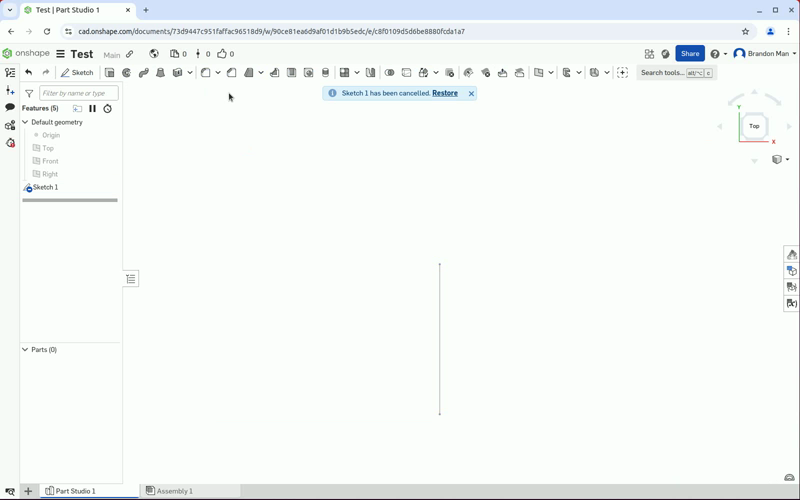
key(shift+h)
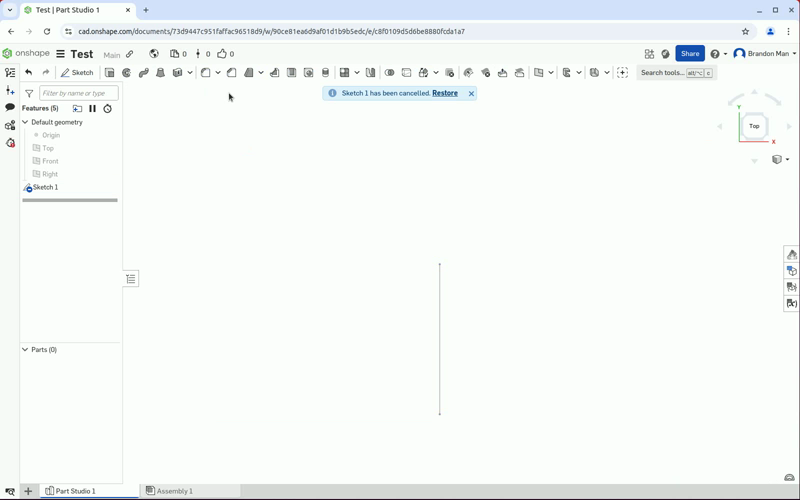
key(shift+s)
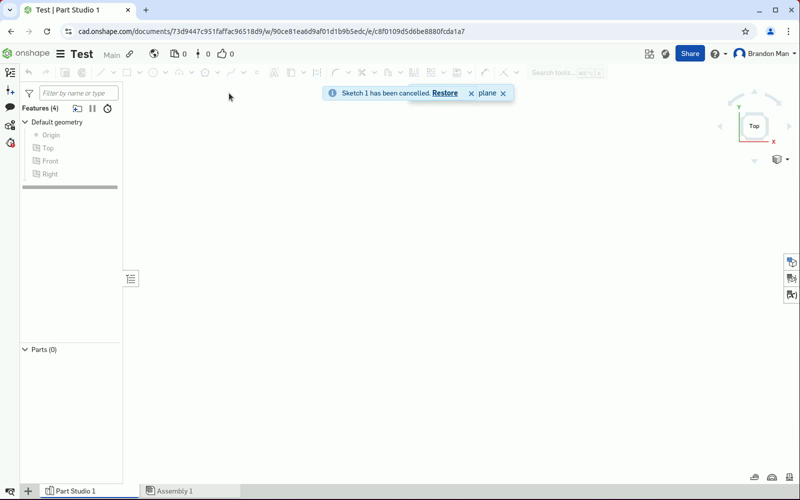
mouse_move(73, 150)
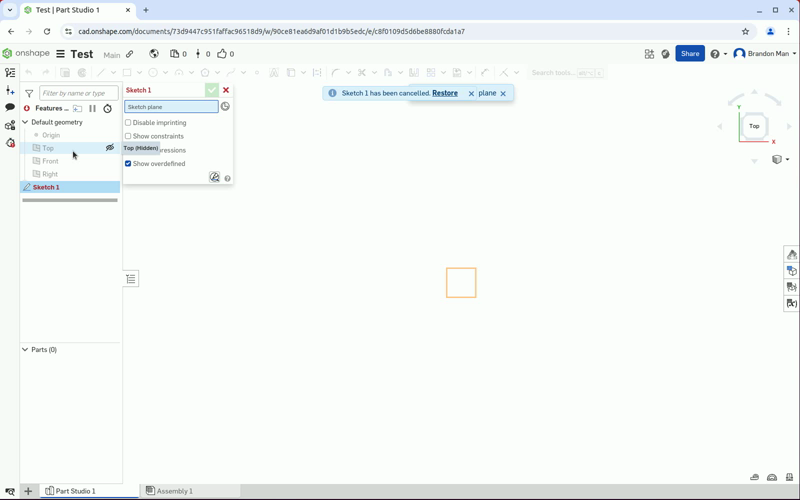
click(73, 150)
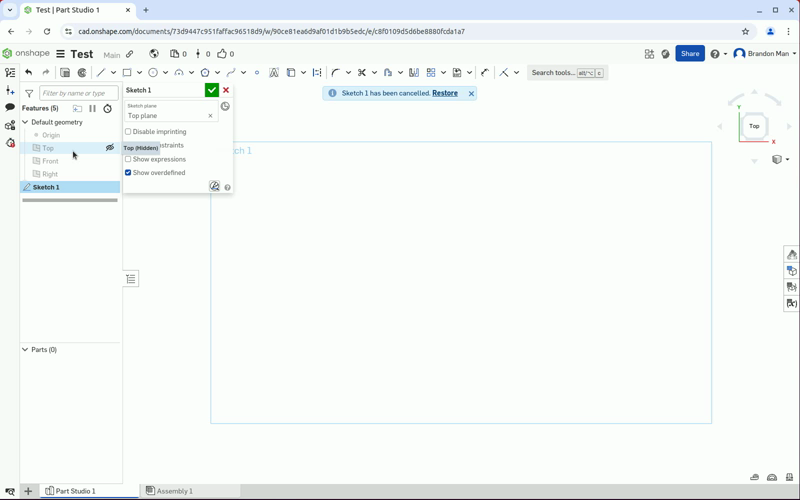
mouse_move(73, 352)
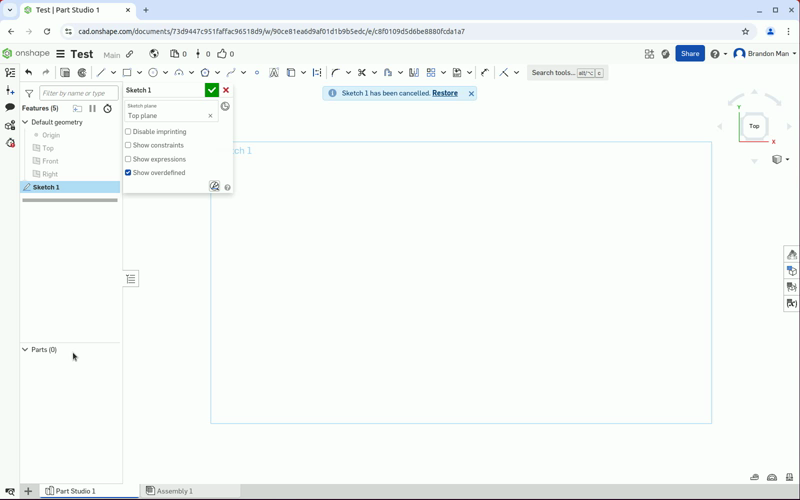
key(y)
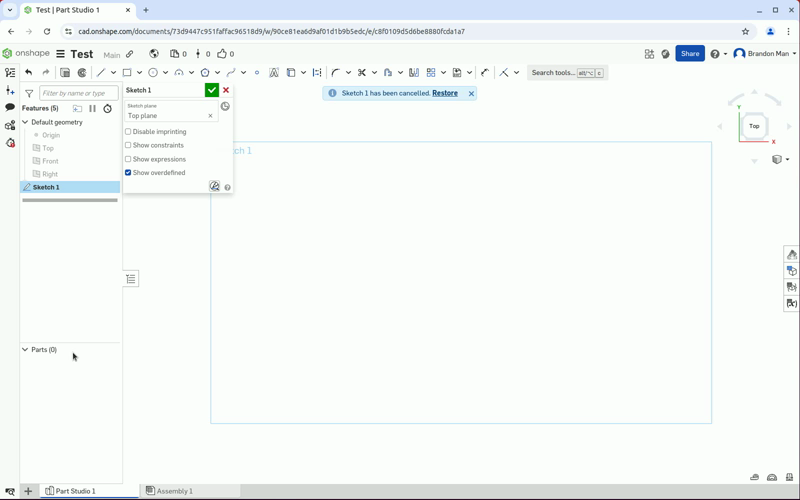
key(l)
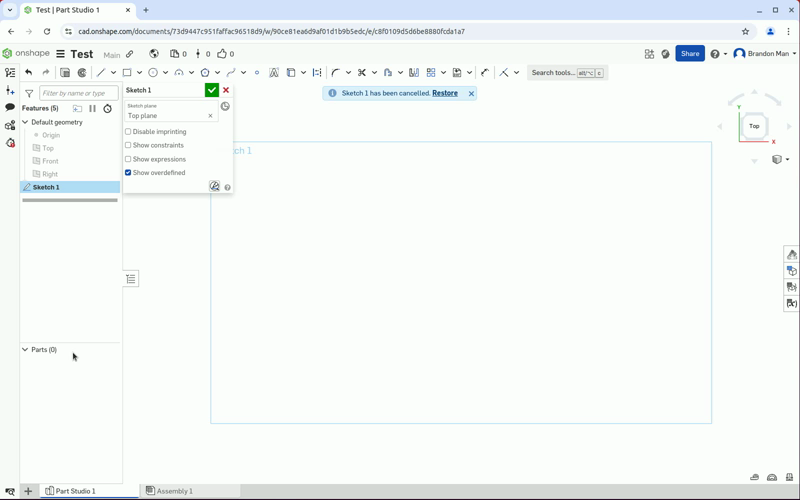
key_down(shift)
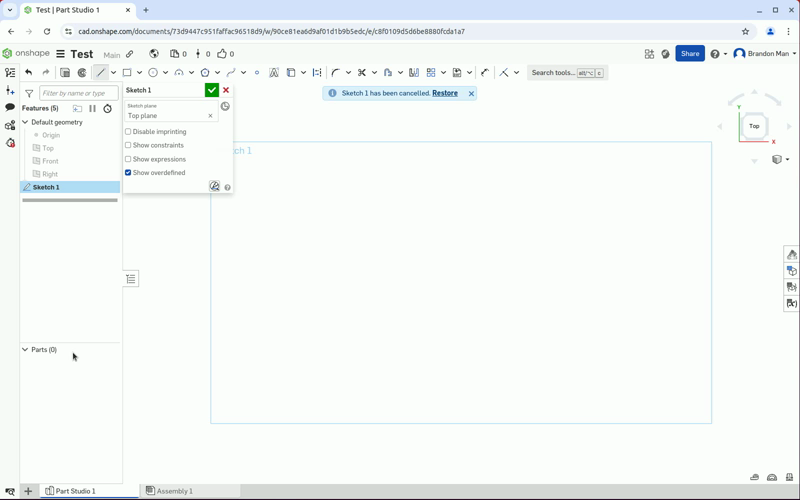
mouse_move(470, 287)
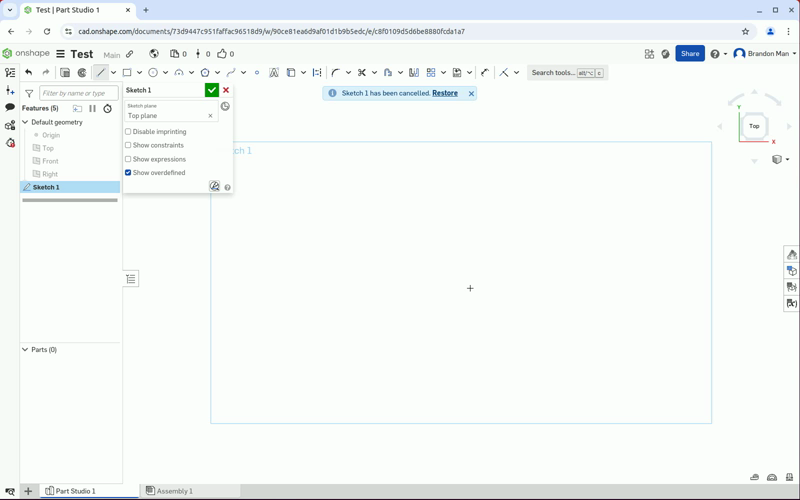
click(470, 287)
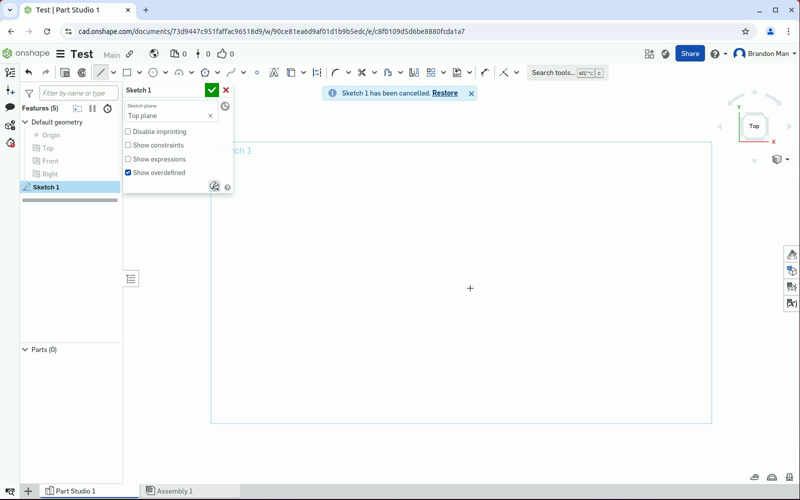
key_up(shift)
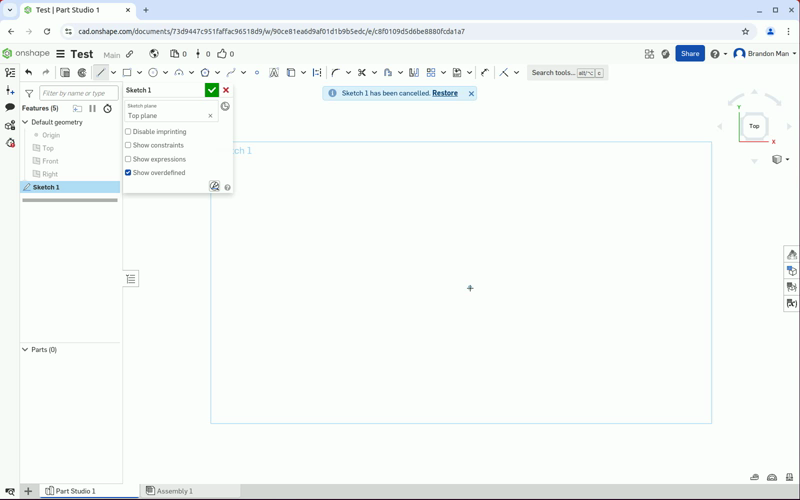
key_down(shift)
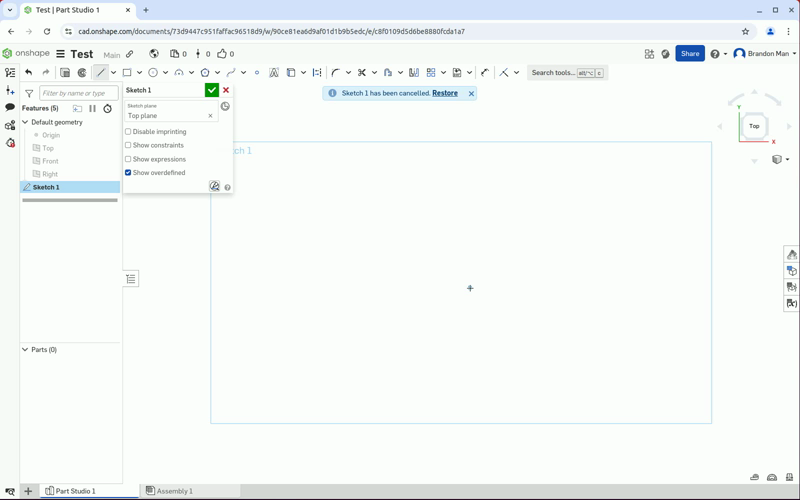
mouse_move(500, 287)
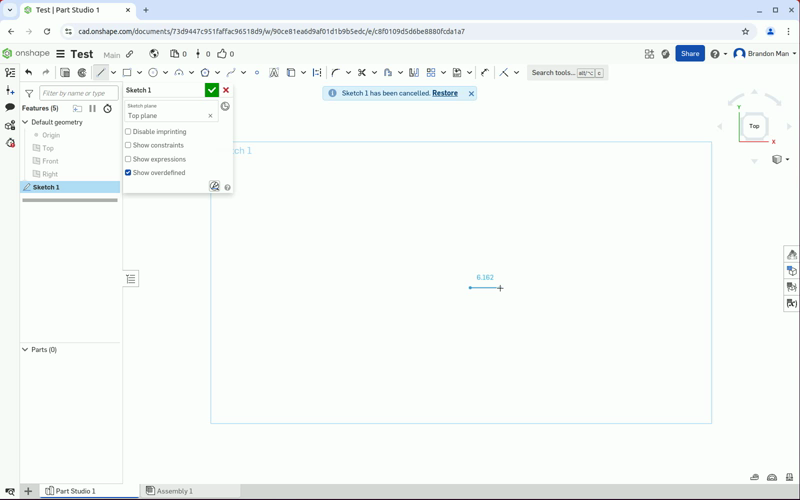
mouse_move(483, 287)
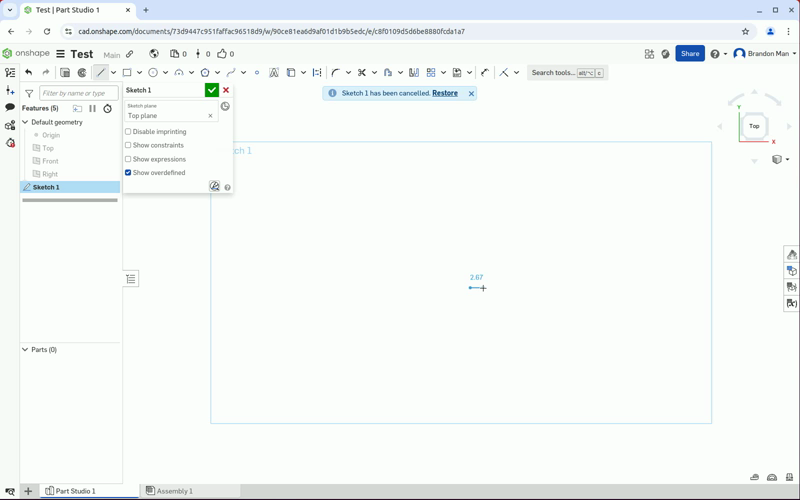
click(483, 287)
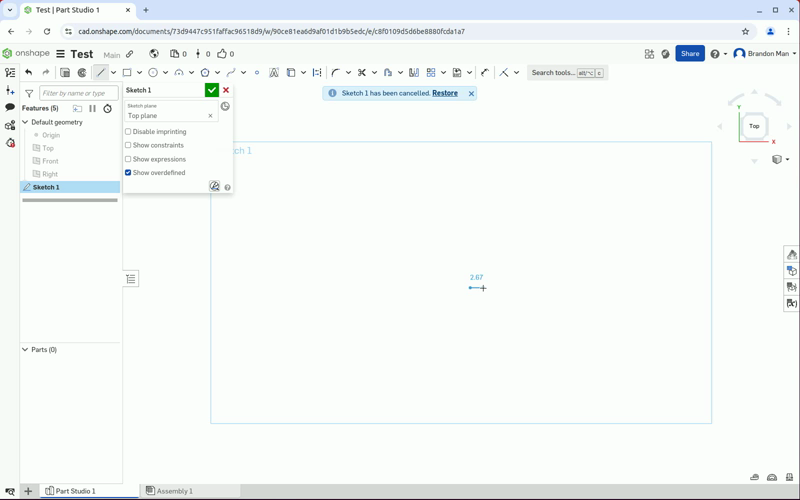
key_up(shift)
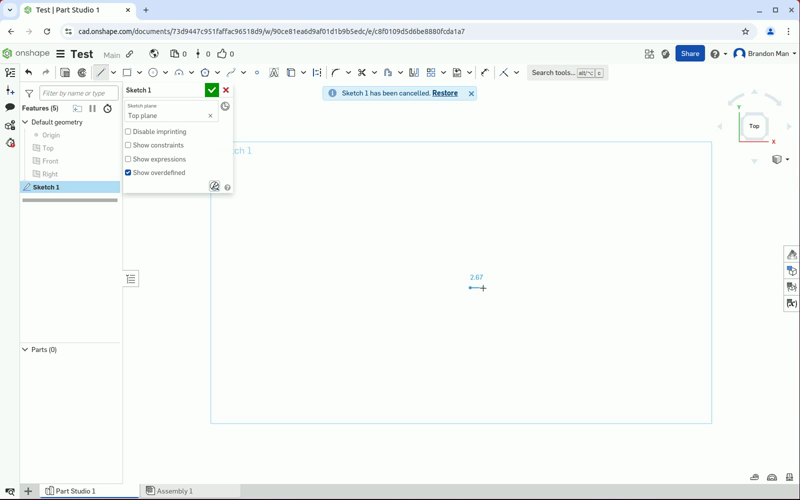
key(esc)
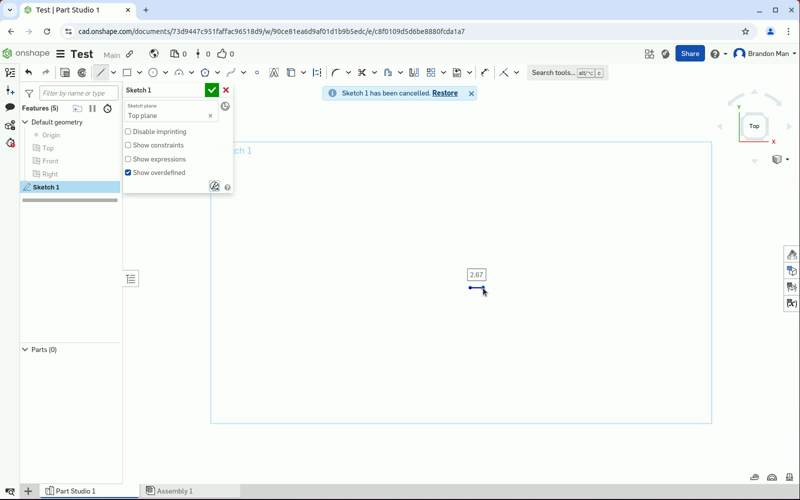
key(a)
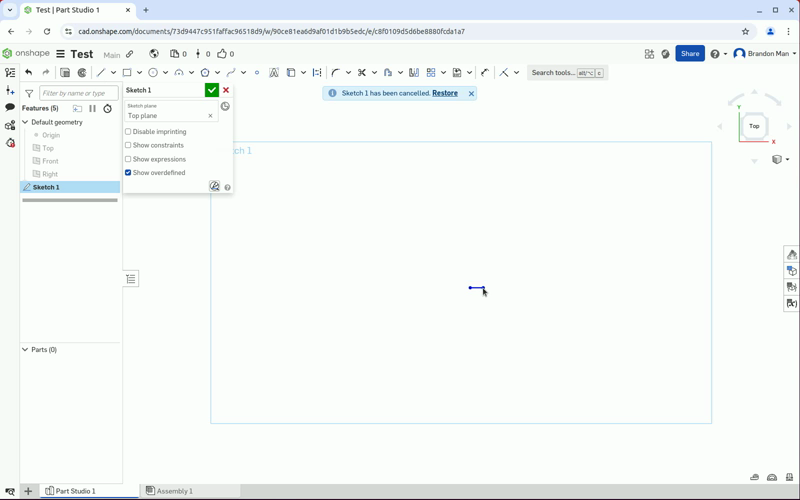
mouse_move(483, 287)
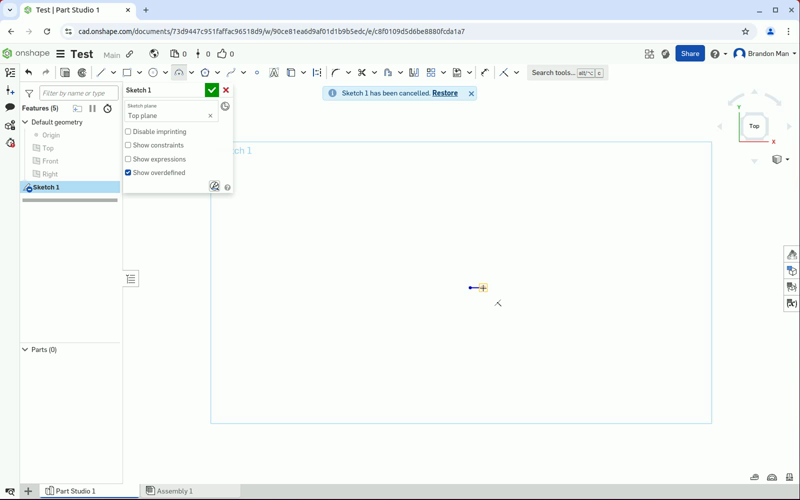
click(483, 287)
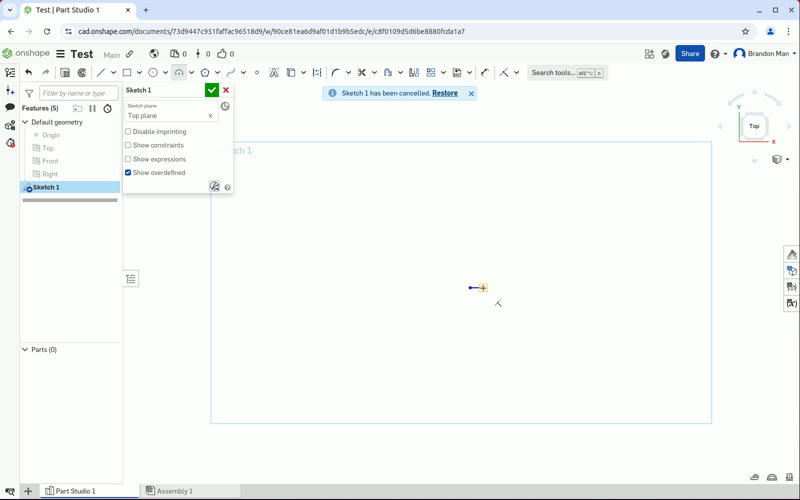
key_down(shift)
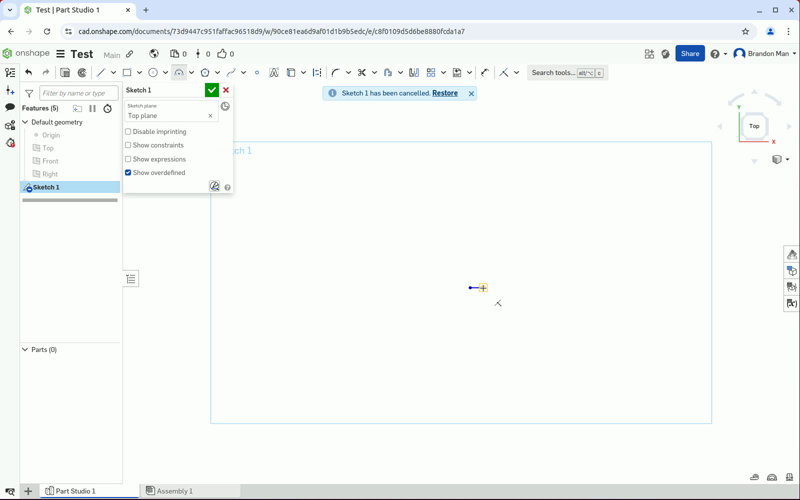
mouse_move(483, 276)
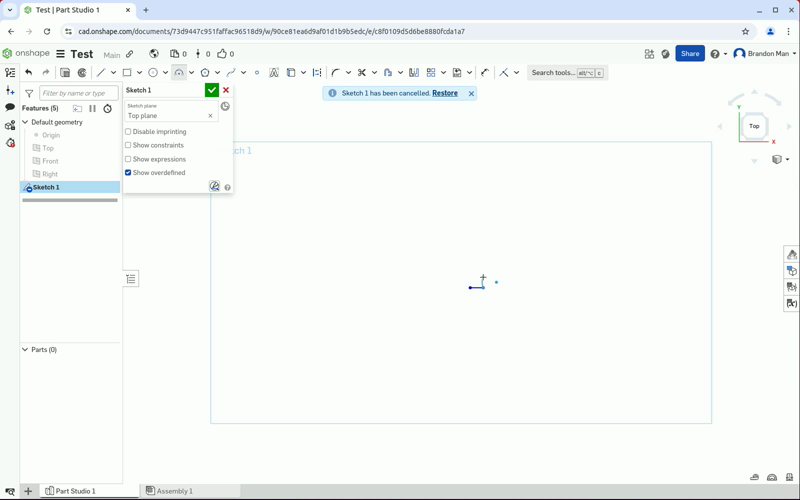
click(483, 276)
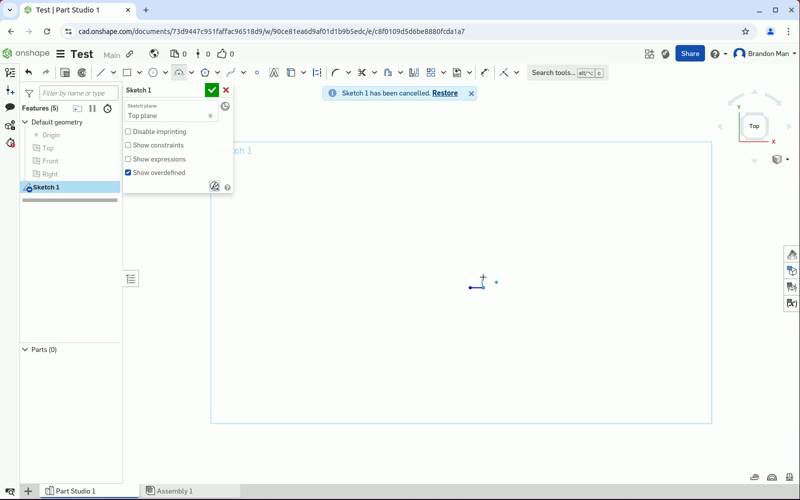
mouse_move(436, 282)
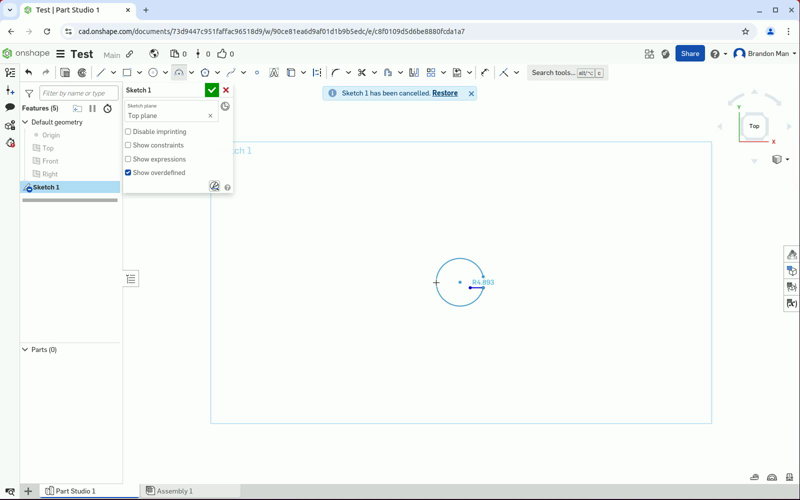
click(436, 282)
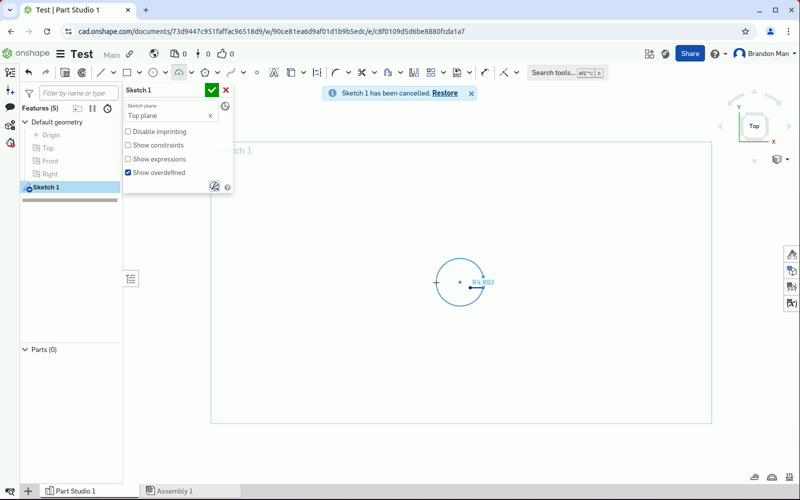
key_up(shift)
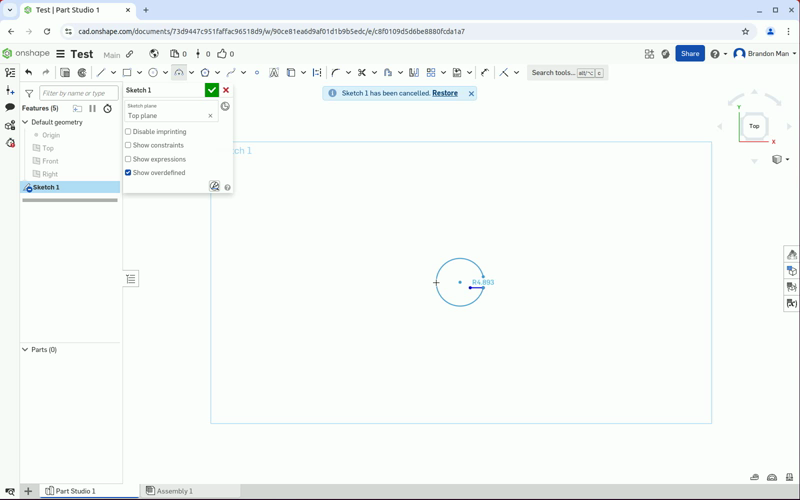
key(esc)
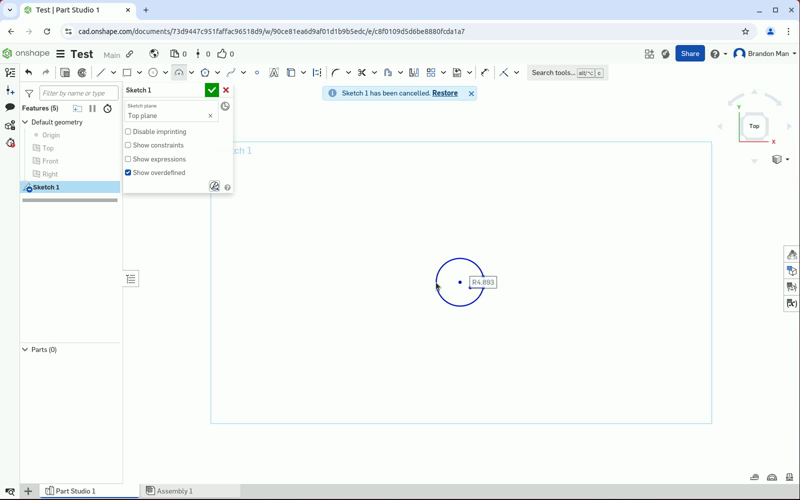
key(l)
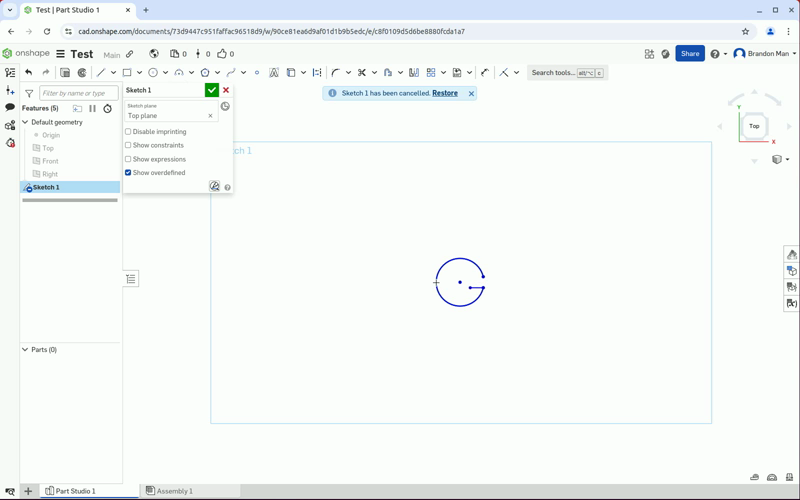
mouse_move(483, 276)
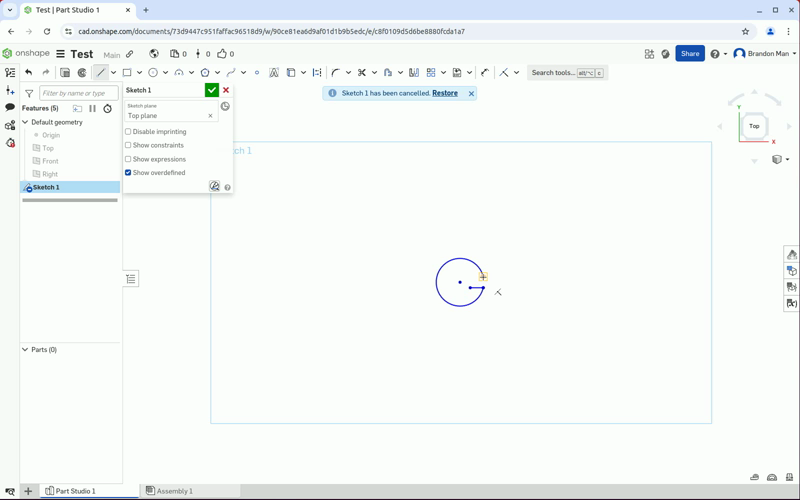
click(483, 276)
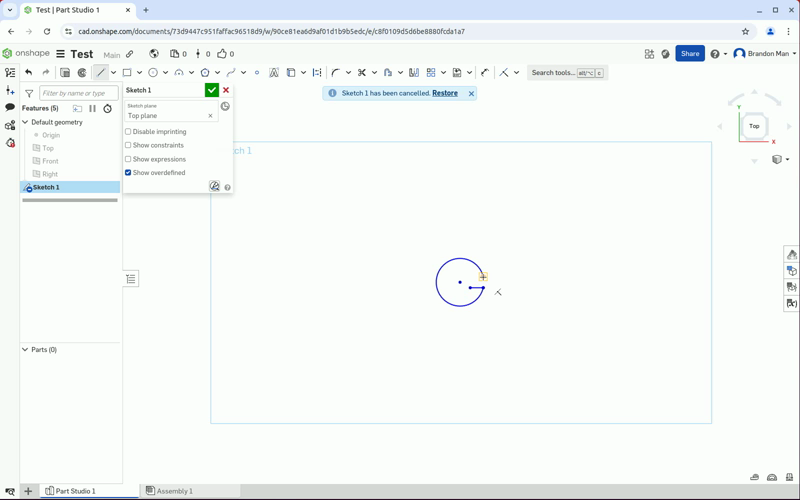
key_down(shift)
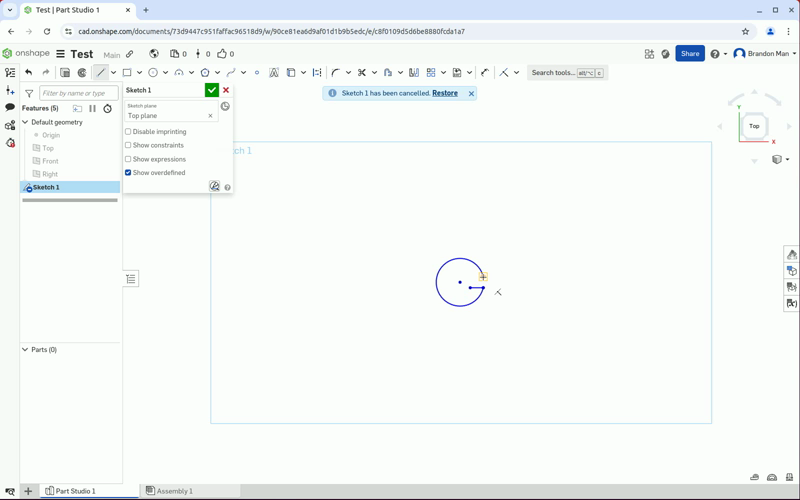
mouse_move(513, 276)
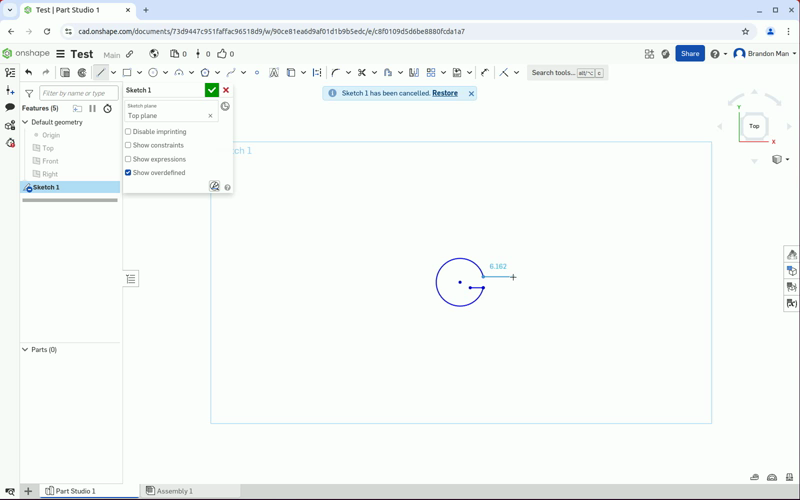
mouse_move(470, 276)
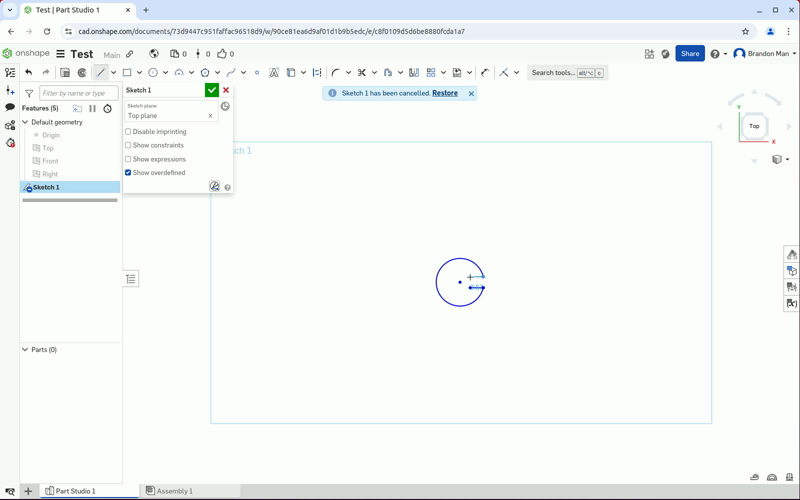
click(470, 276)
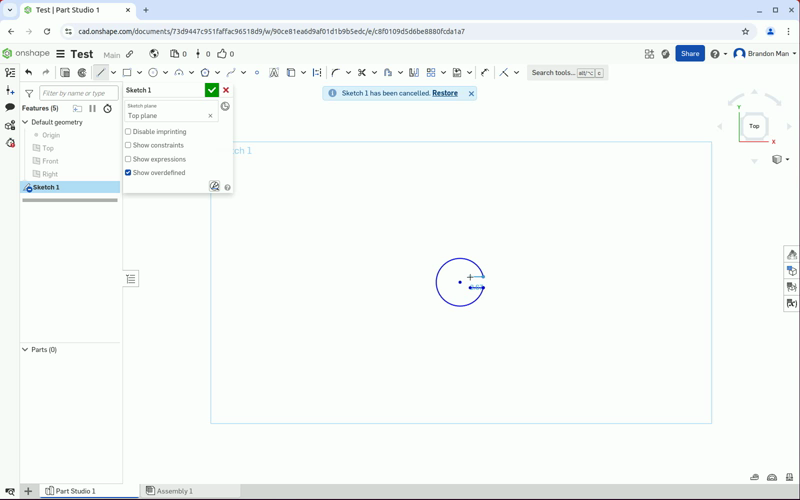
key_up(shift)
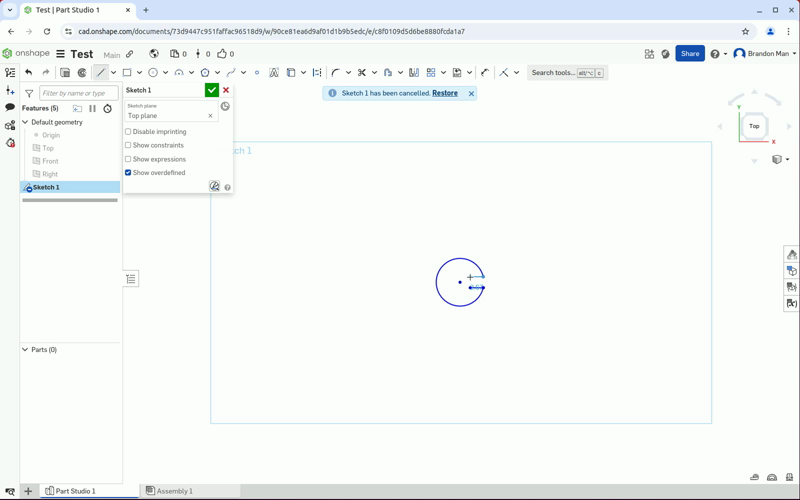
key(esc)
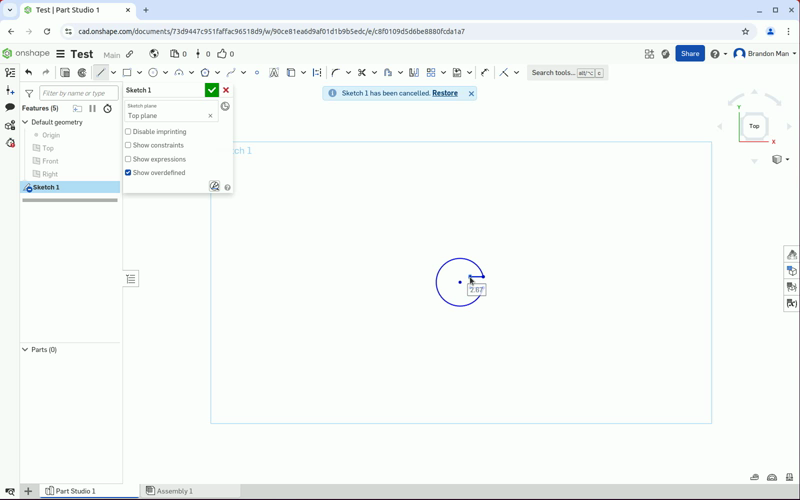
key(a)
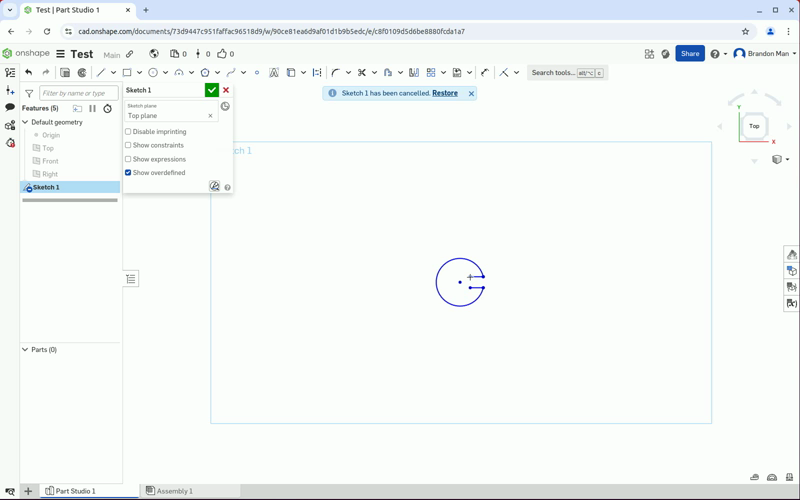
mouse_move(470, 276)
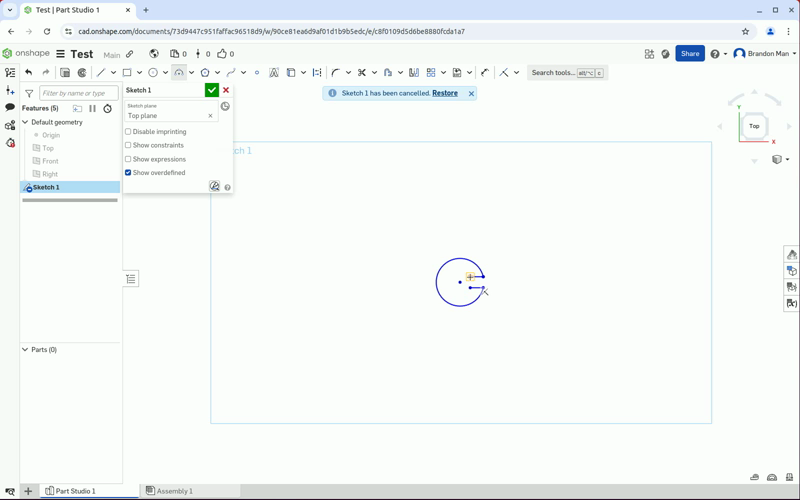
click(470, 276)
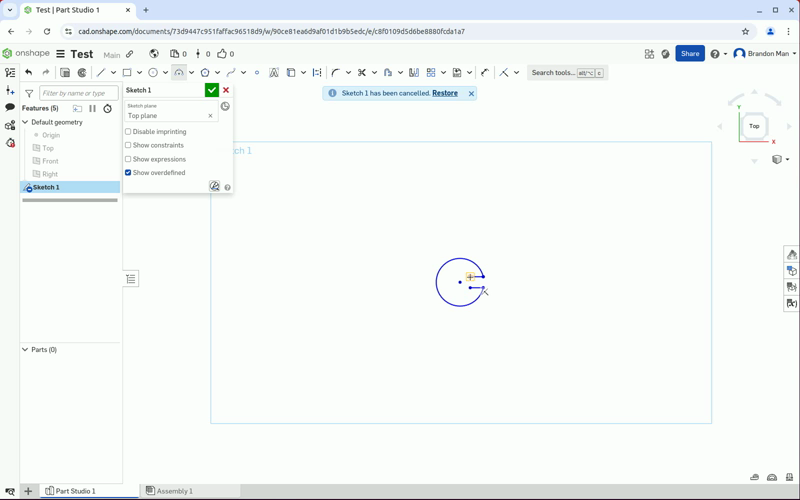
mouse_move(470, 287)
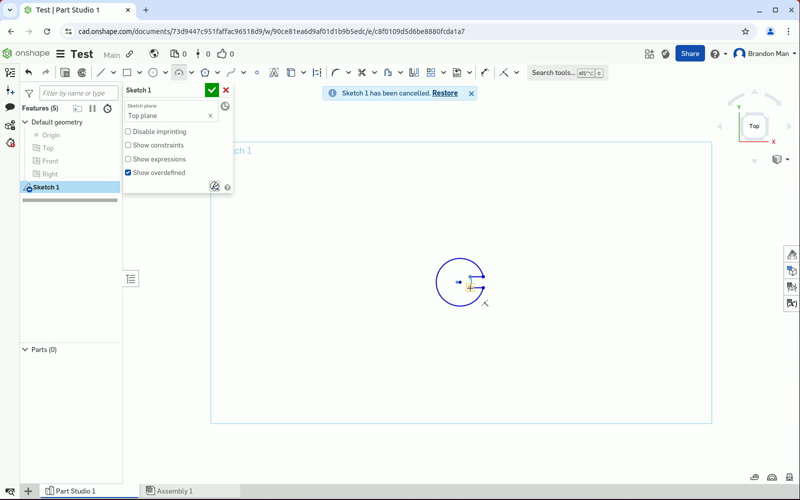
click(470, 287)
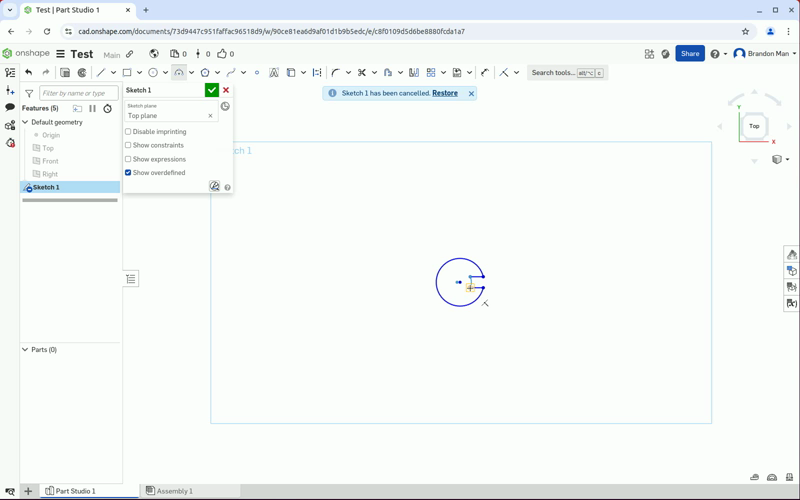
key_down(shift)
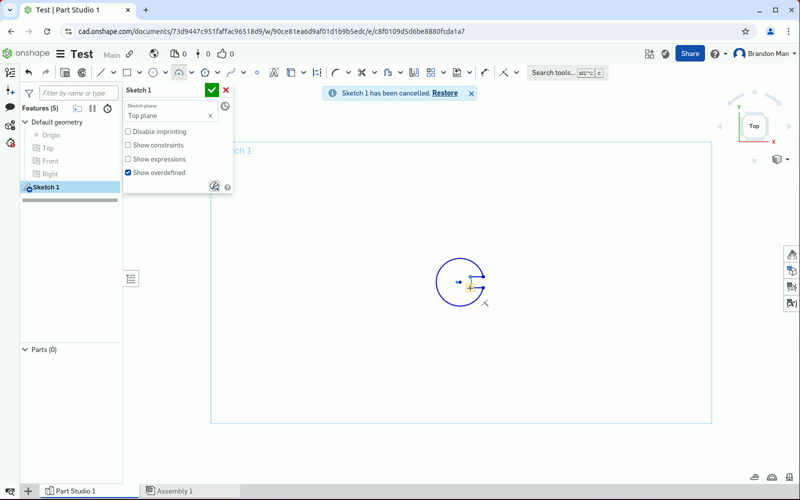
mouse_move(450, 282)
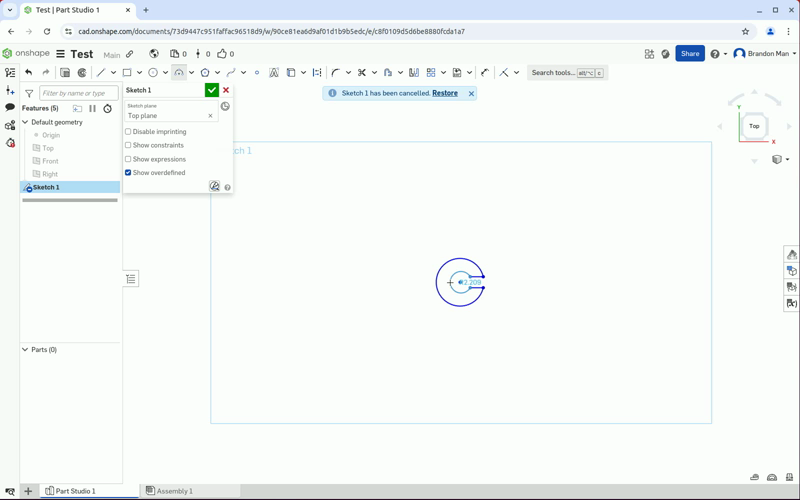
click(450, 282)
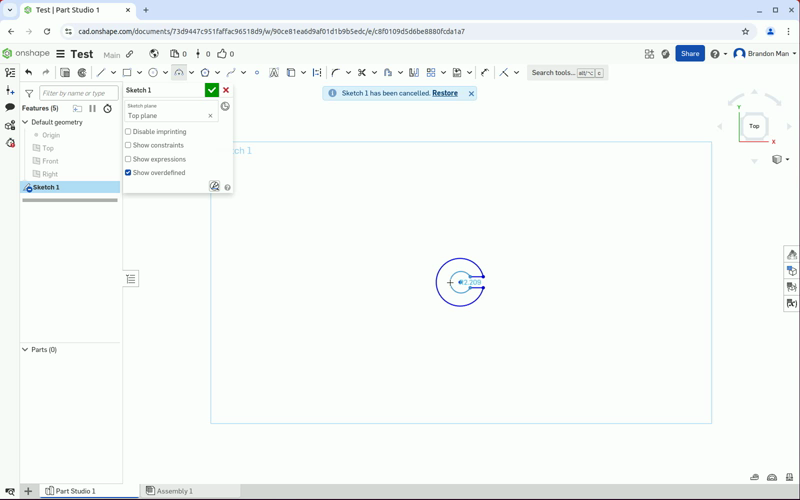
key_up(shift)
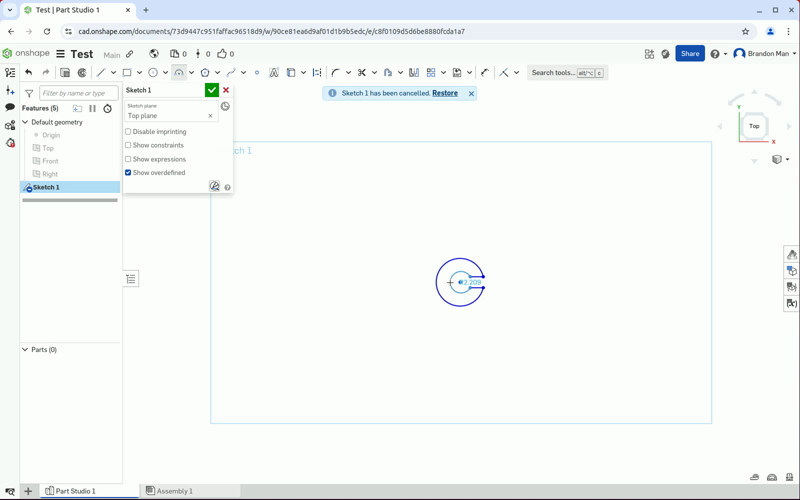
key(esc)
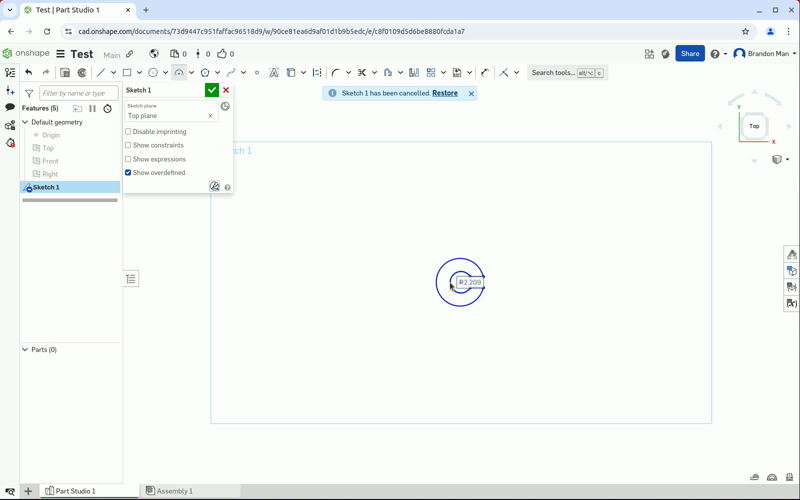
mouse_move(475, 268)
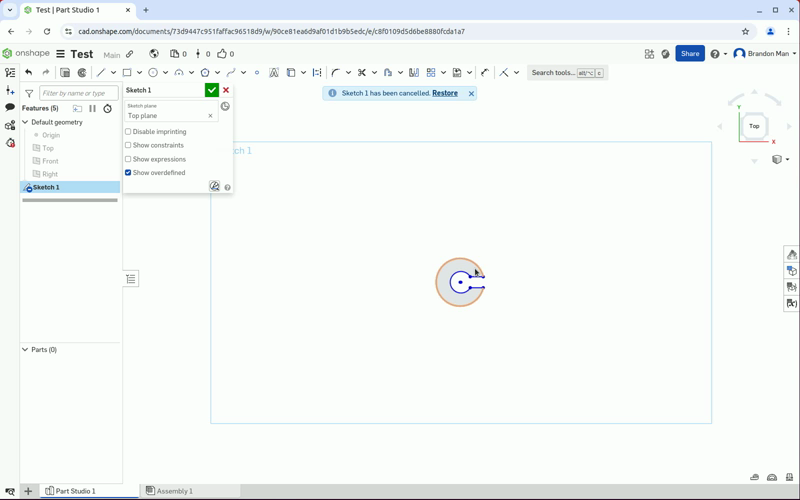
scroll(6)
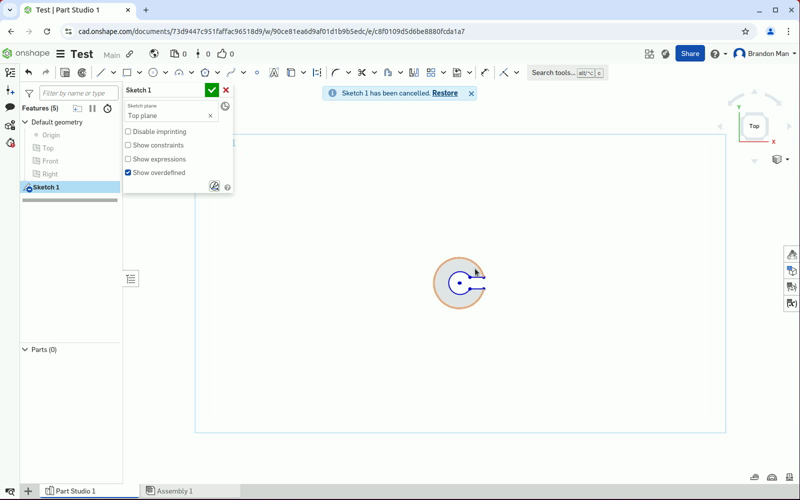
scroll(6)
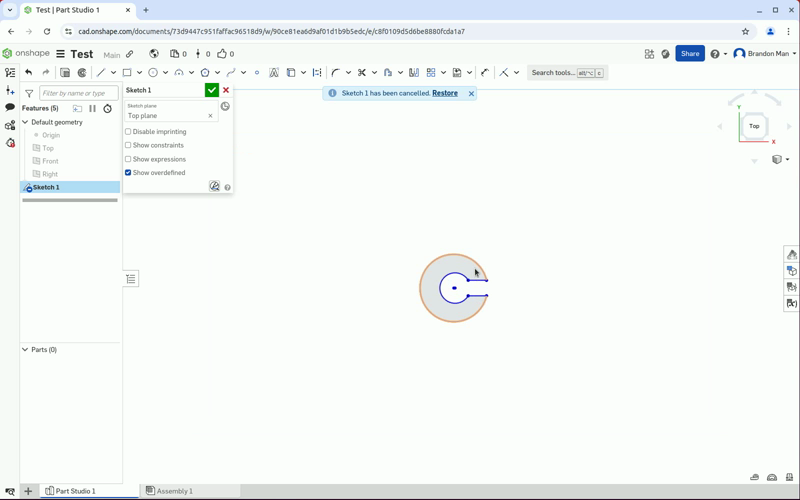
scroll(6)
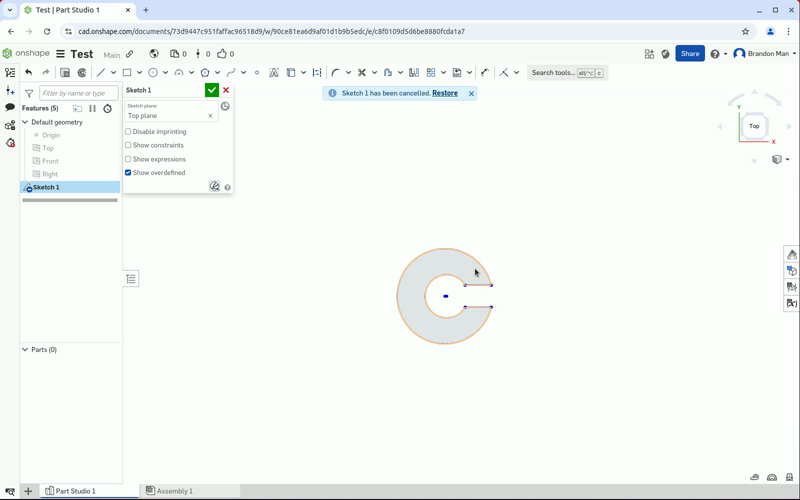
scroll(6)
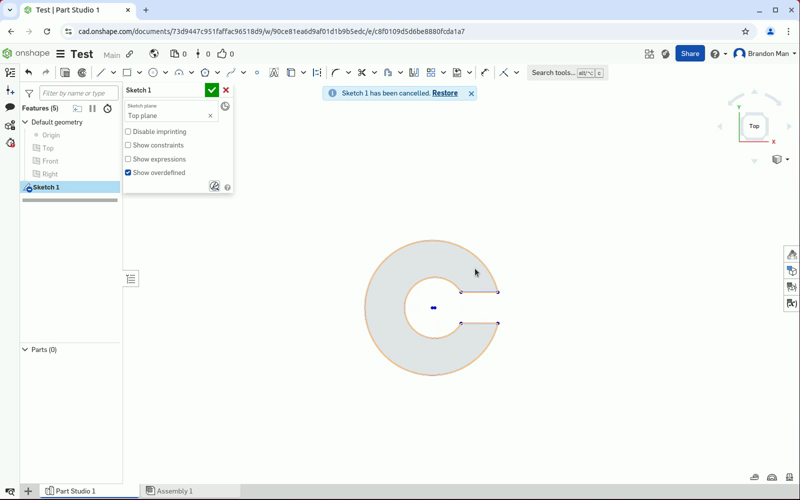
scroll(6)
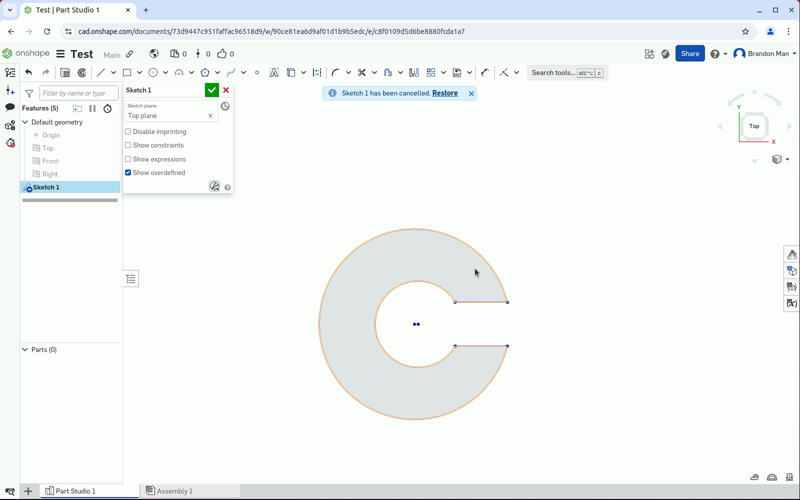
scroll(6)
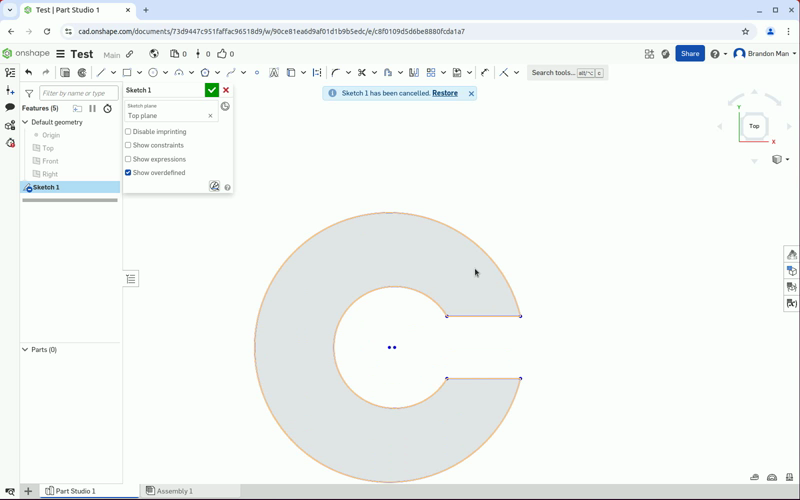
scroll(6)
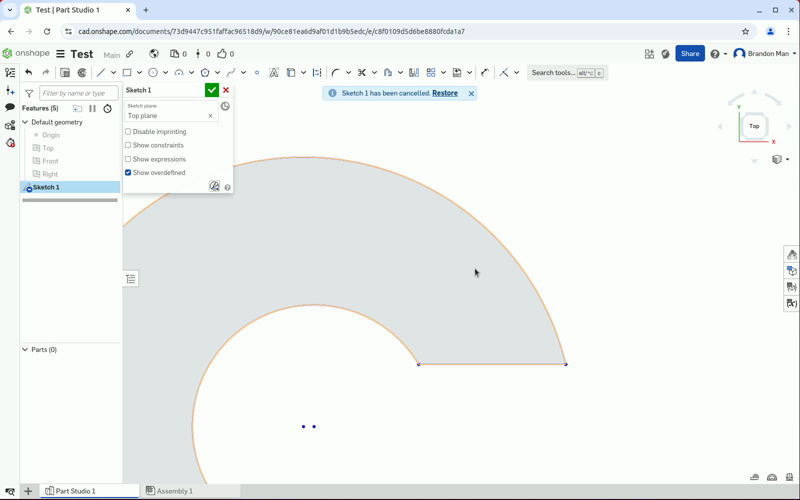
click(475, 268)
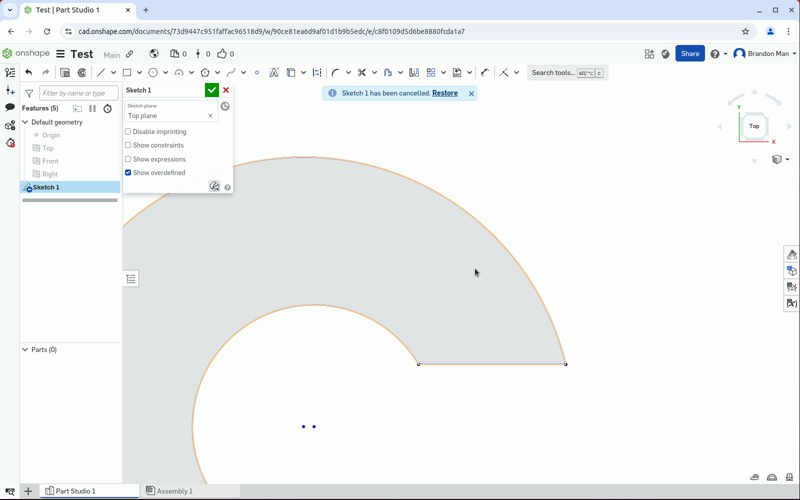
scroll(-6)
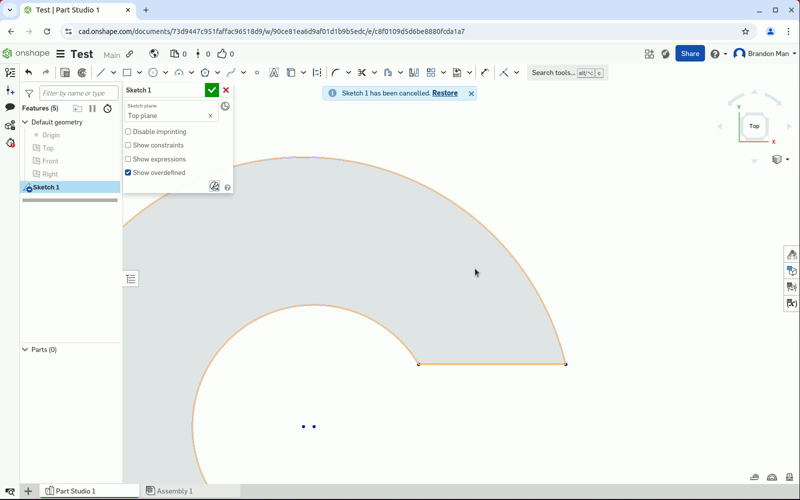
scroll(-6)
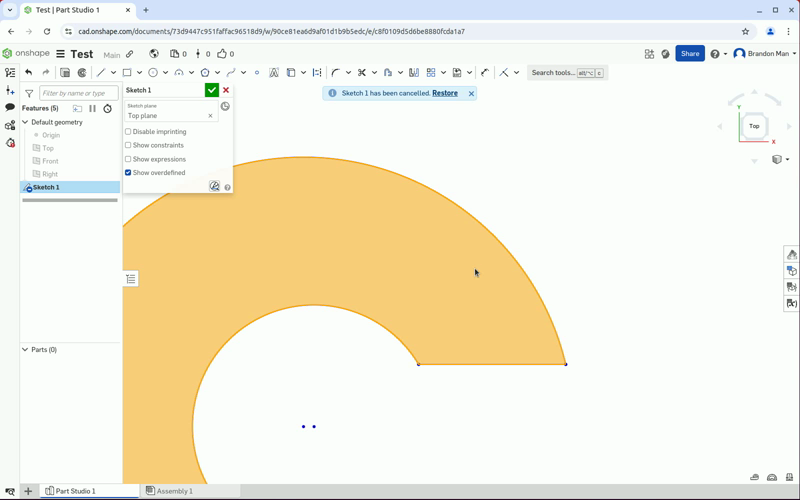
scroll(-6)
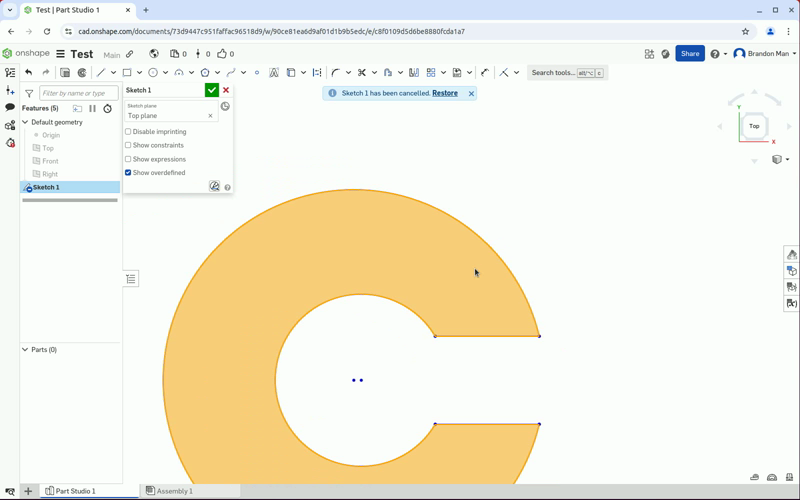
scroll(-6)
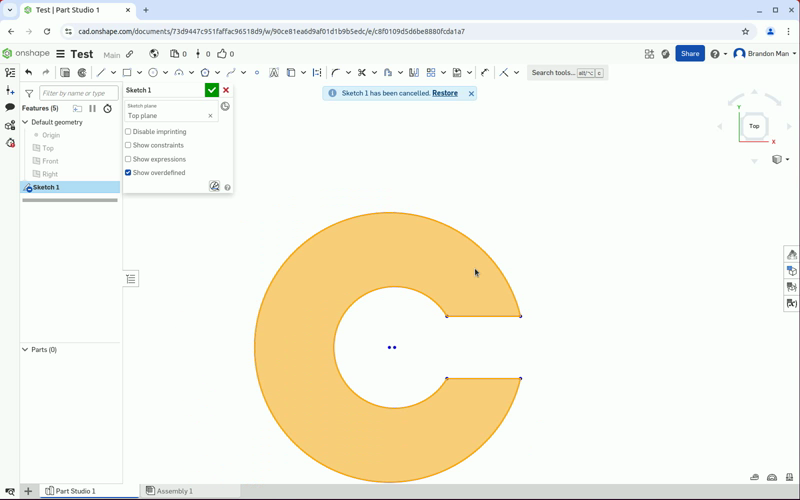
scroll(-6)
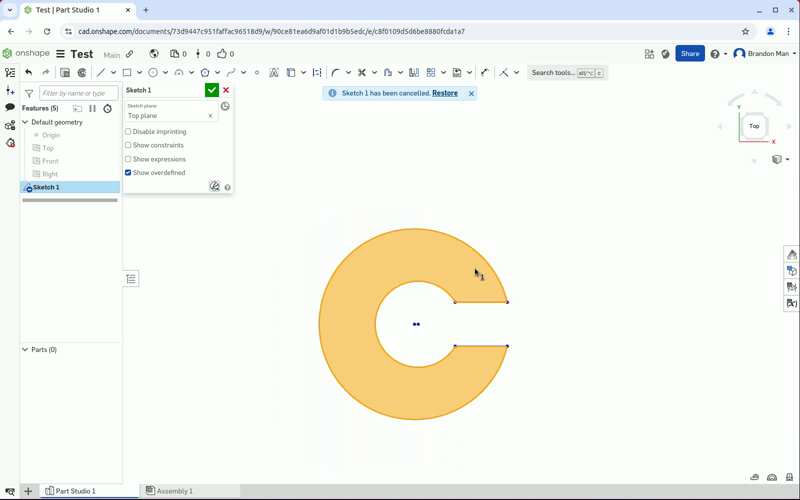
scroll(-6)
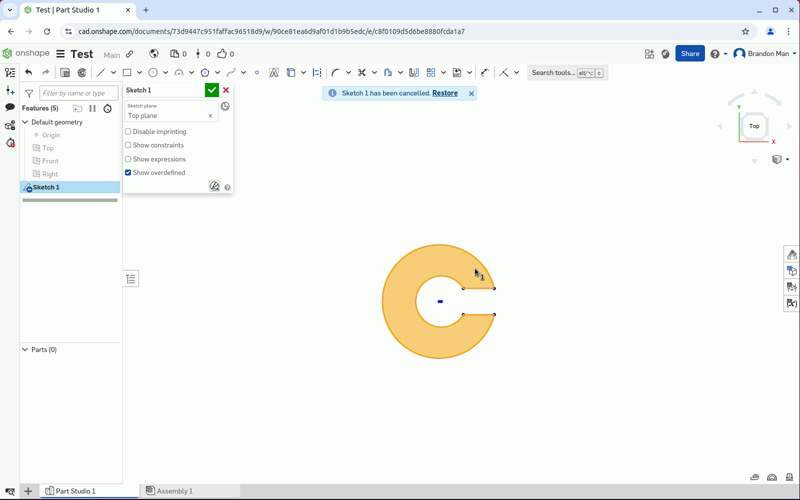
scroll(-6)
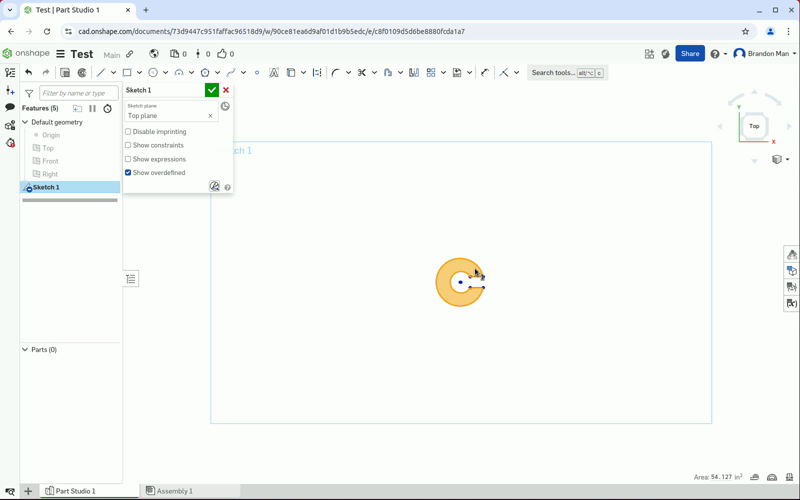
mouse_move(73, 352)
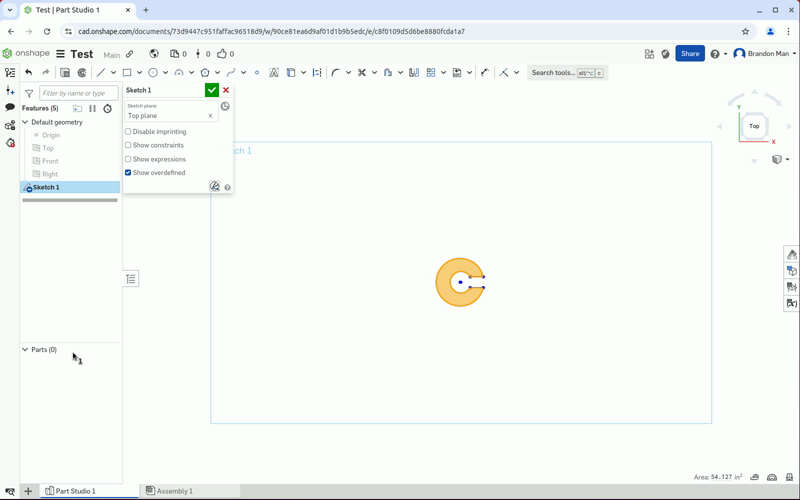
key(shift+y)
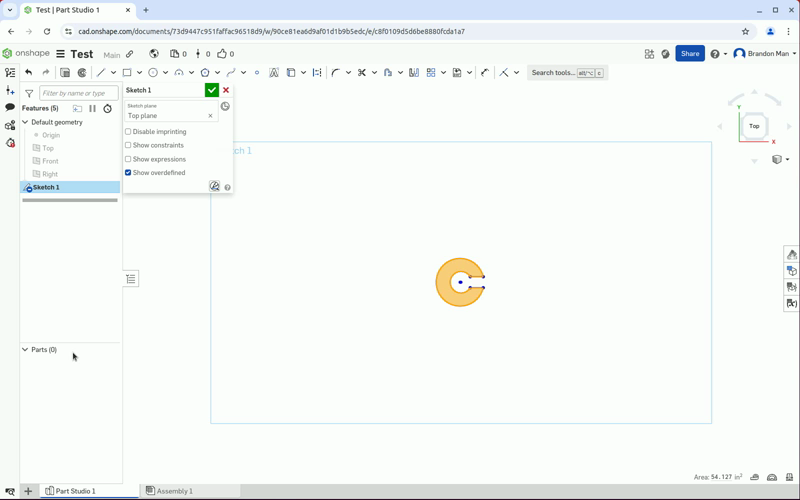
key(shift+e)
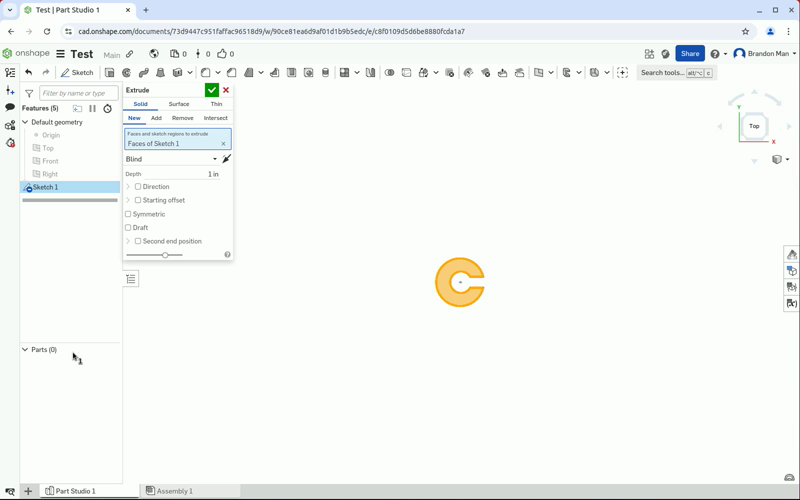
mouse_move(143, 106)
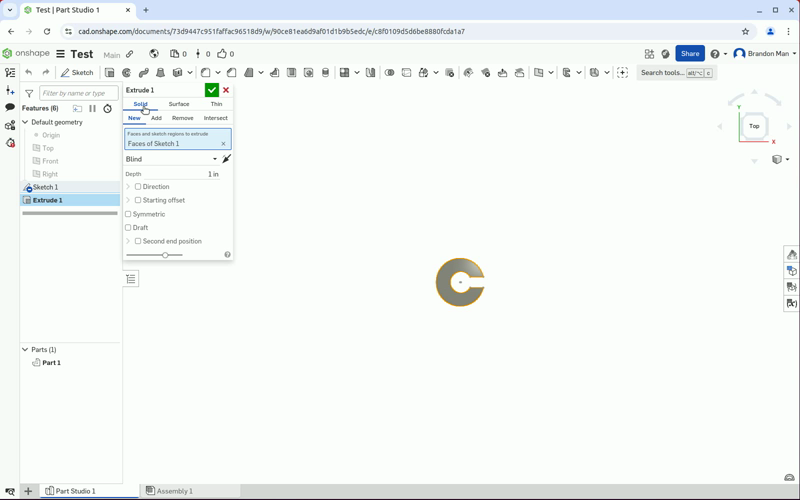
click(143, 106)
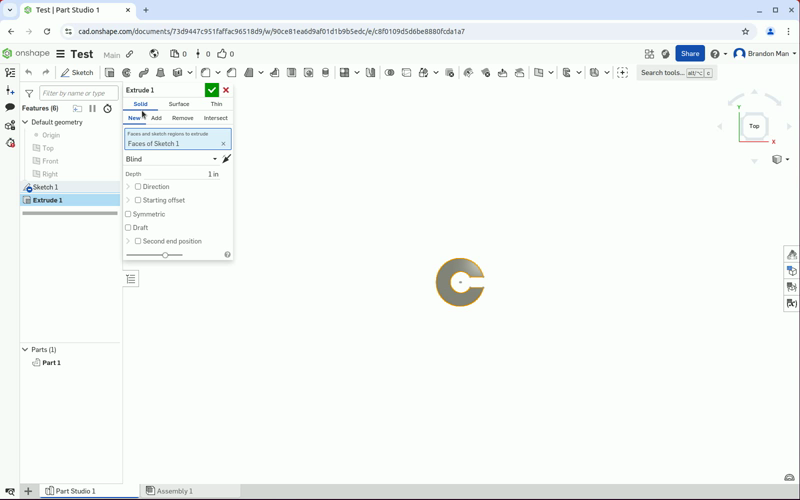
mouse_move(137, 120)
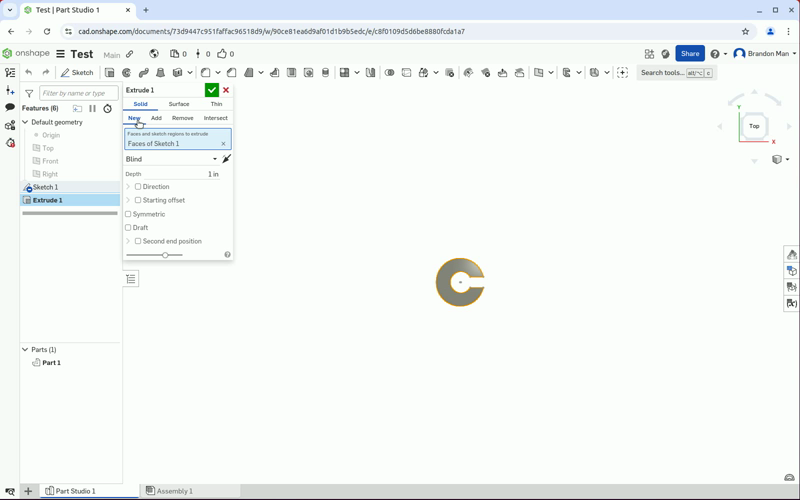
click(137, 120)
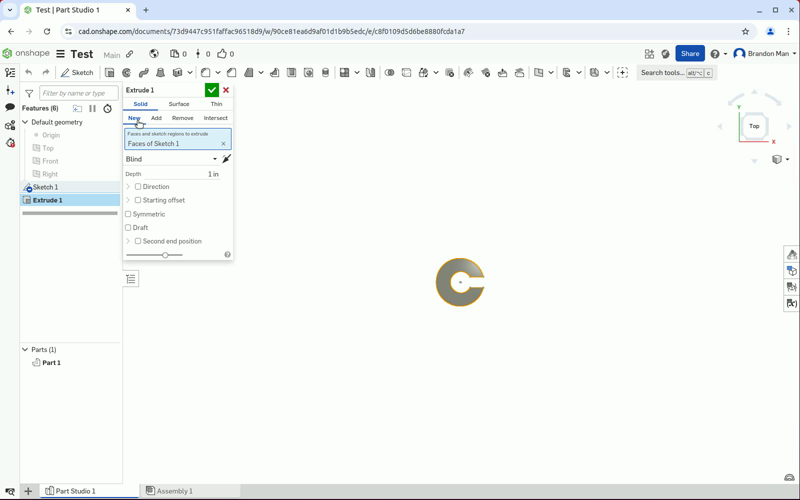
key(tab, 4)
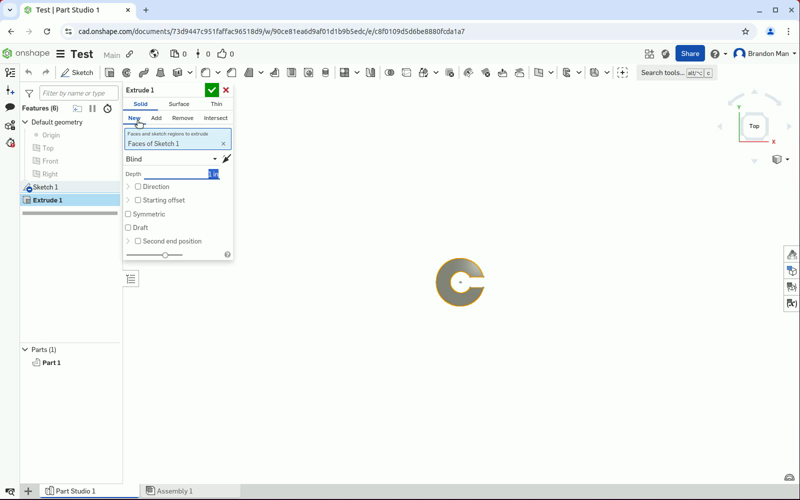
text(9.147)
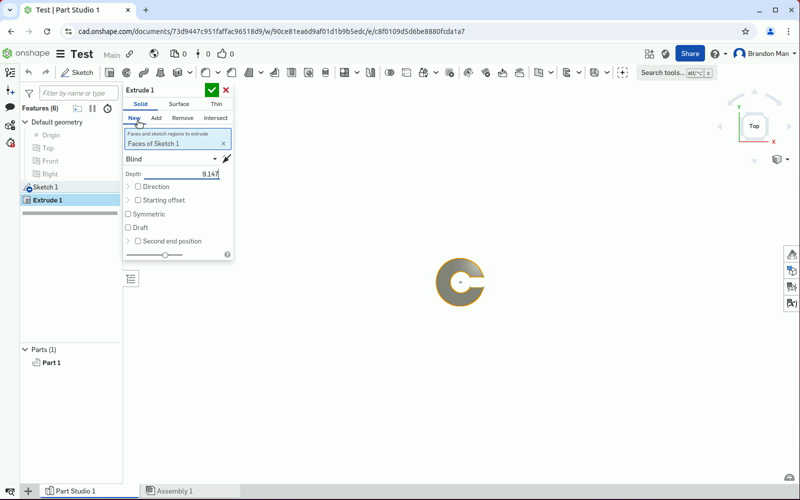
key(enter)
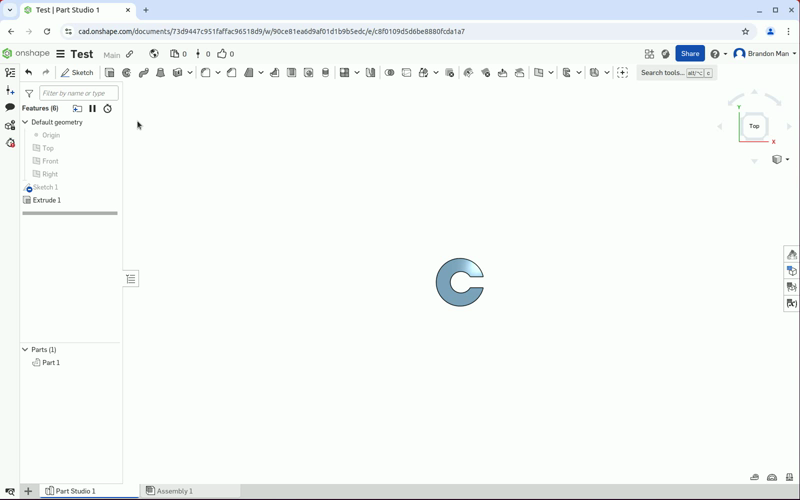
key(shift+h)
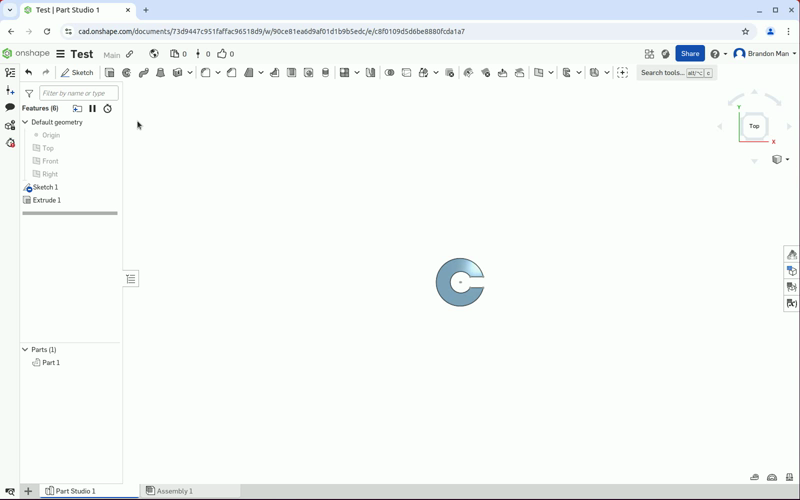
key(shift+h)
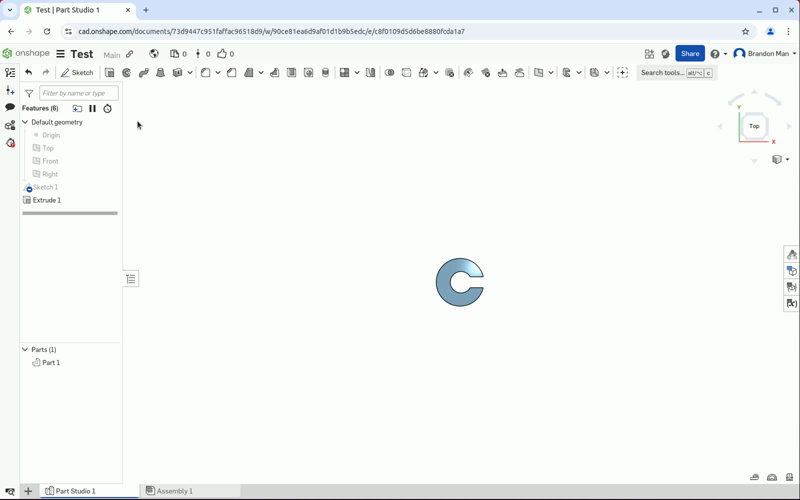
mouse_move(73, 189)
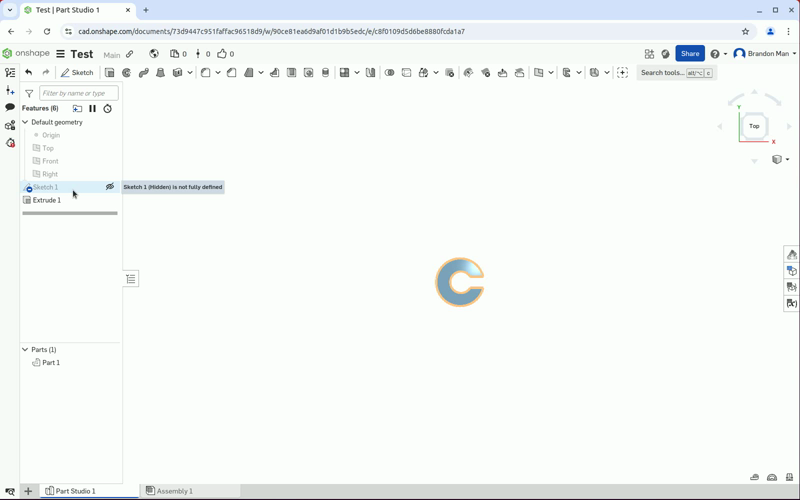
click(73, 189)
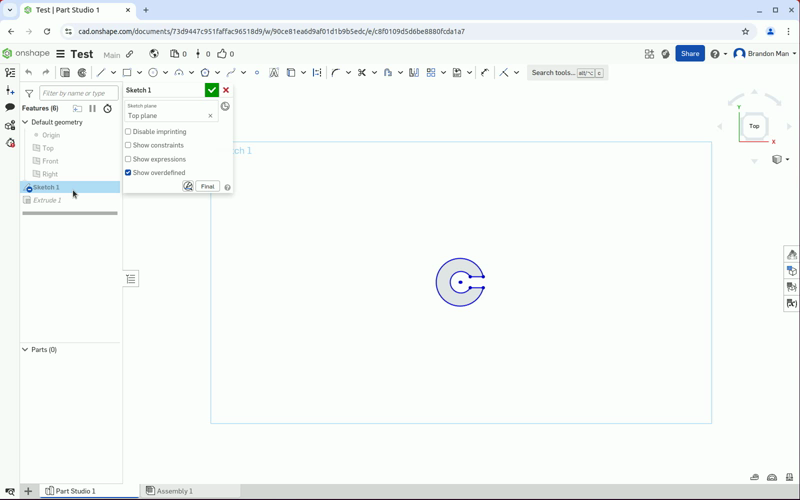
mouse_move(229, 92)
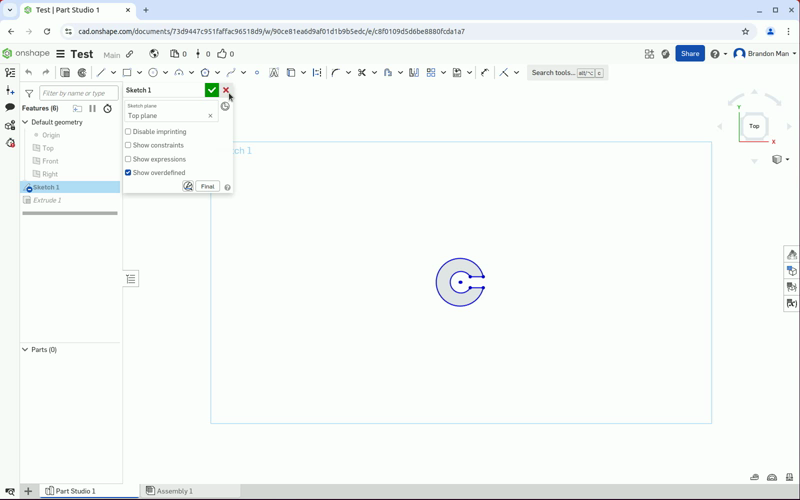
click(229, 92)
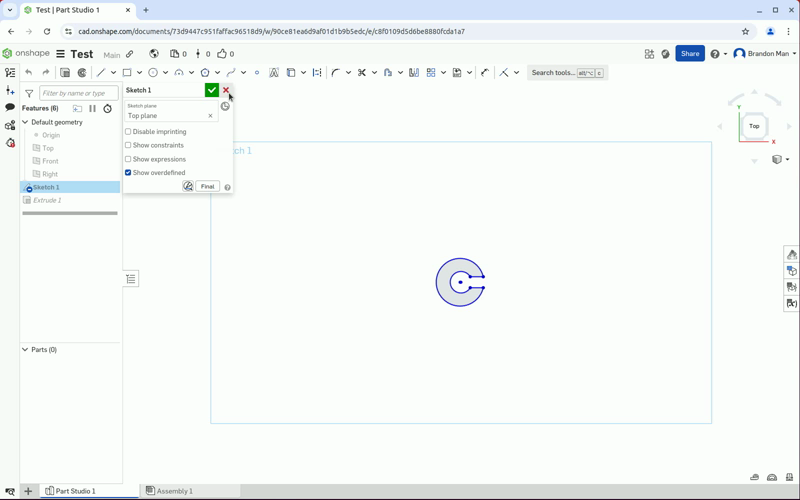
key(shift+s)
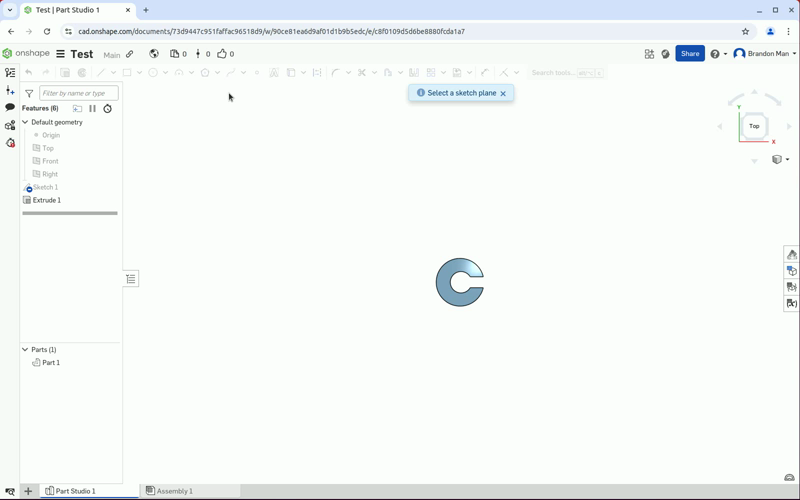
mouse_move(73, 150)
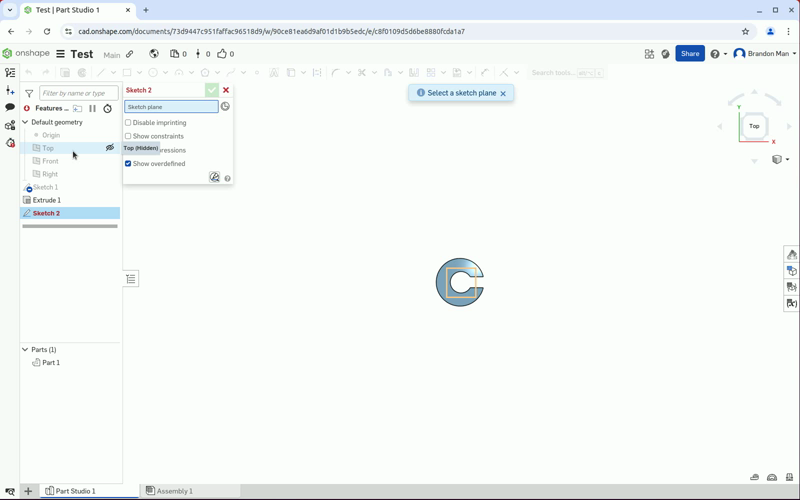
click(73, 150)
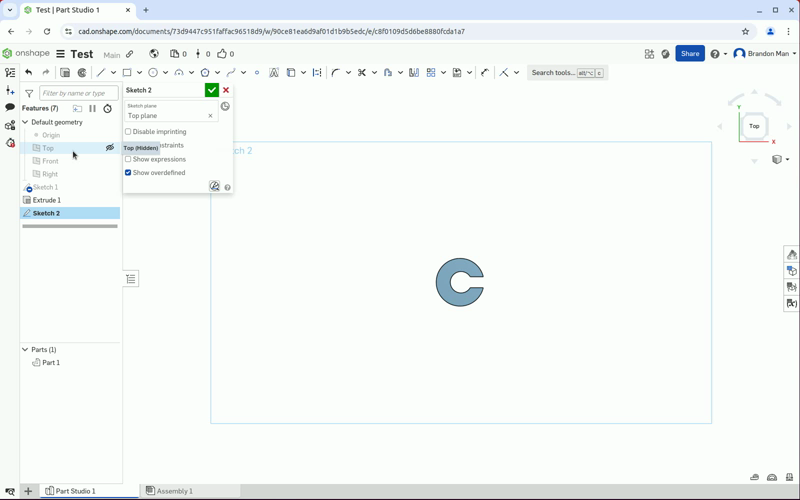
mouse_move(73, 352)
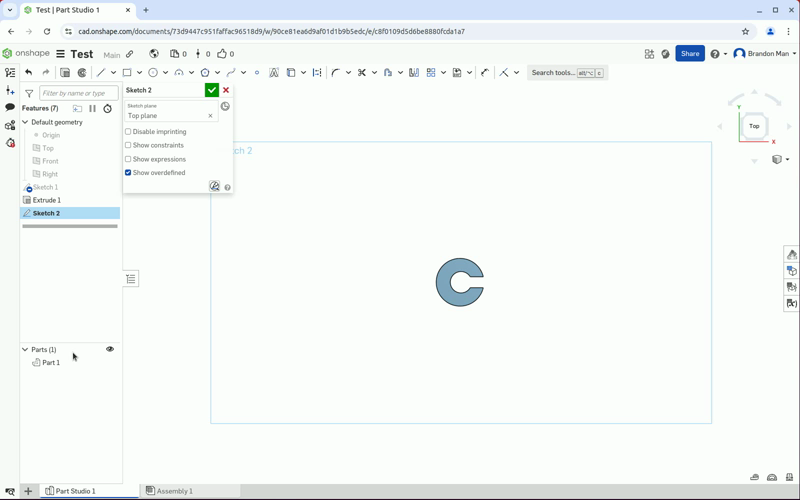
key(y)
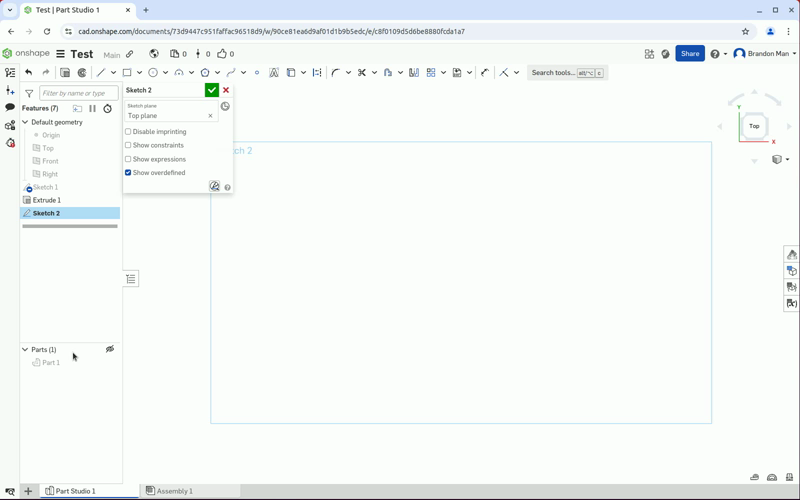
key(l)
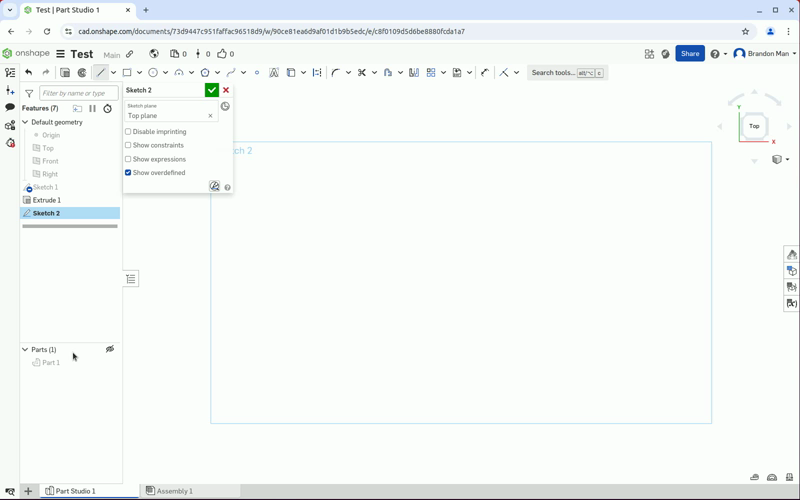
key_down(shift)
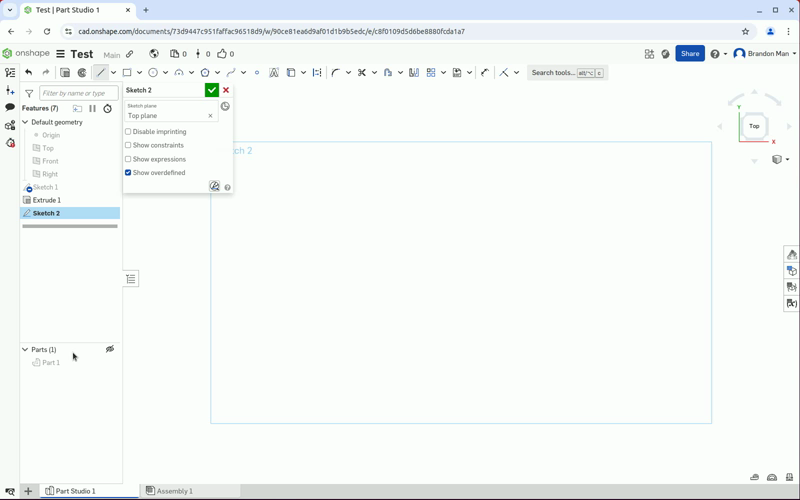
mouse_move(460, 305)
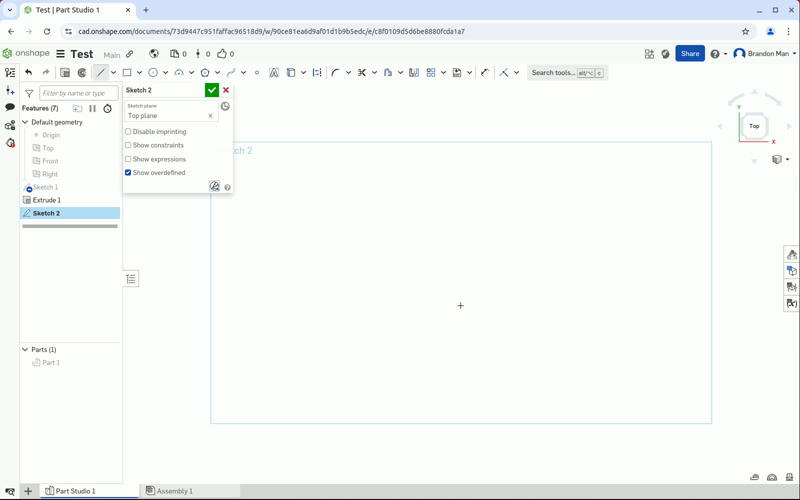
click(460, 305)
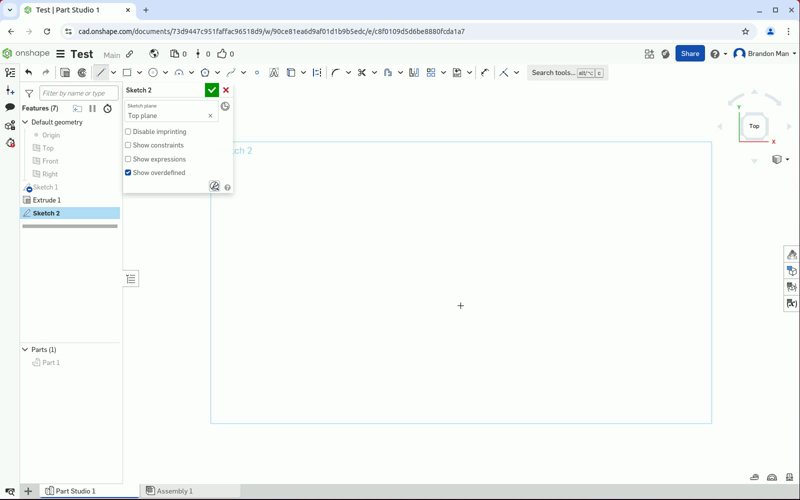
key_up(shift)
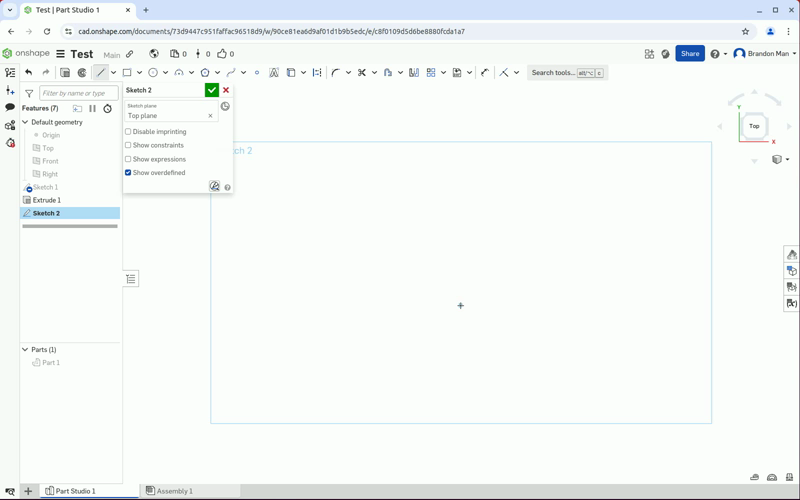
key_down(shift)
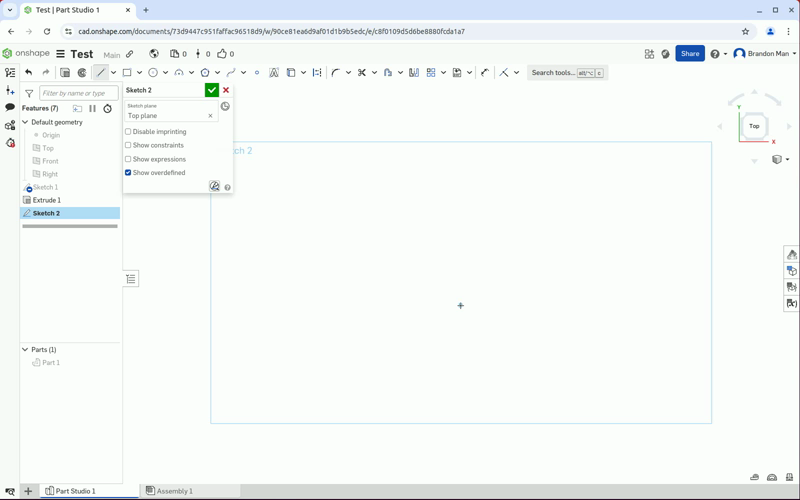
mouse_move(551, 305)
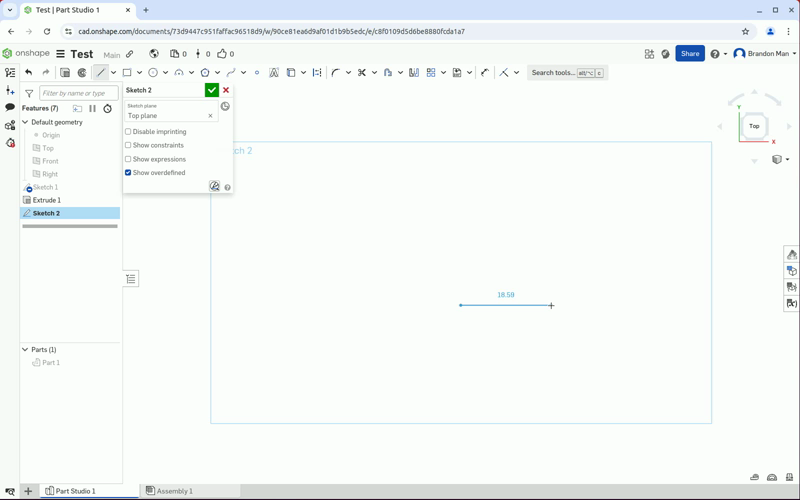
click(551, 305)
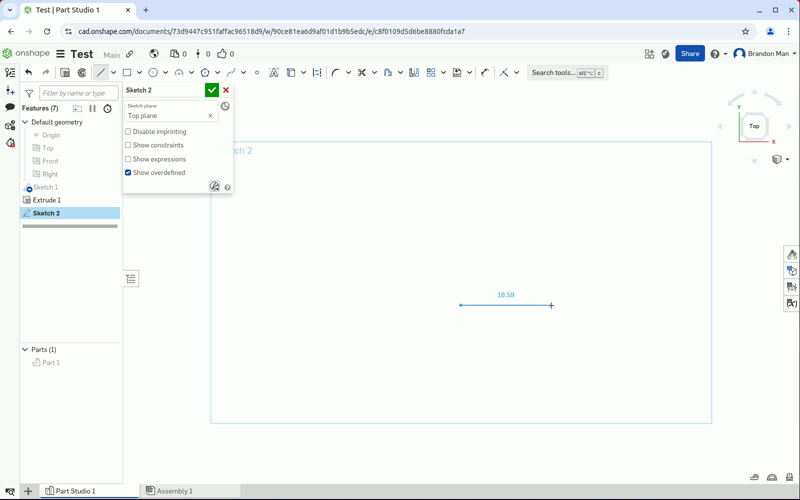
key_up(shift)
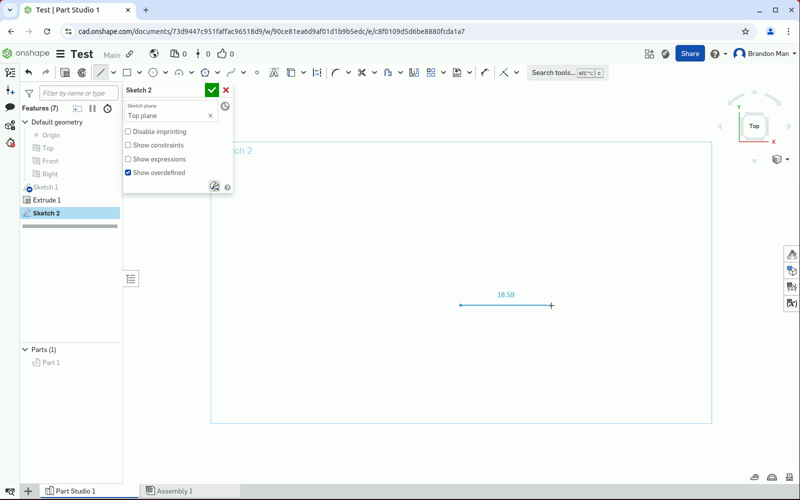
key(esc)
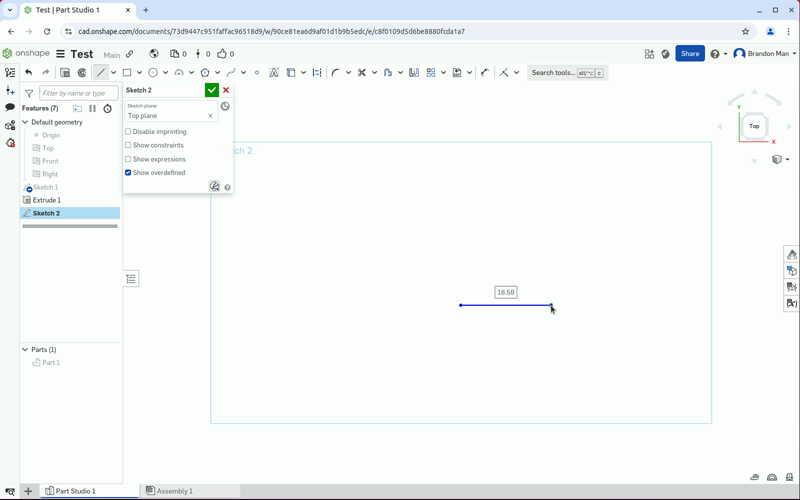
key(a)
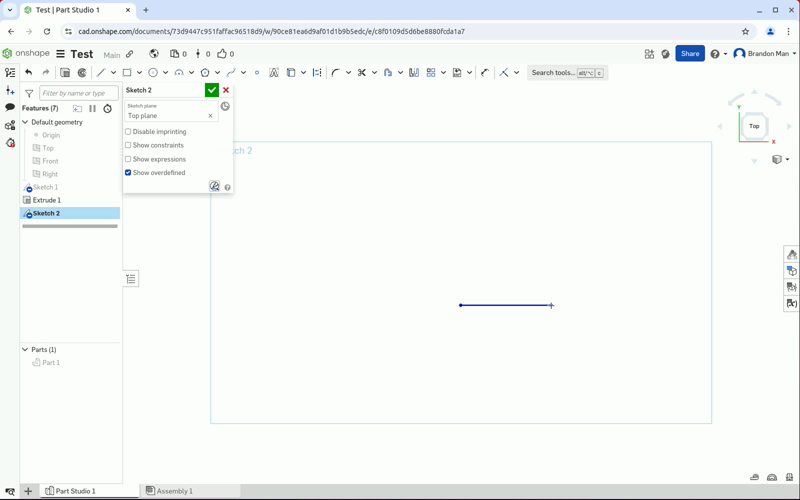
mouse_move(551, 305)
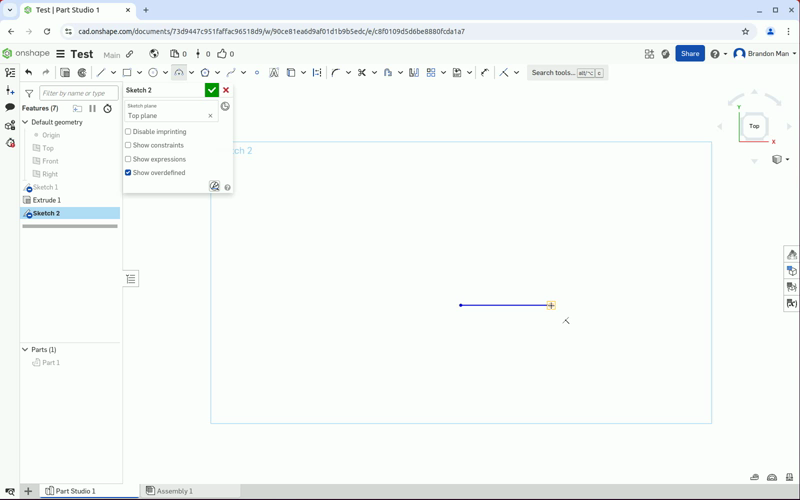
click(551, 305)
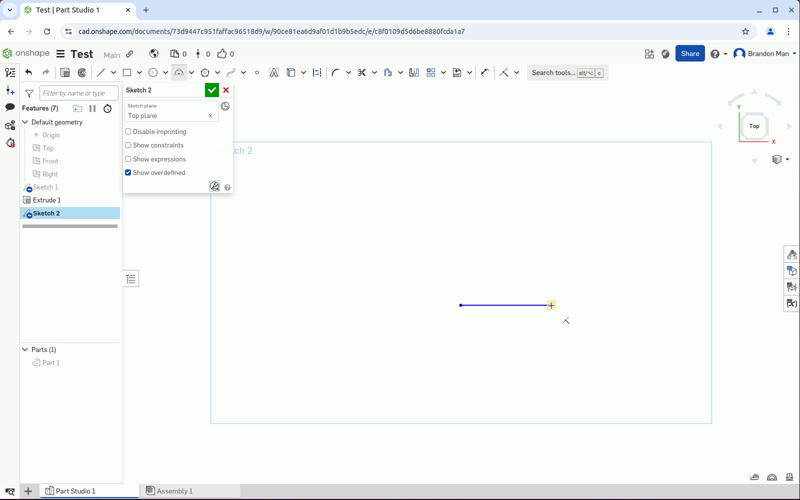
key_down(shift)
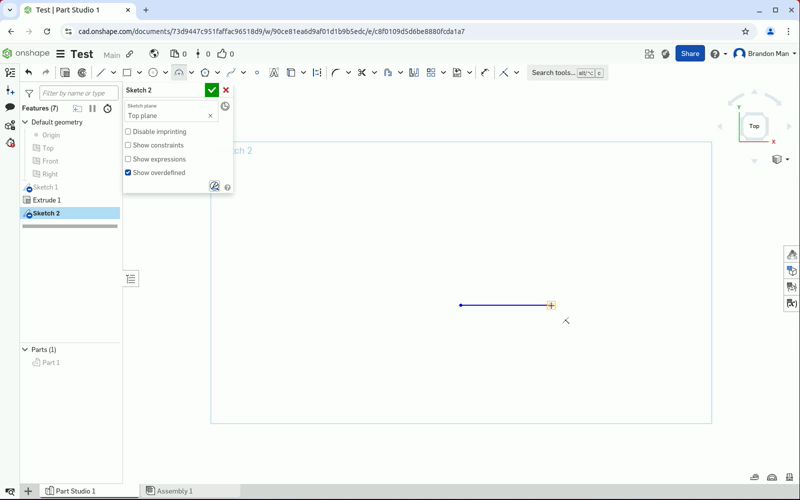
mouse_move(551, 259)
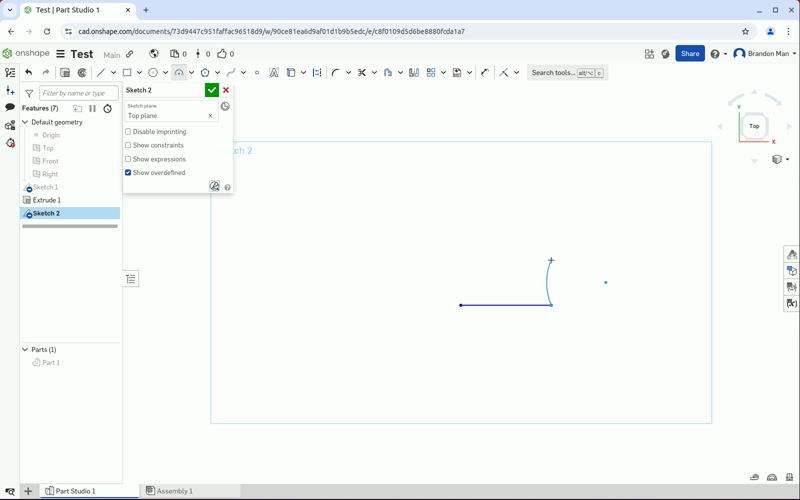
click(551, 259)
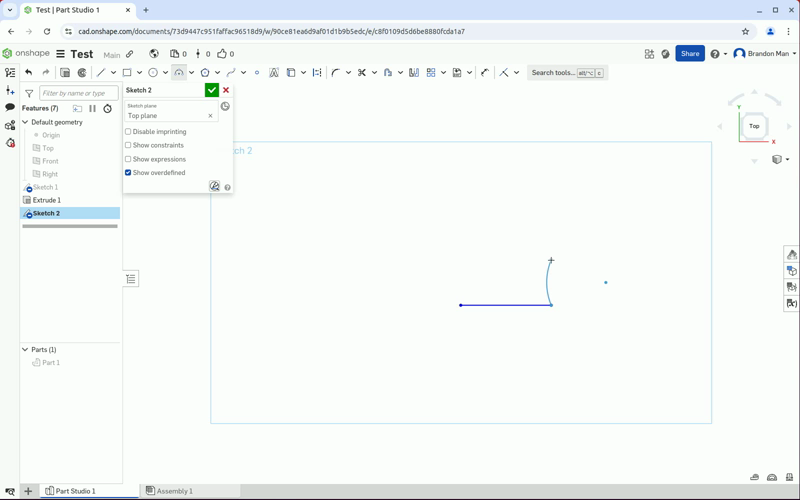
mouse_move(528, 282)
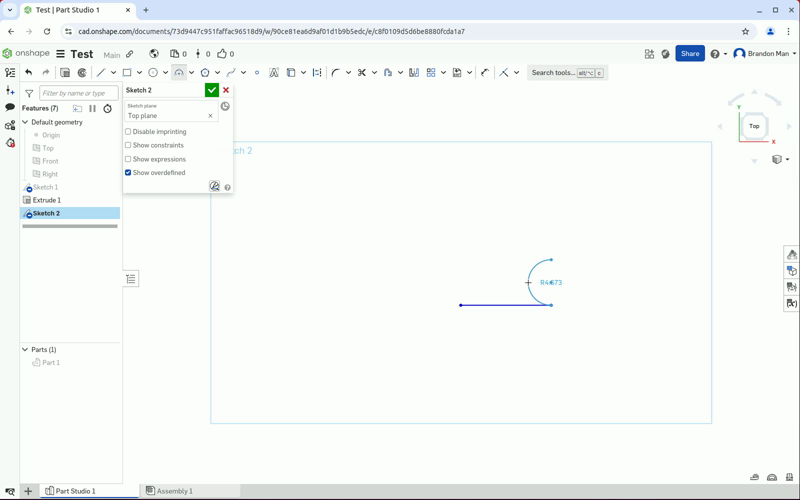
click(528, 282)
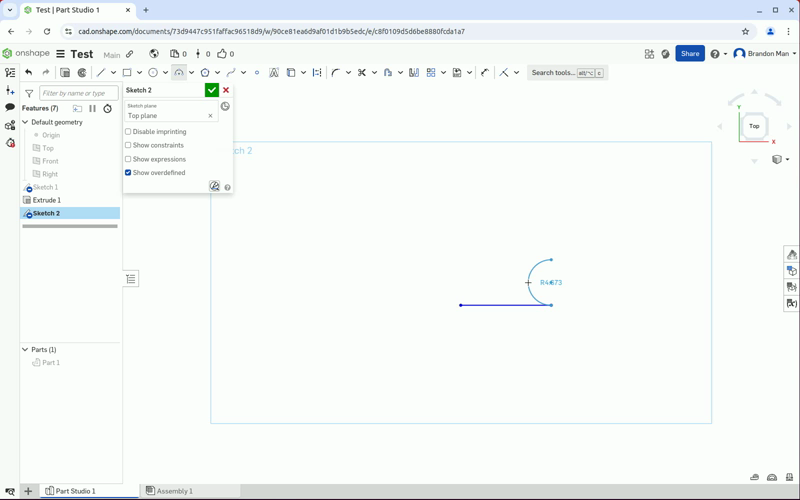
key_up(shift)
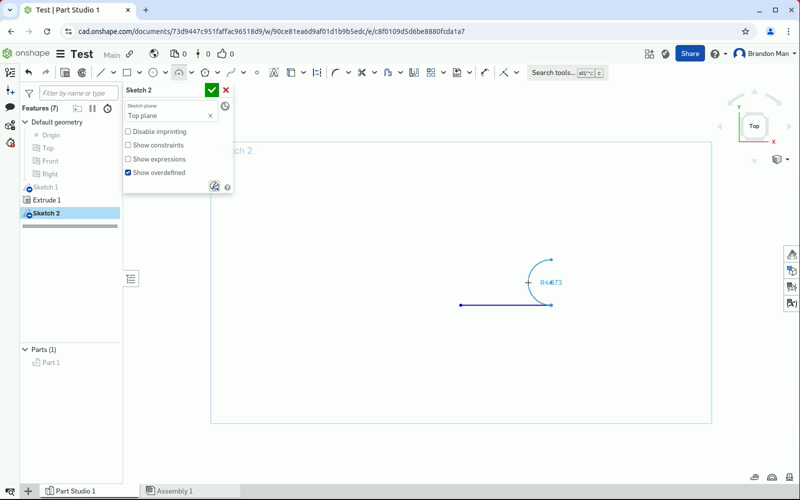
key(esc)
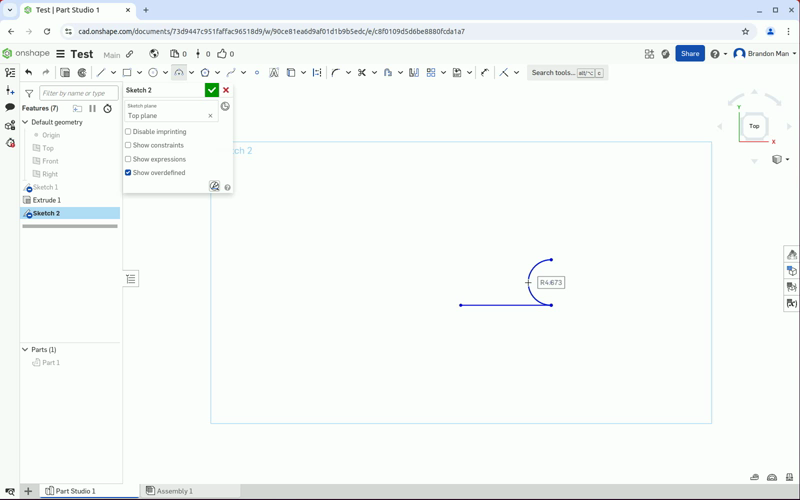
key(l)
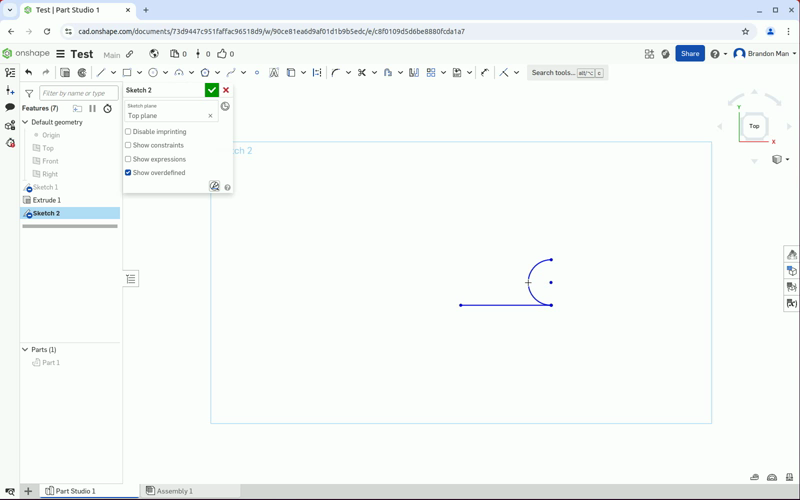
mouse_move(551, 259)
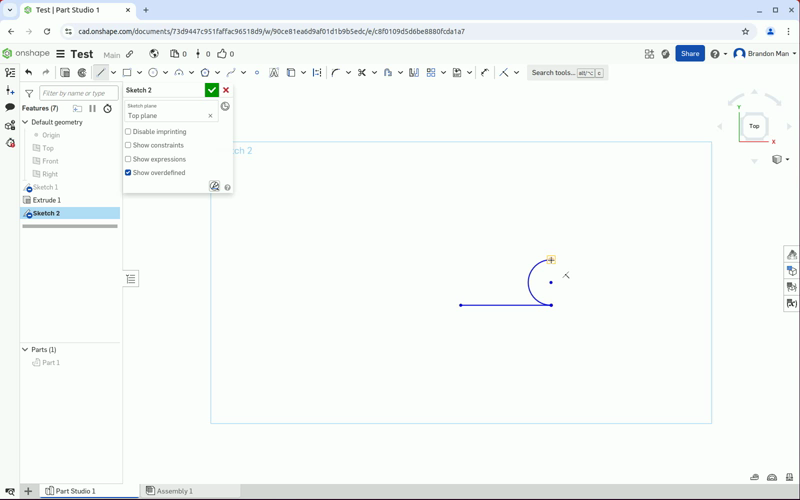
click(551, 259)
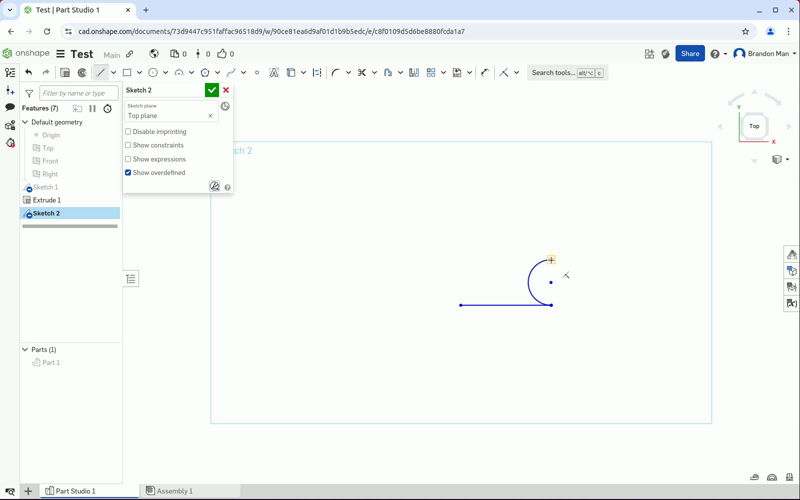
key_down(shift)
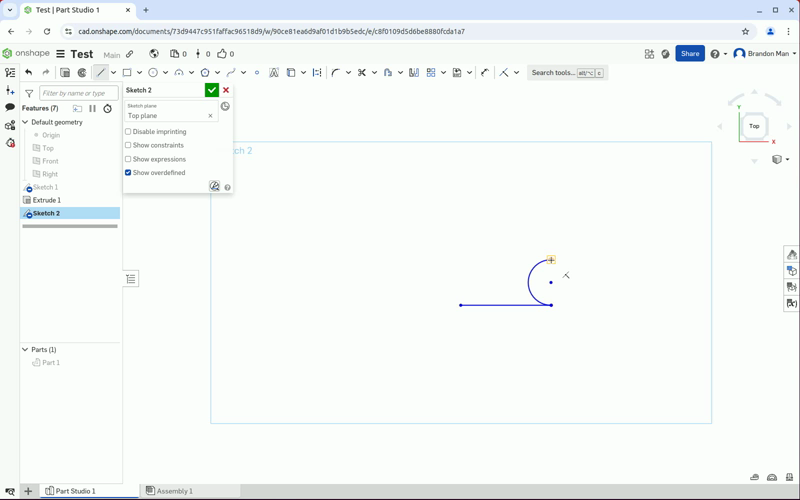
mouse_move(460, 259)
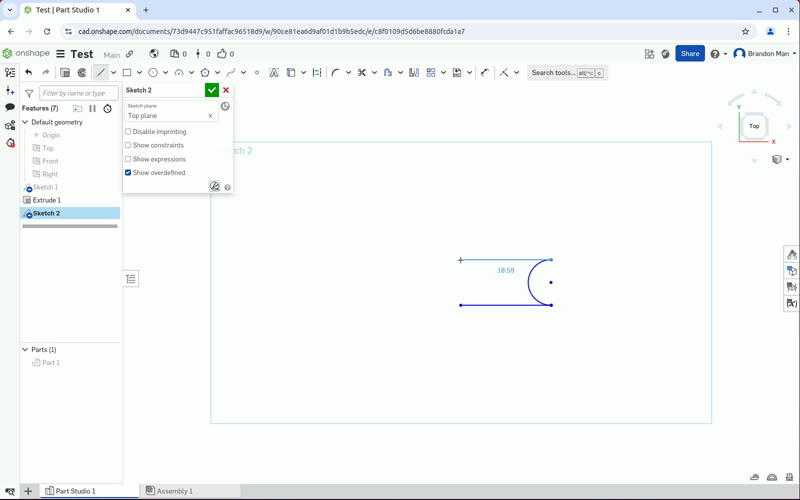
click(460, 259)
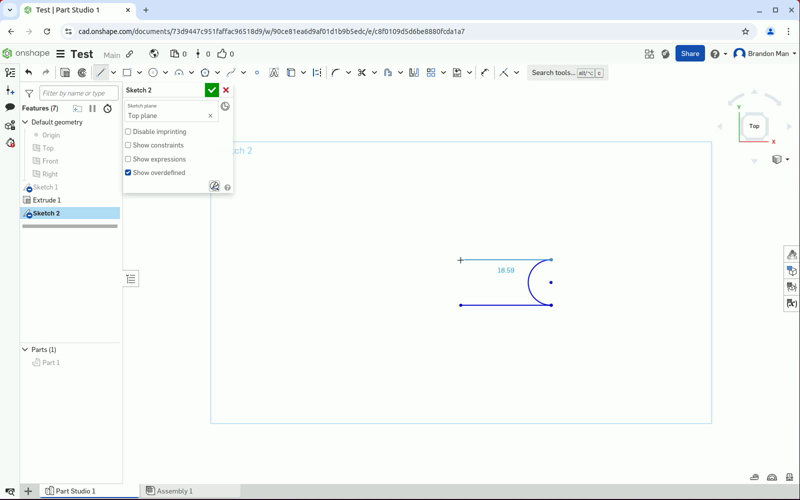
key_up(shift)
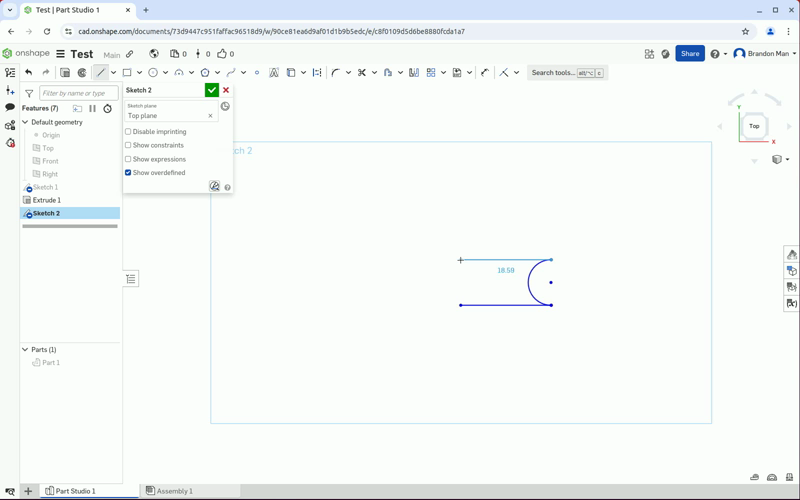
key(esc)
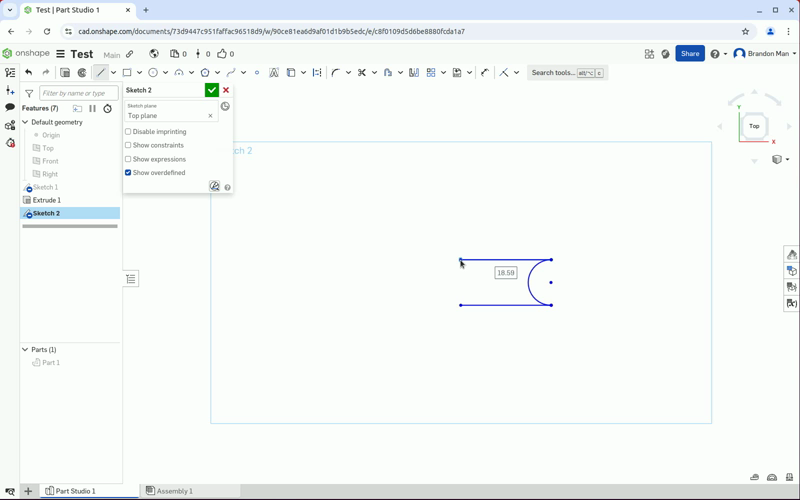
key(a)
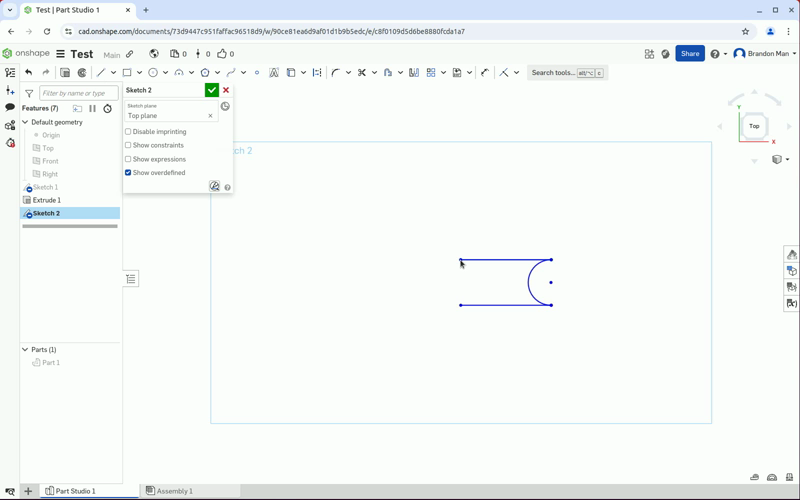
mouse_move(460, 259)
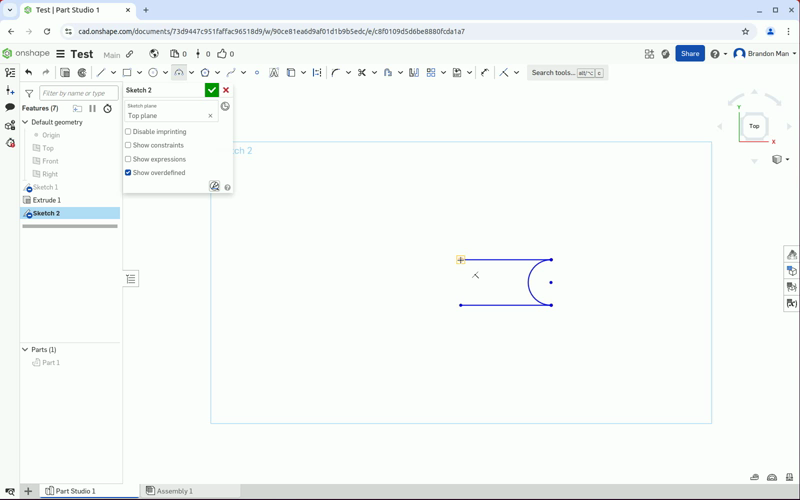
click(460, 259)
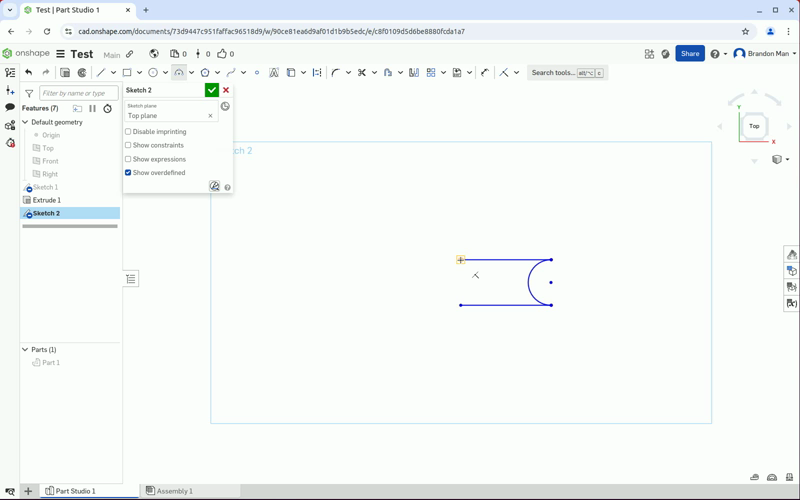
key_down(shift)
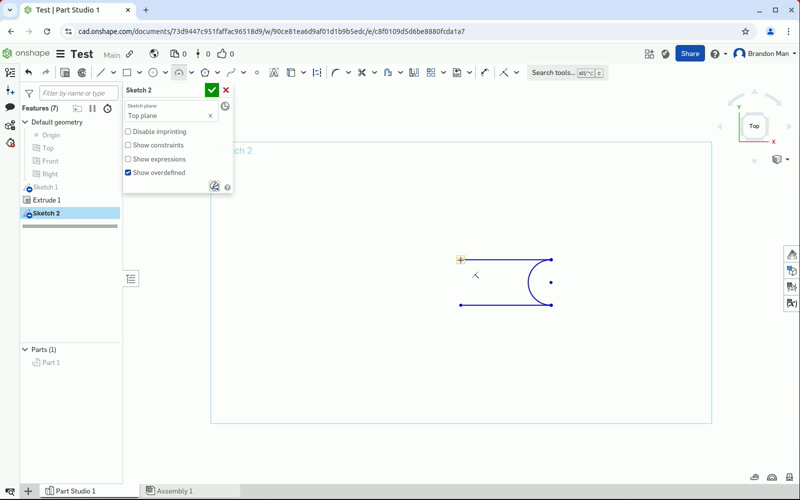
mouse_move(482, 277)
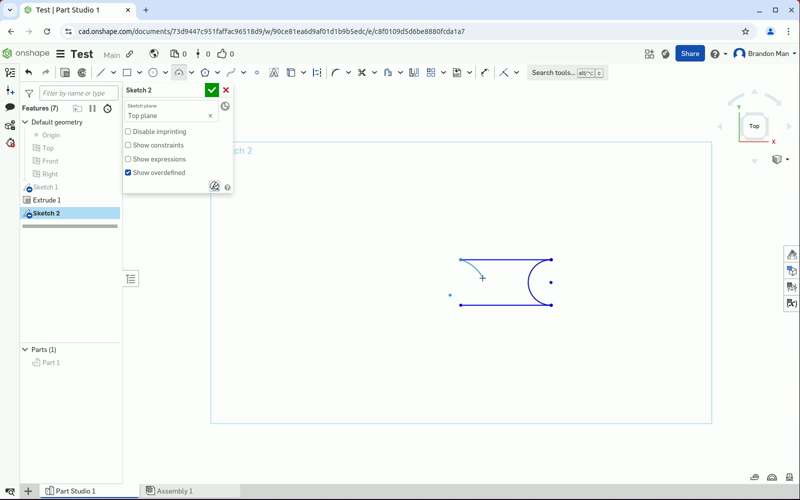
click(482, 277)
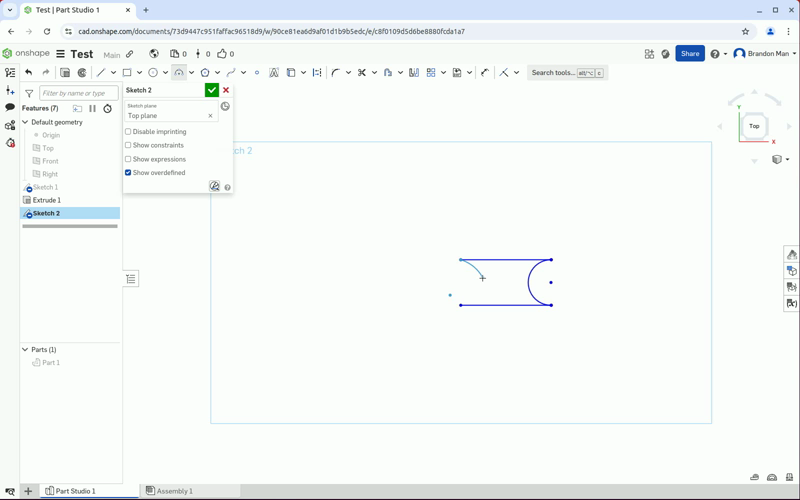
mouse_move(474, 264)
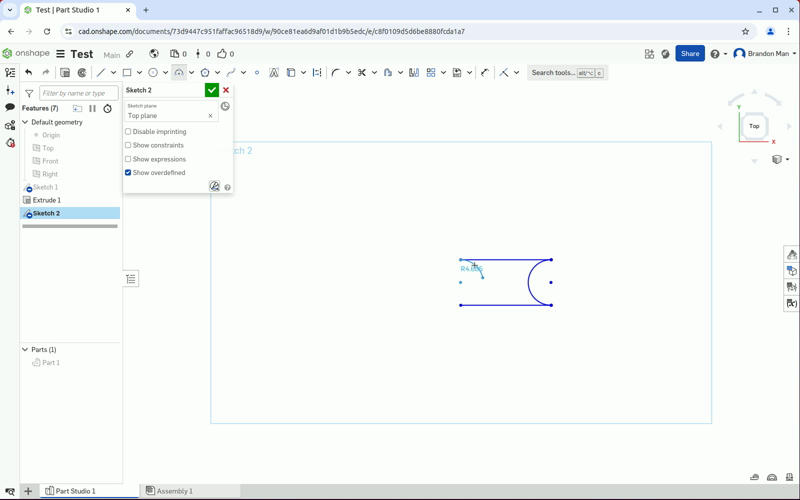
click(474, 264)
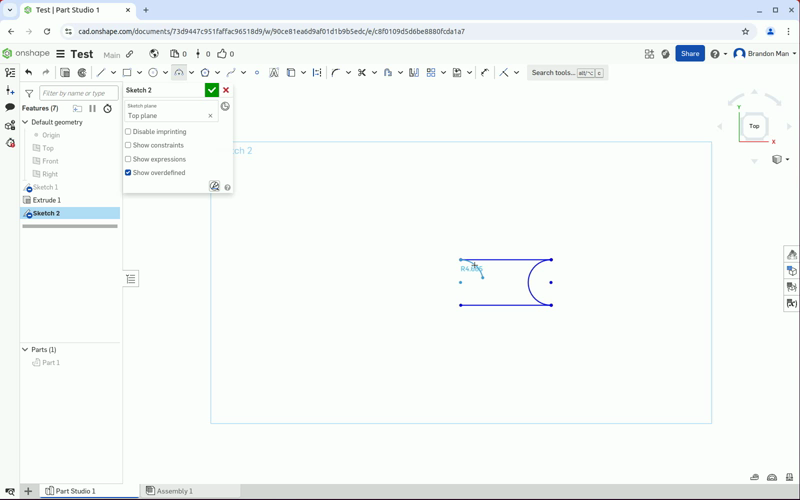
key_up(shift)
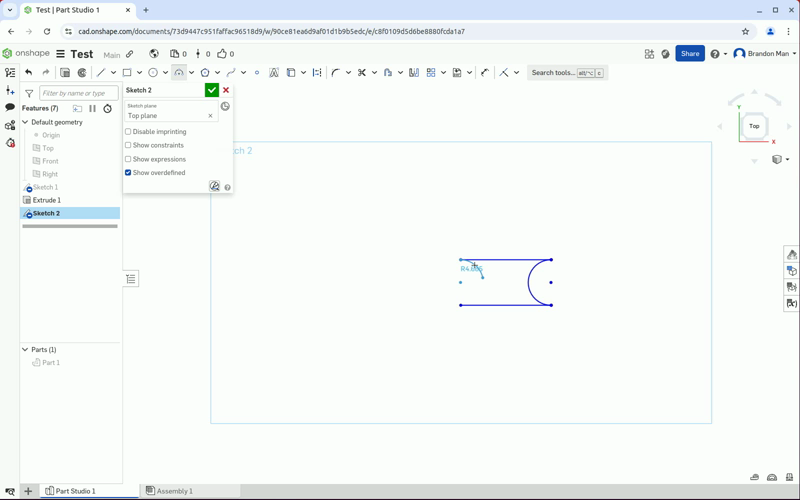
key(esc)
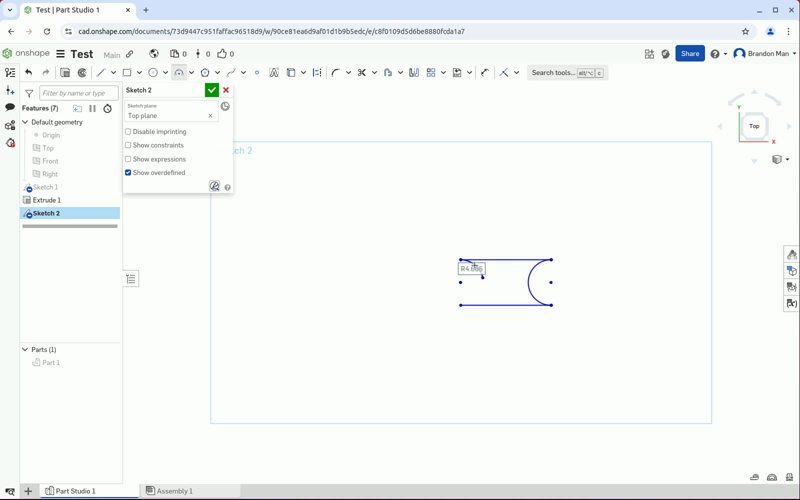
key(l)
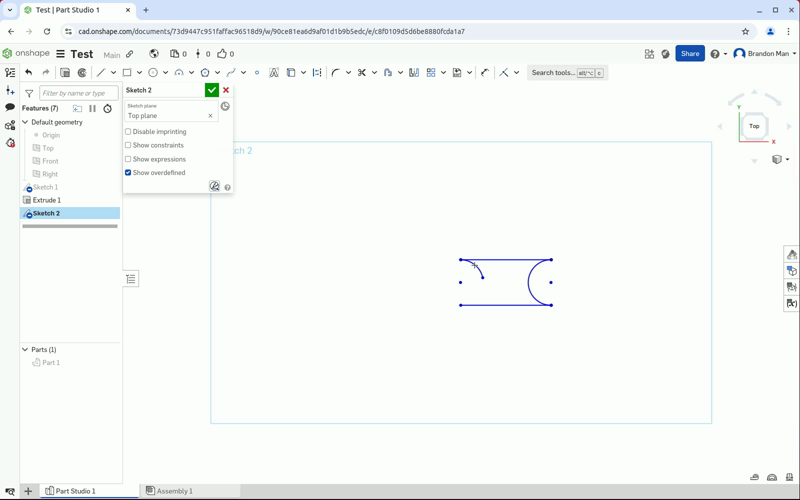
mouse_move(482, 277)
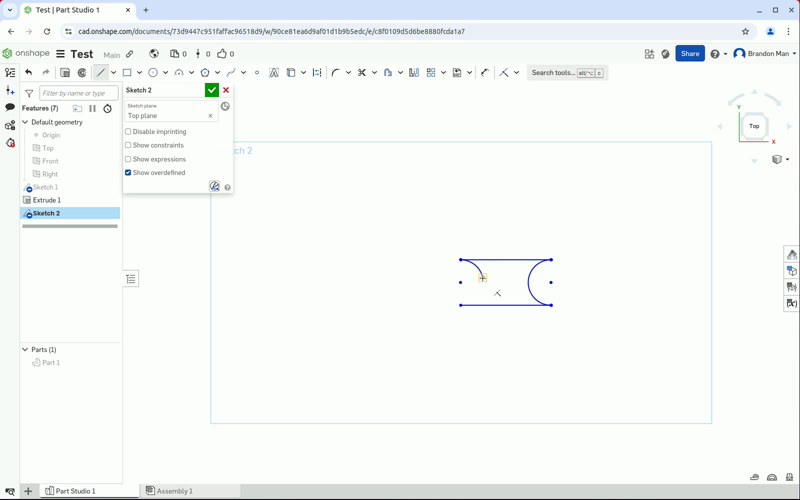
click(482, 277)
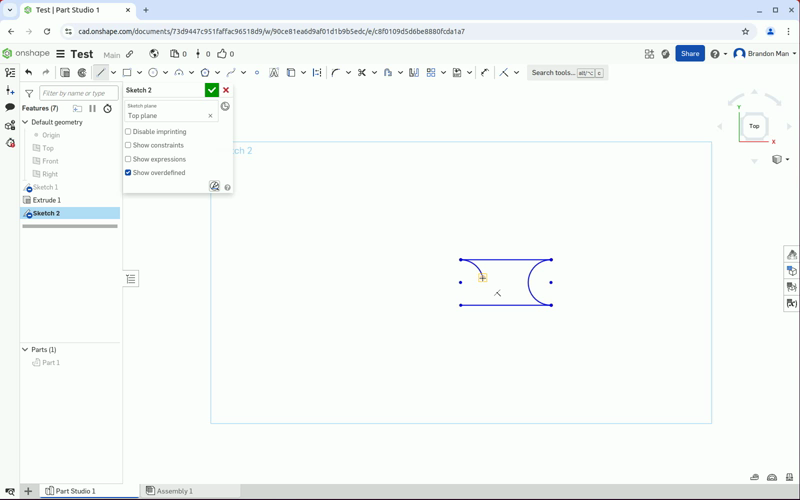
key_down(shift)
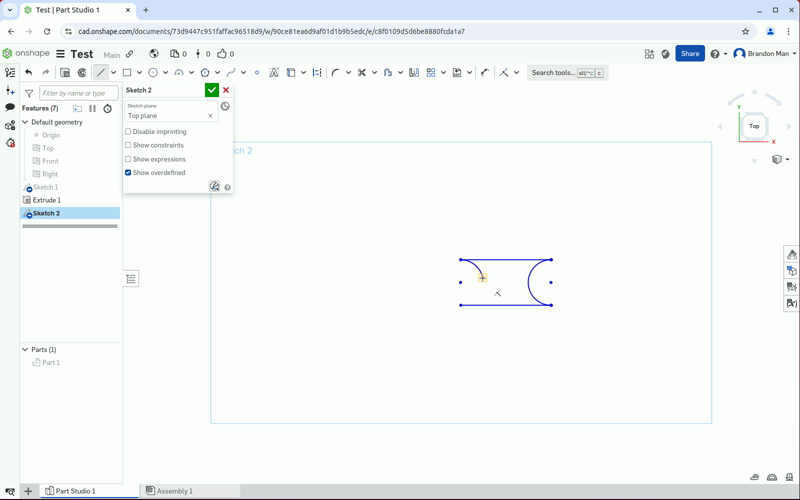
mouse_move(512, 277)
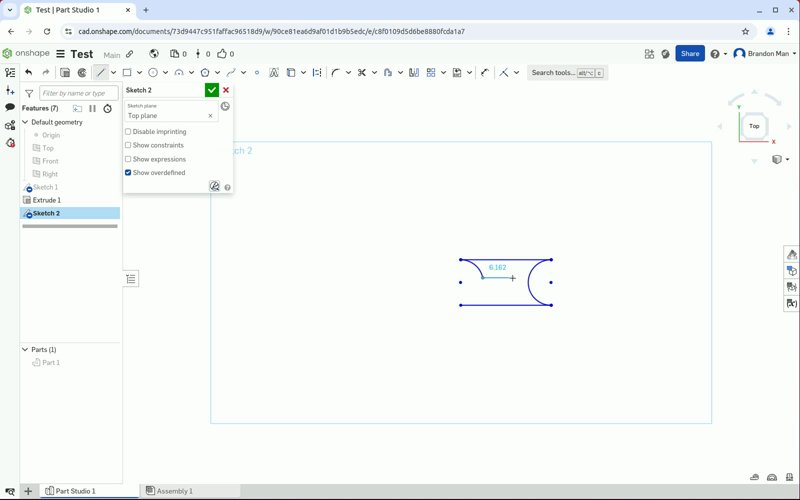
mouse_move(520, 277)
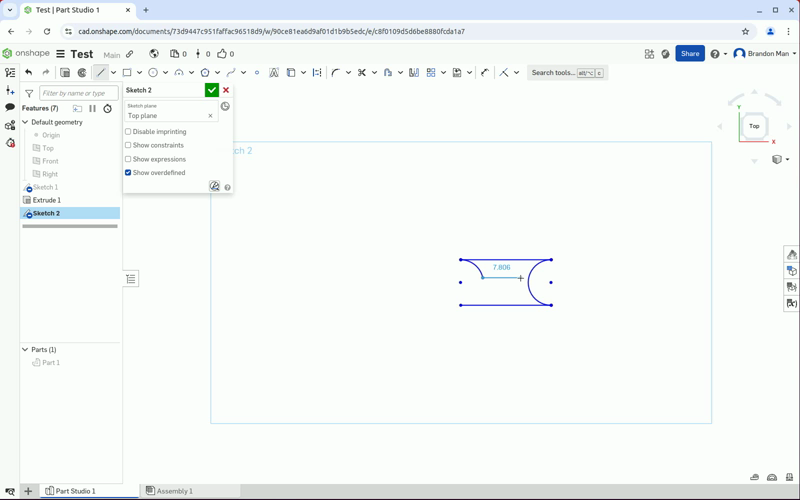
click(520, 277)
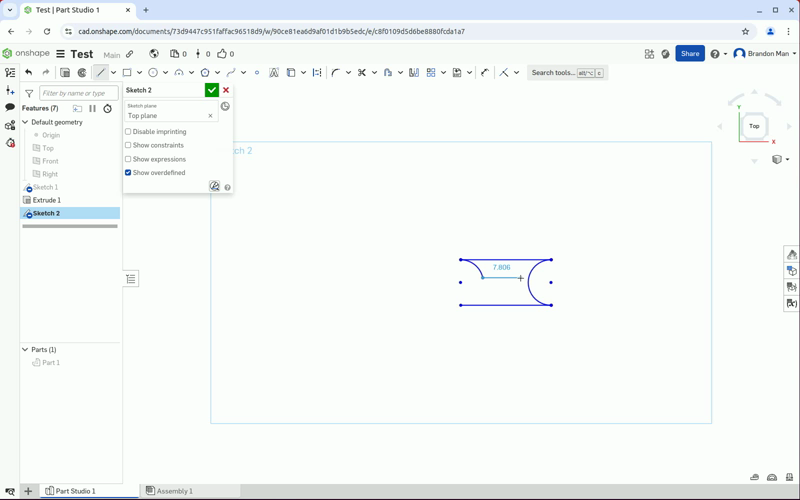
key_up(shift)
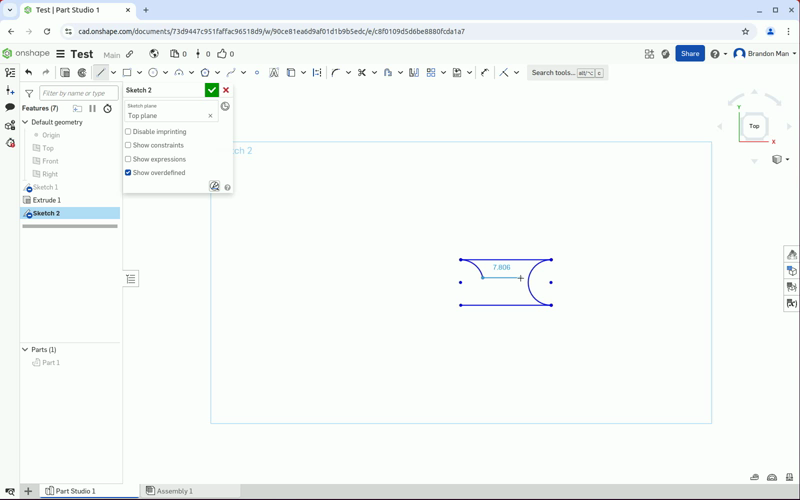
key(esc)
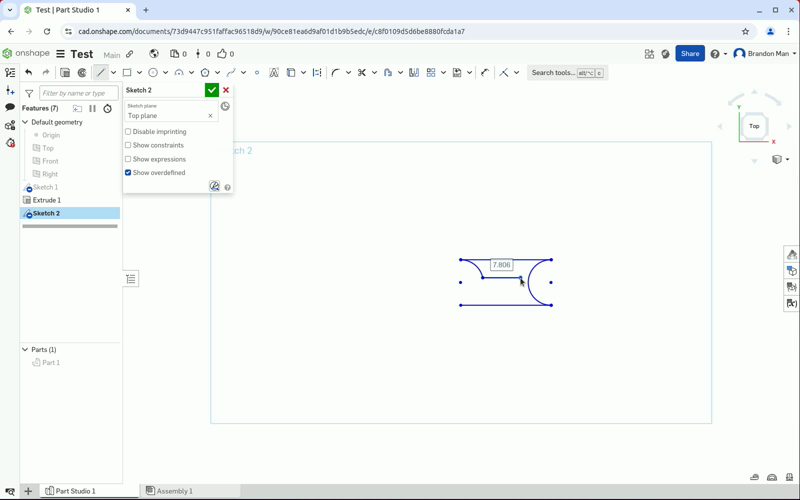
key(a)
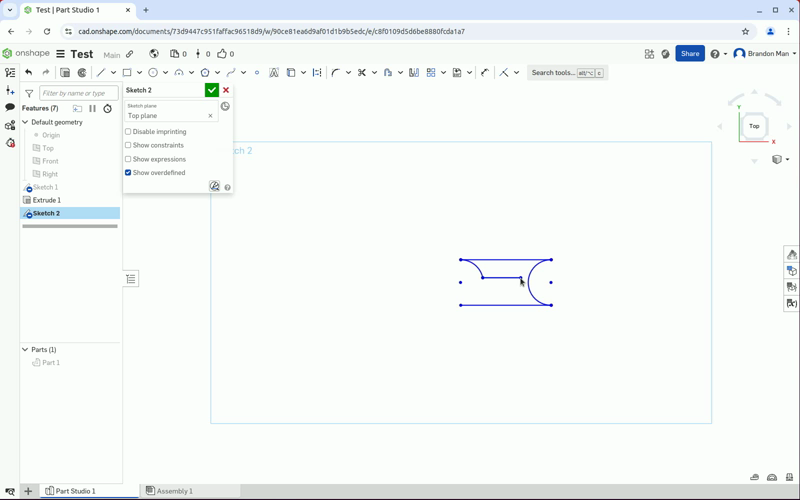
mouse_move(520, 277)
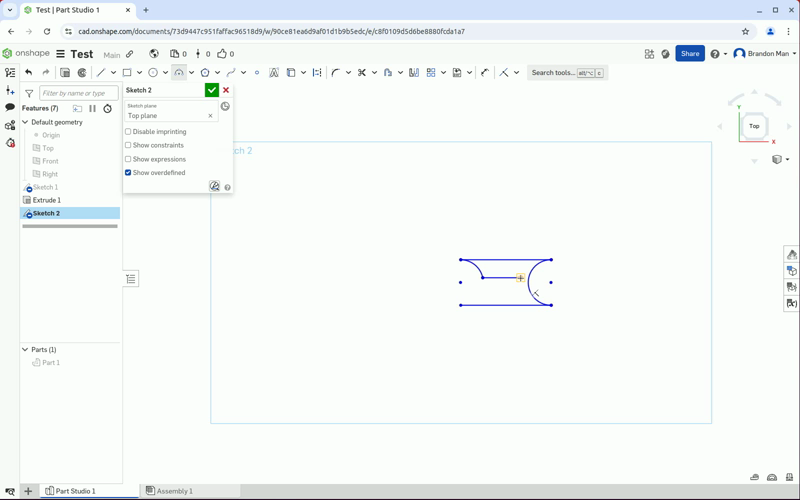
click(520, 277)
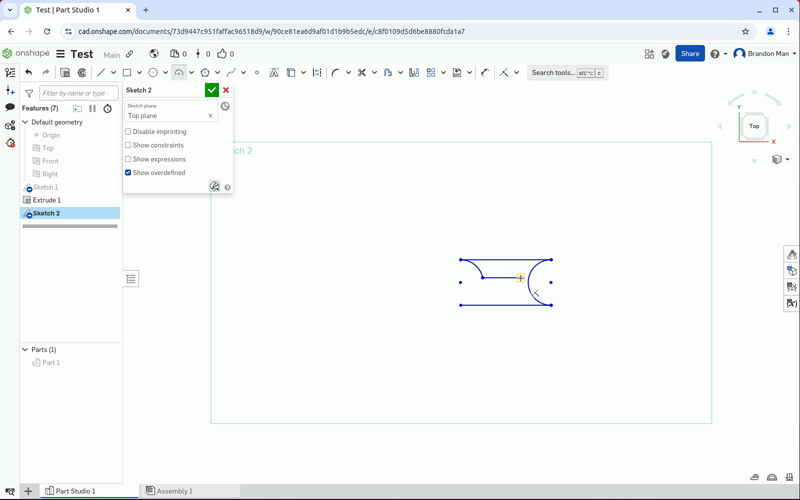
key_down(shift)
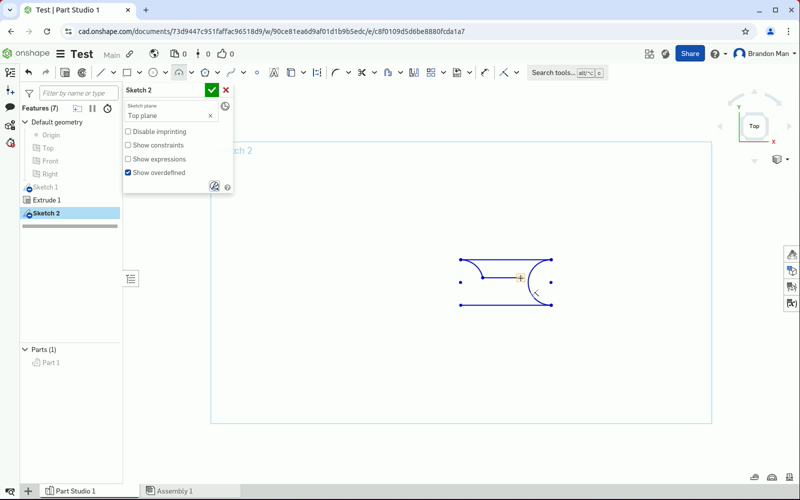
mouse_move(520, 288)
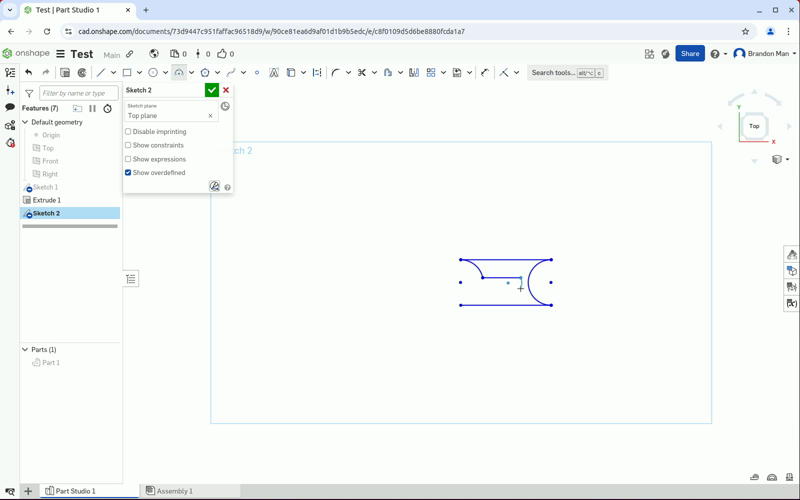
click(520, 288)
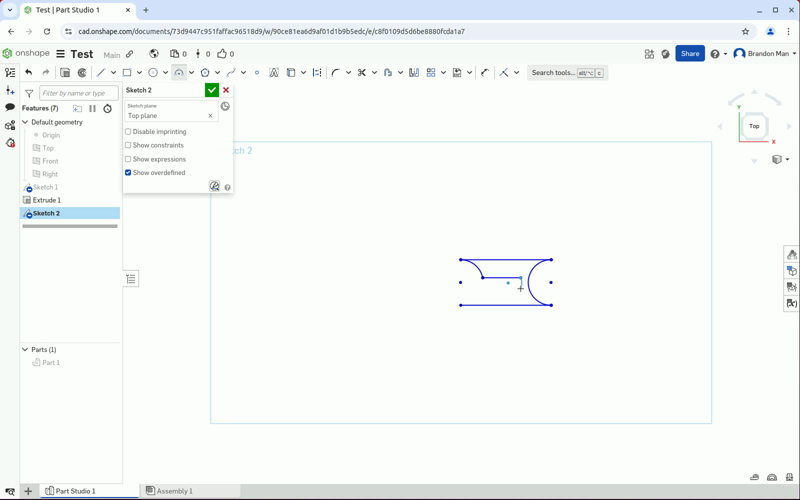
mouse_move(525, 282)
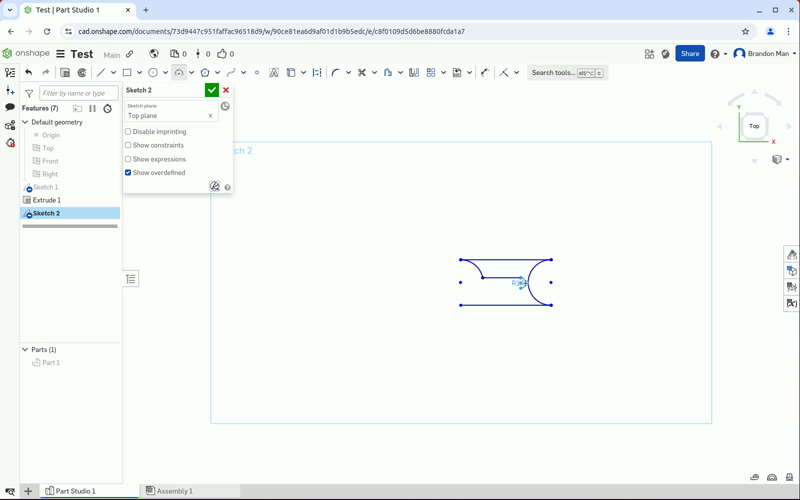
scroll(6)
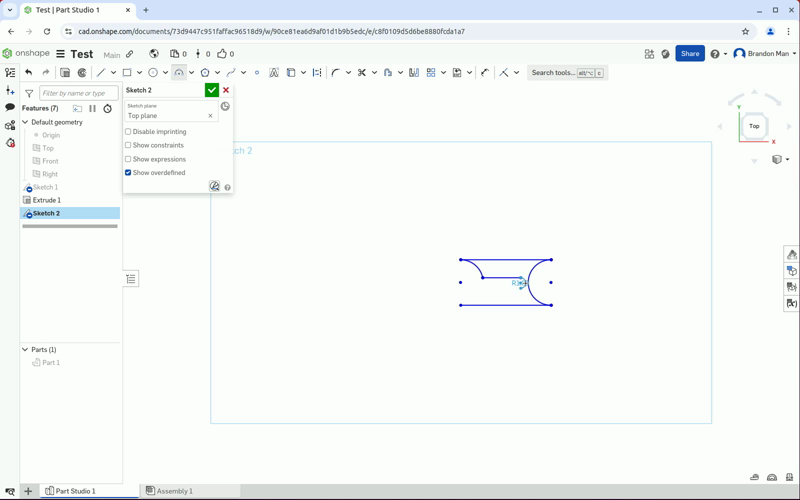
scroll(6)
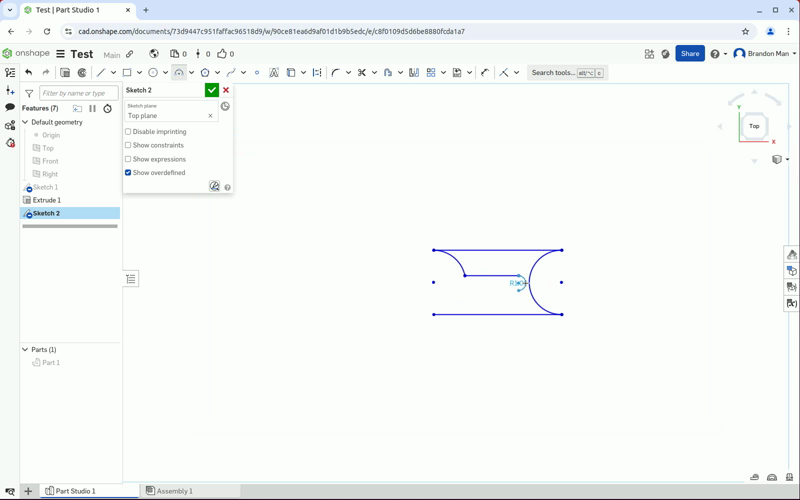
scroll(6)
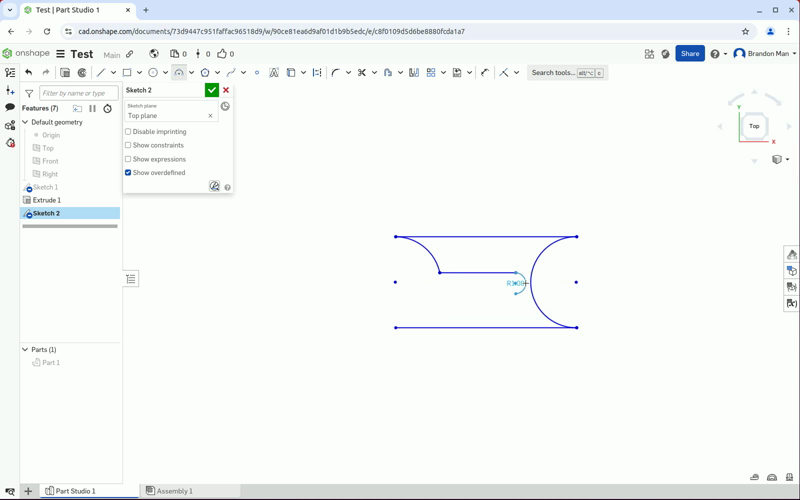
scroll(6)
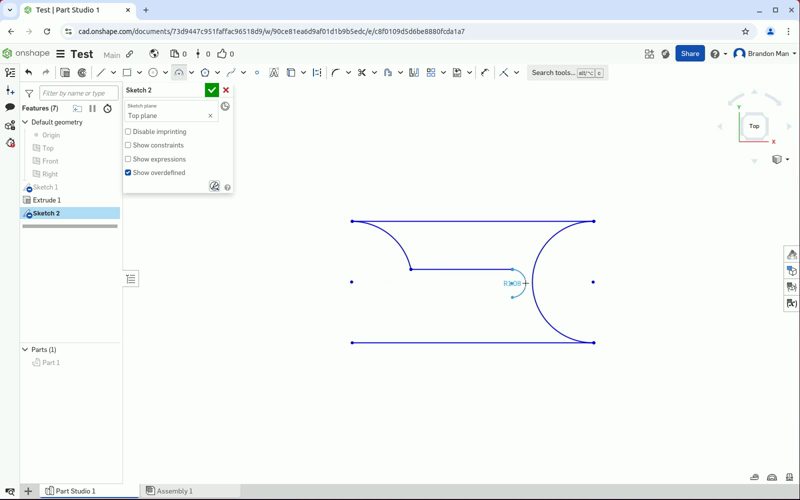
scroll(6)
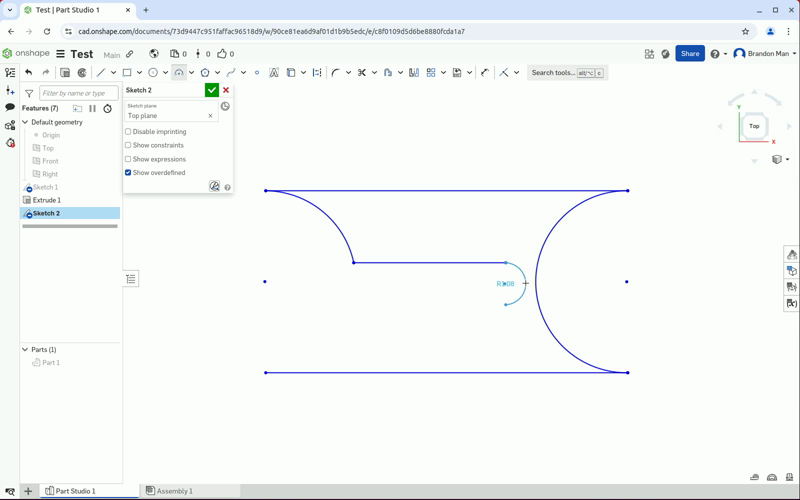
scroll(6)
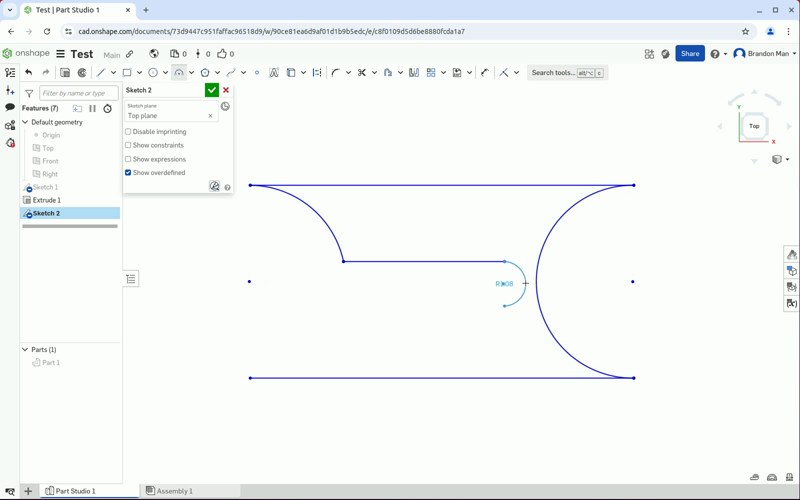
scroll(6)
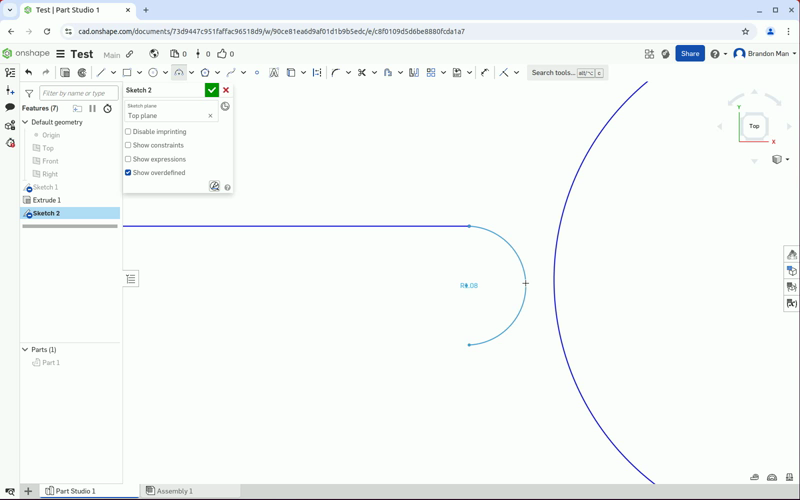
click(525, 282)
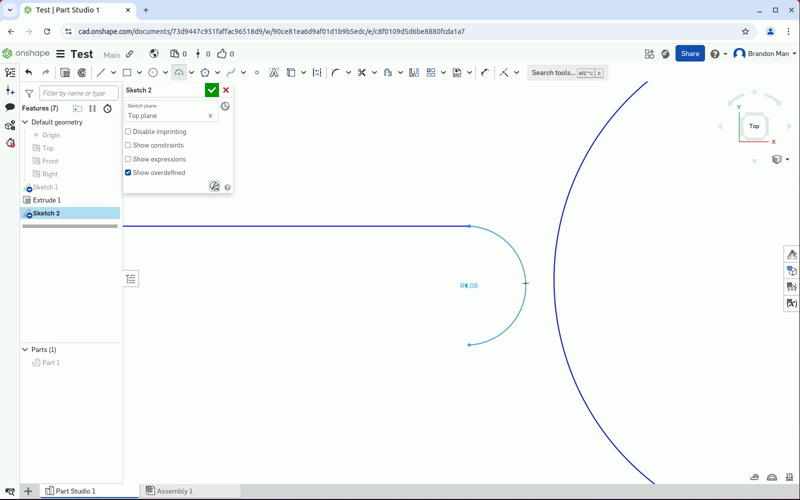
scroll(-6)
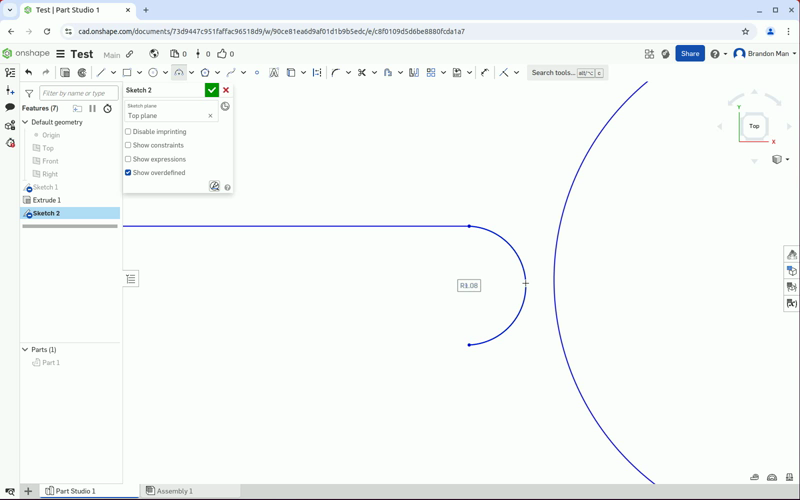
scroll(-6)
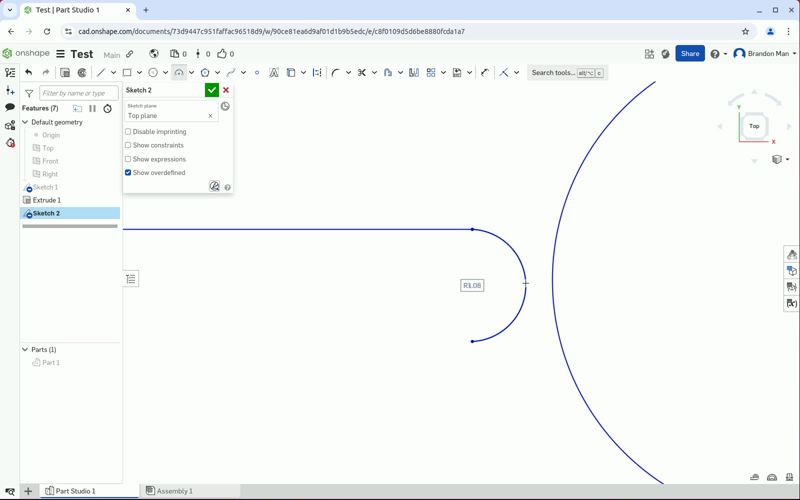
scroll(-6)
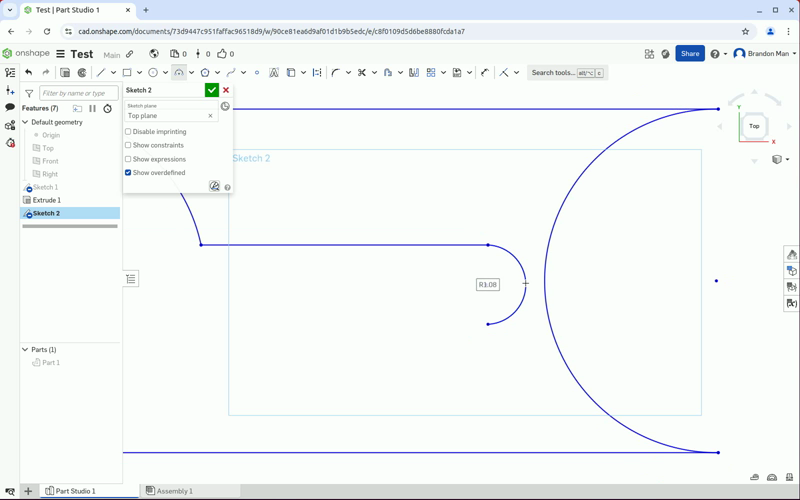
scroll(-6)
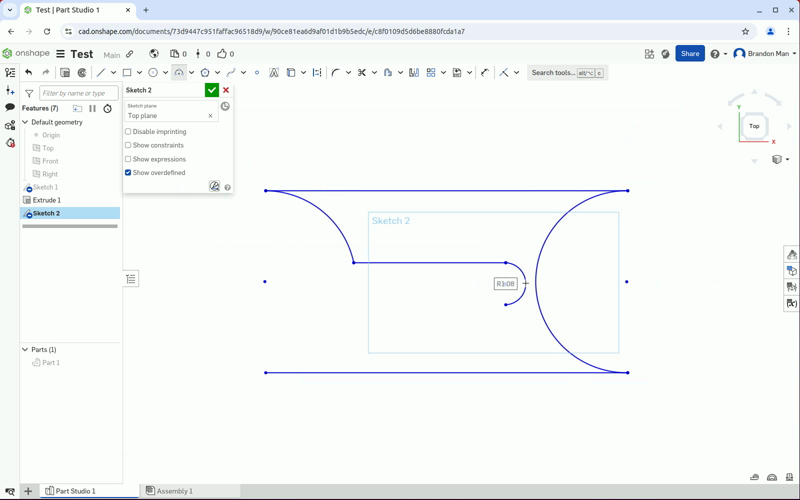
scroll(-6)
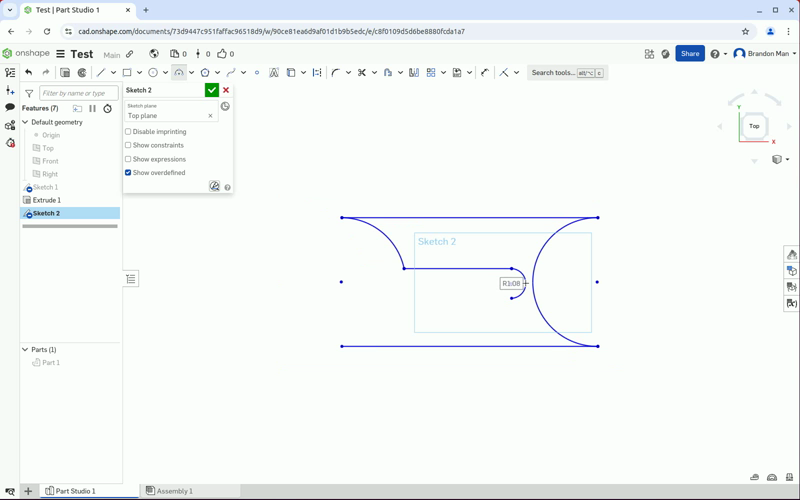
scroll(-6)
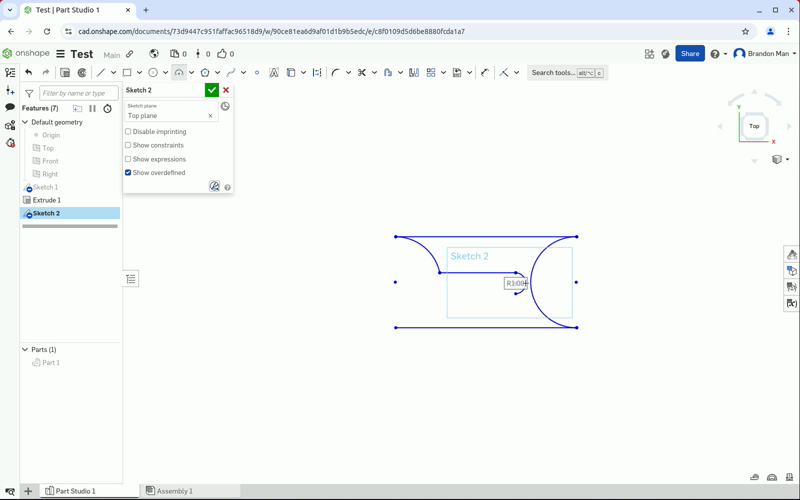
scroll(-6)
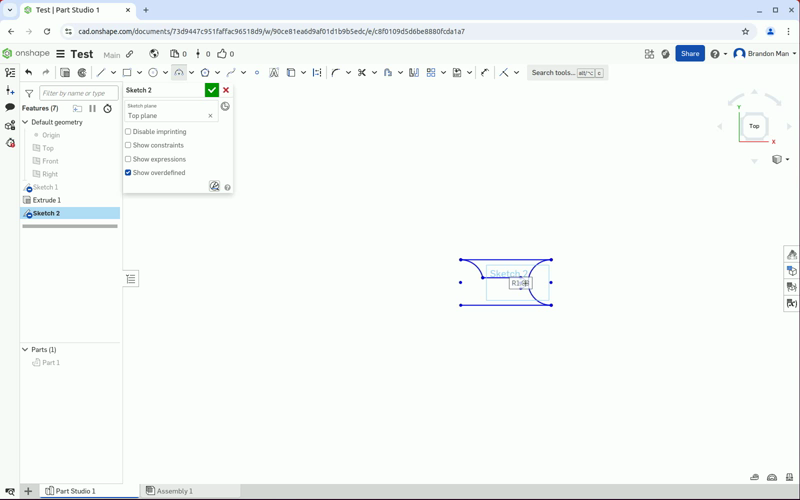
key_up(shift)
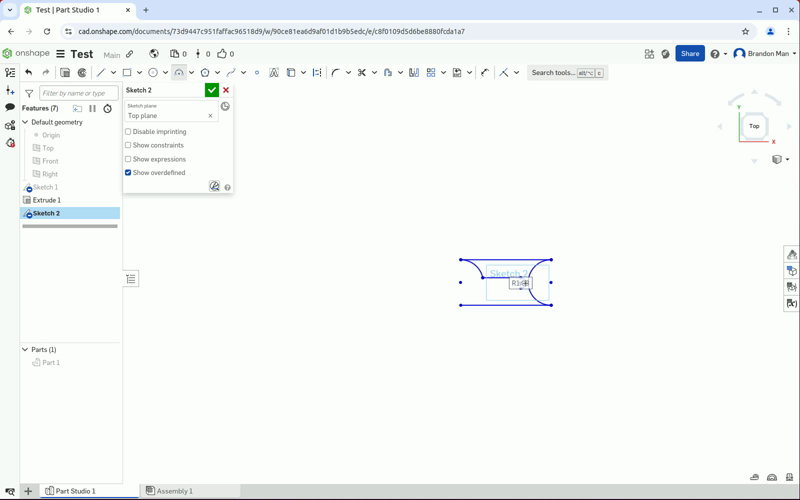
key(esc)
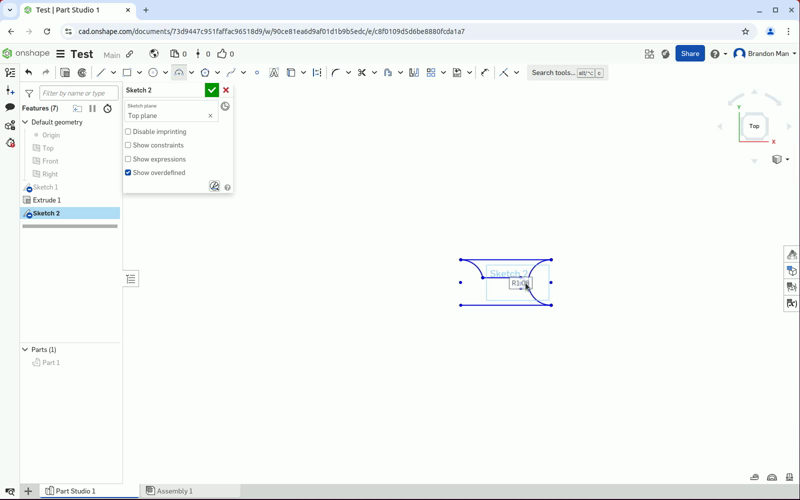
key(l)
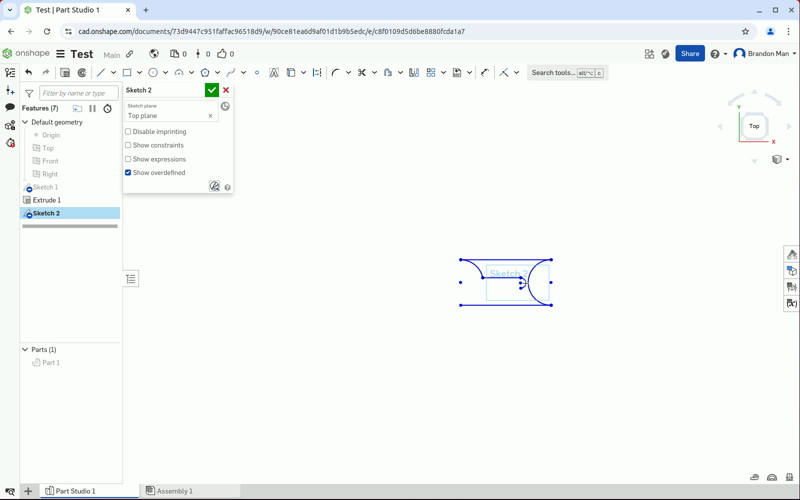
mouse_move(520, 288)
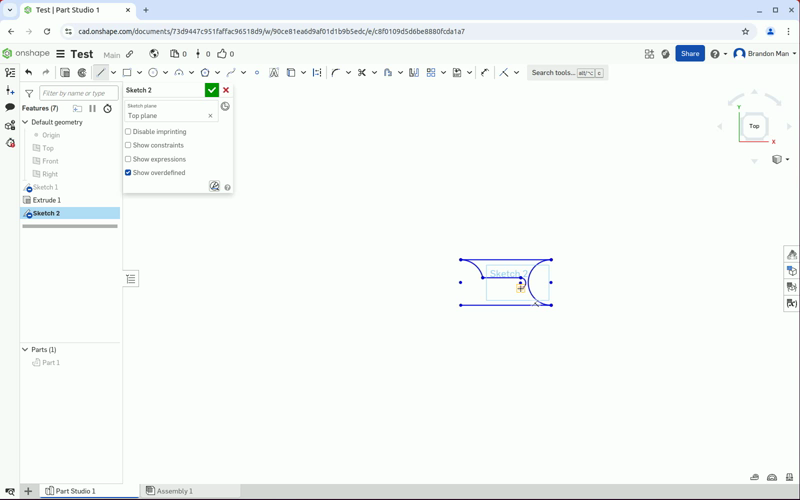
click(520, 288)
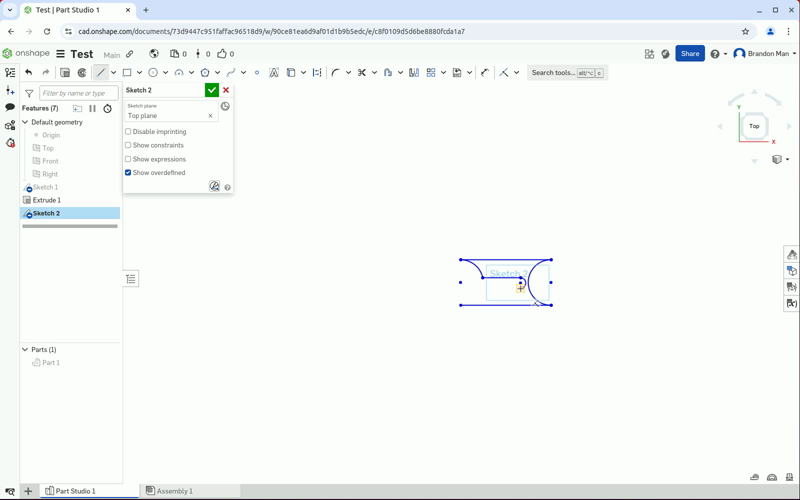
key_down(shift)
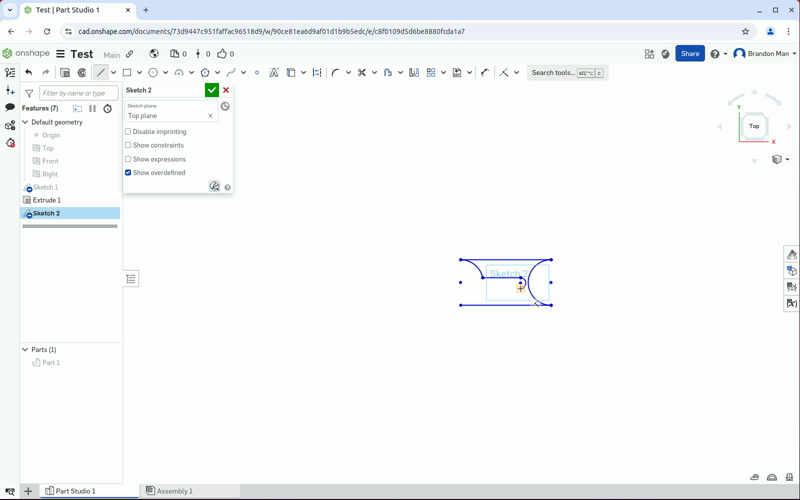
mouse_move(550, 288)
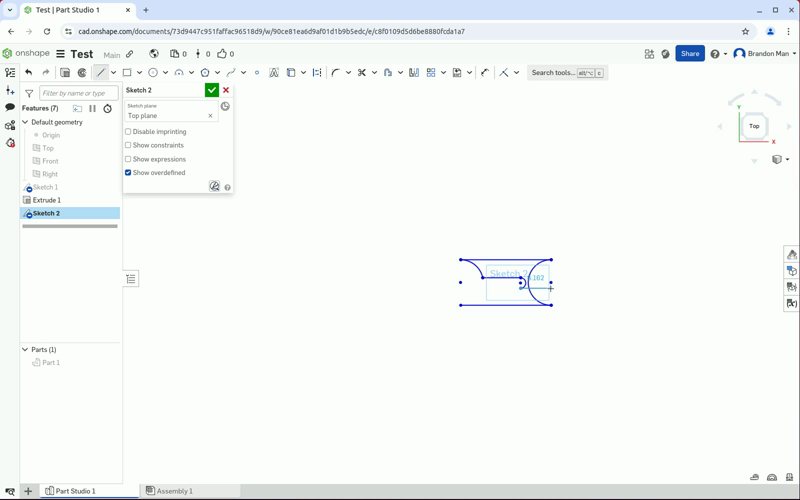
mouse_move(482, 288)
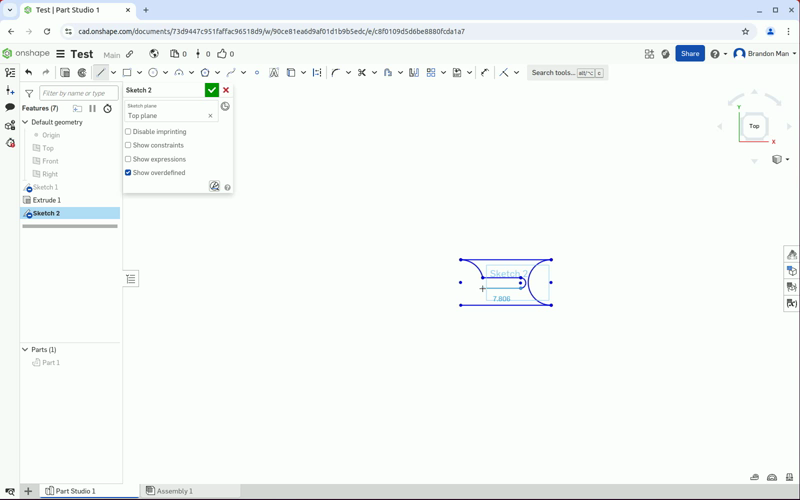
click(482, 288)
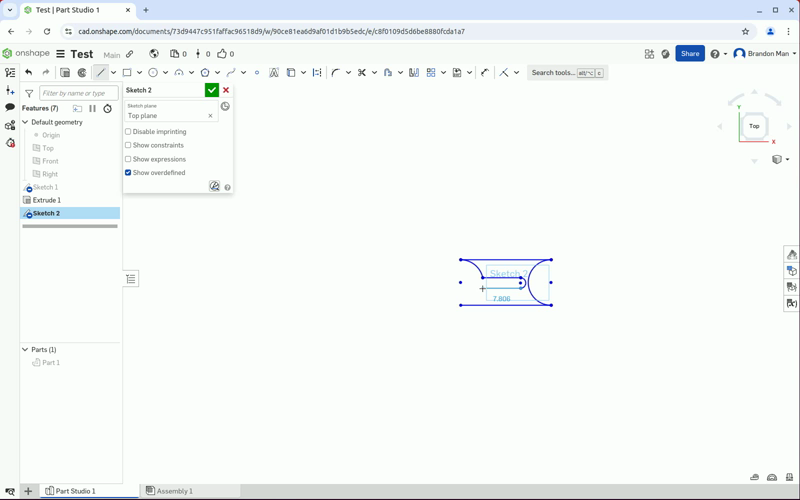
key_up(shift)
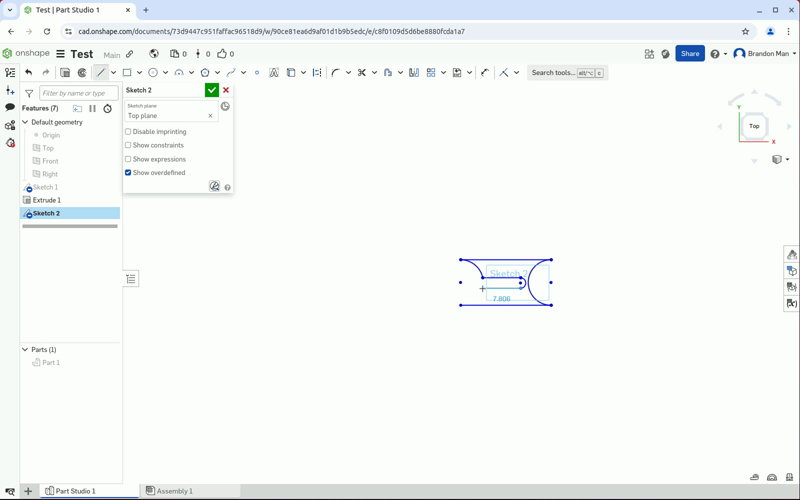
key(esc)
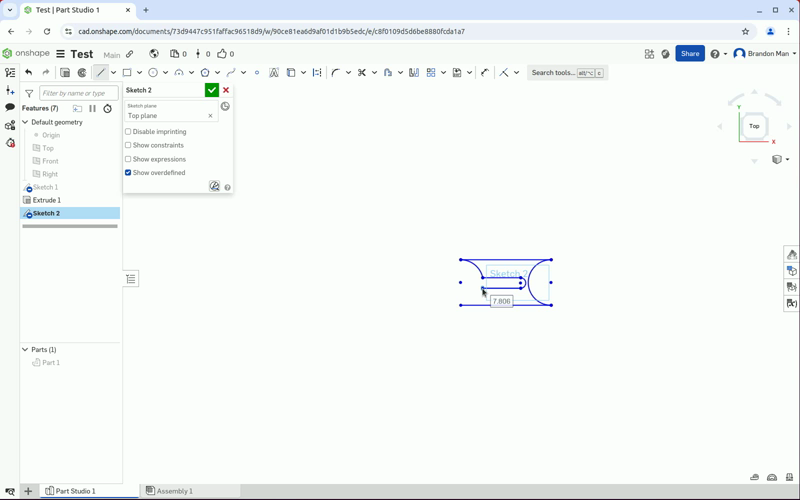
key(a)
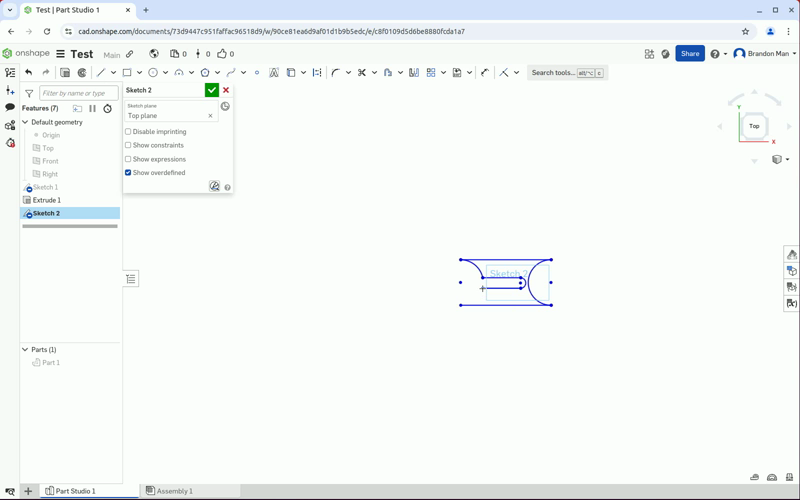
mouse_move(482, 288)
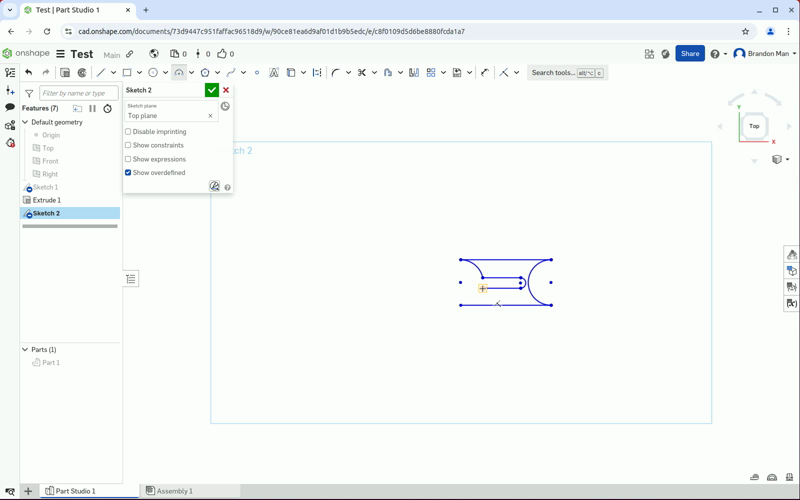
click(482, 288)
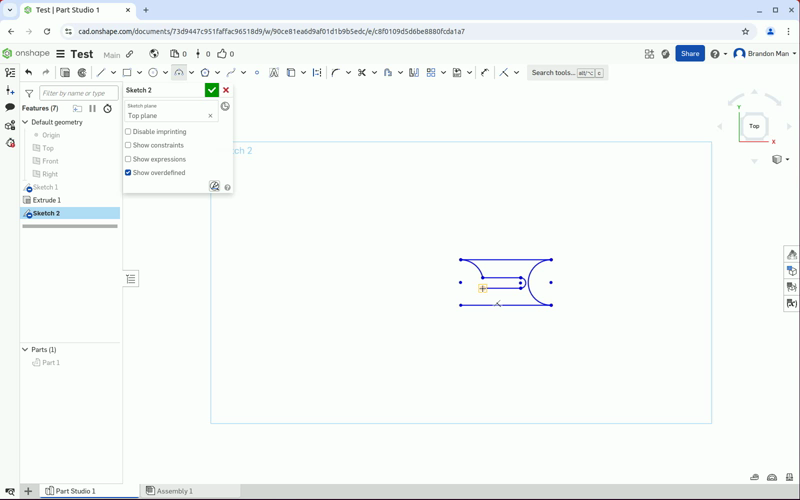
mouse_move(460, 305)
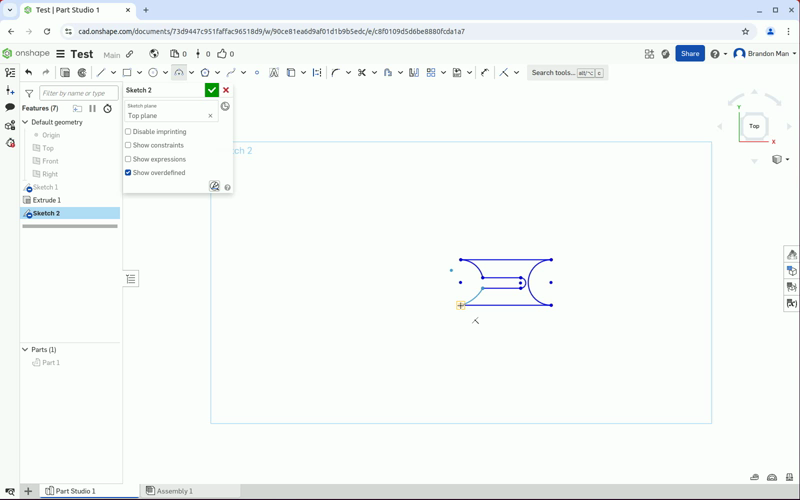
click(460, 305)
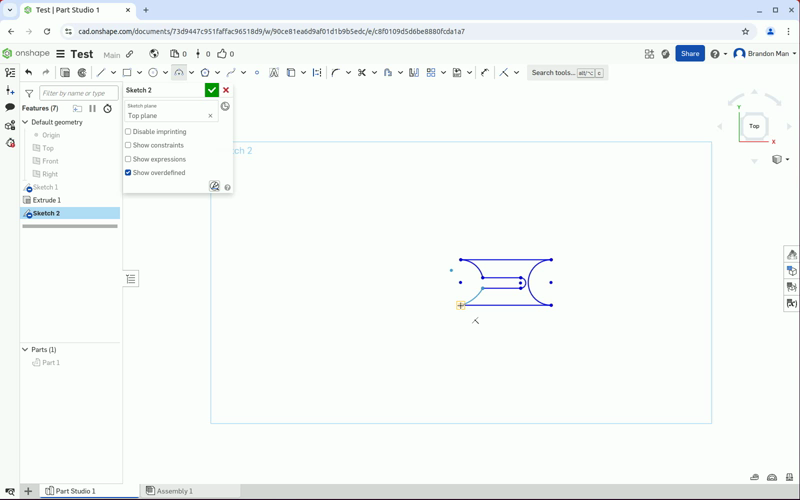
key_down(shift)
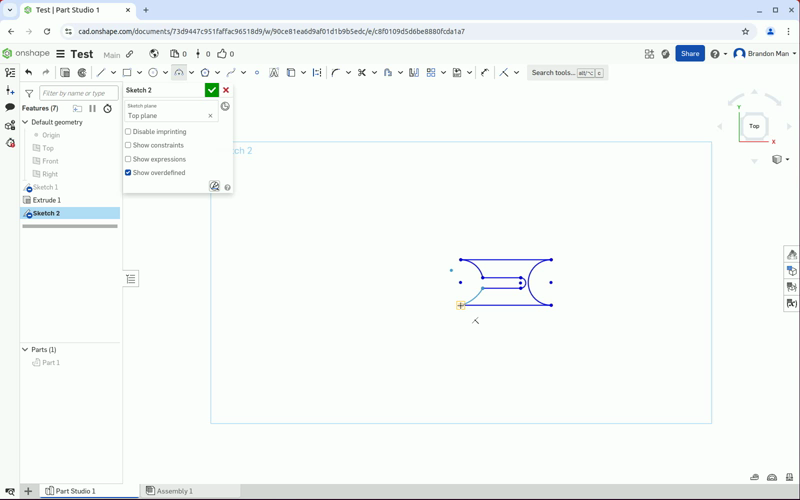
mouse_move(474, 300)
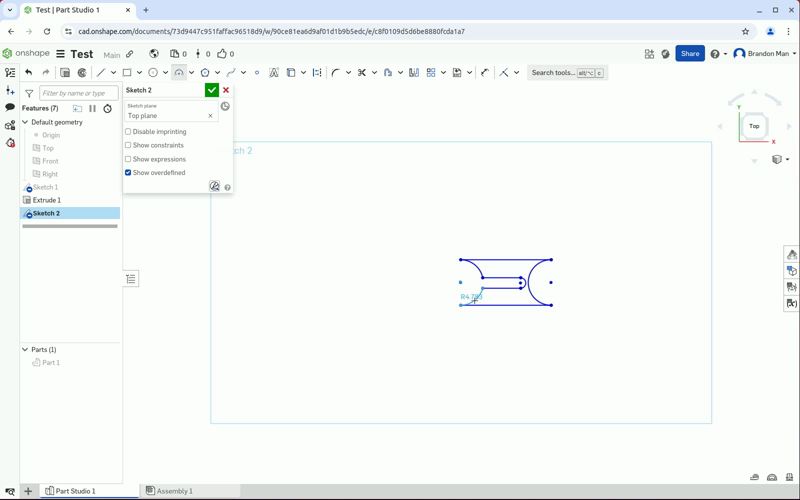
click(474, 300)
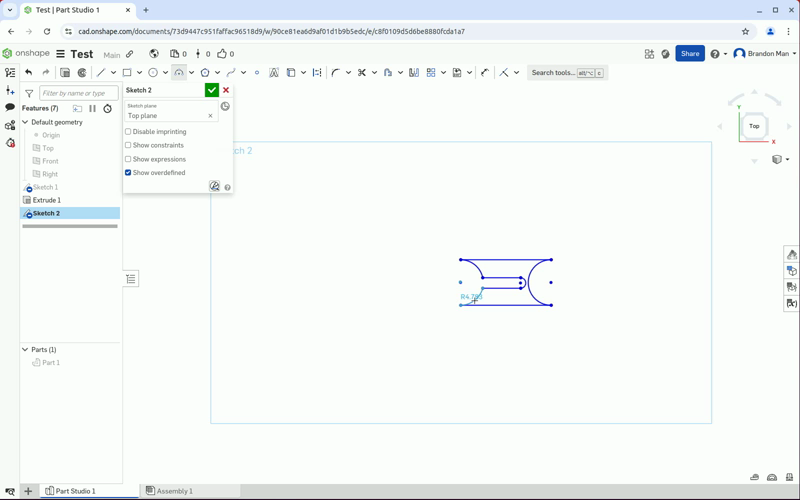
key_up(shift)
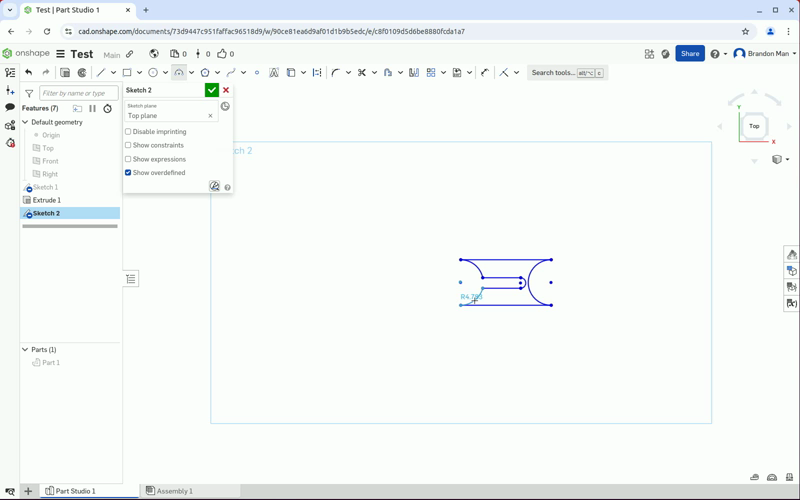
key(esc)
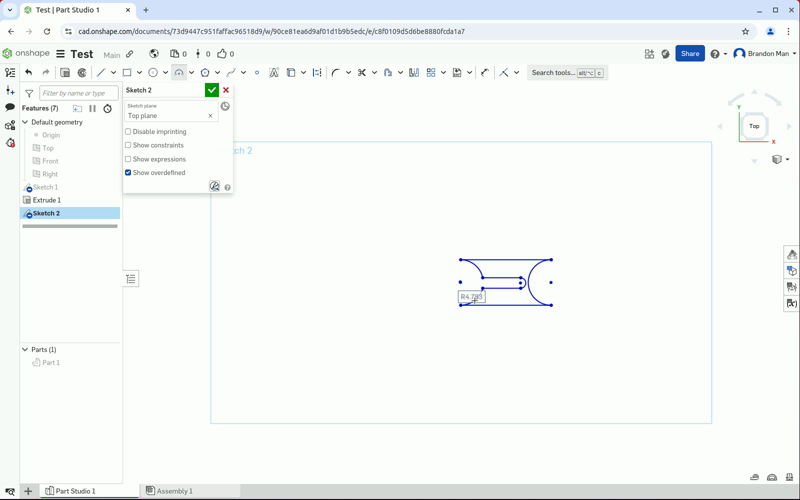
mouse_move(525, 265)
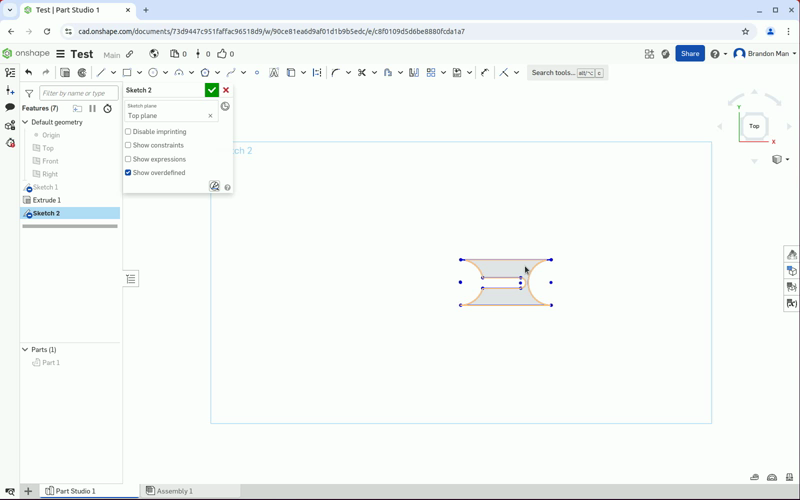
scroll(6)
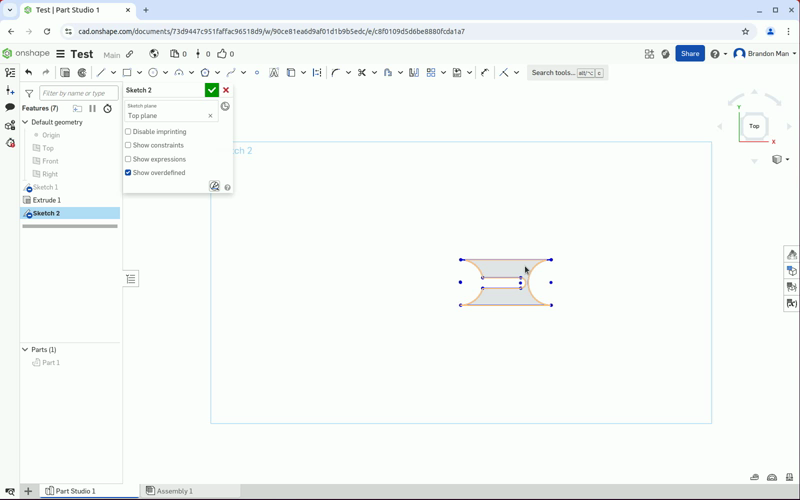
scroll(6)
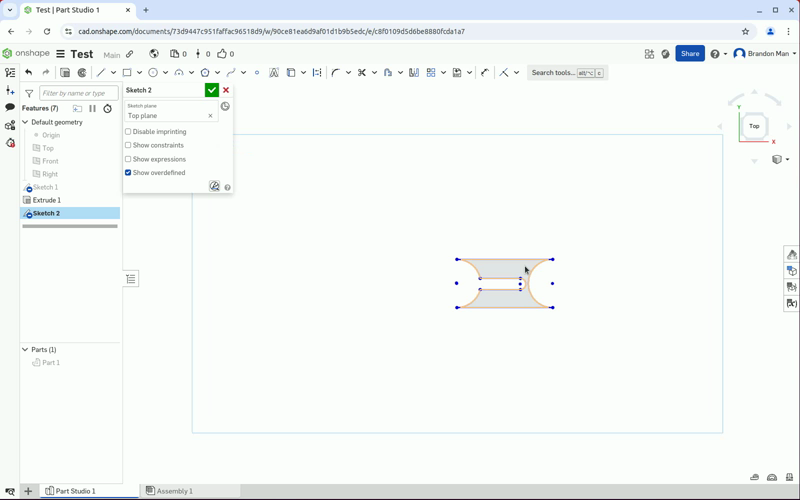
scroll(6)
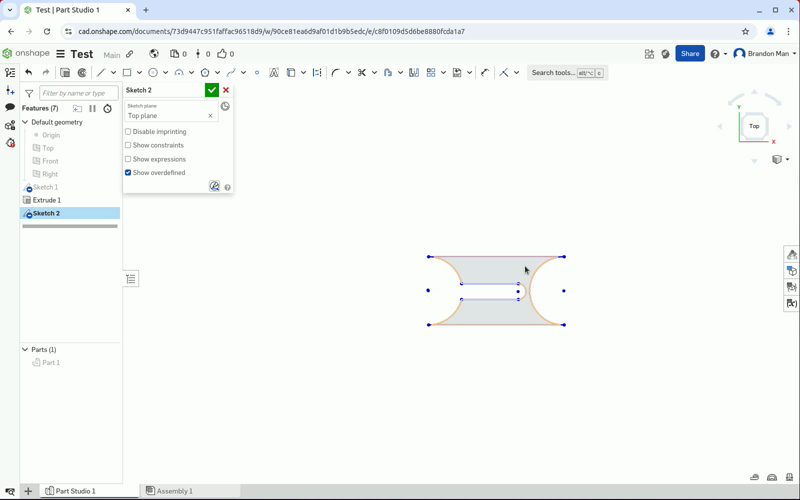
scroll(6)
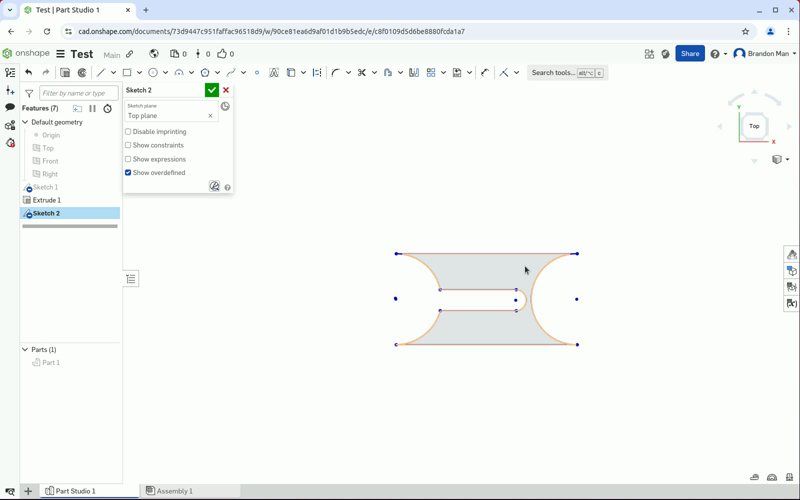
scroll(6)
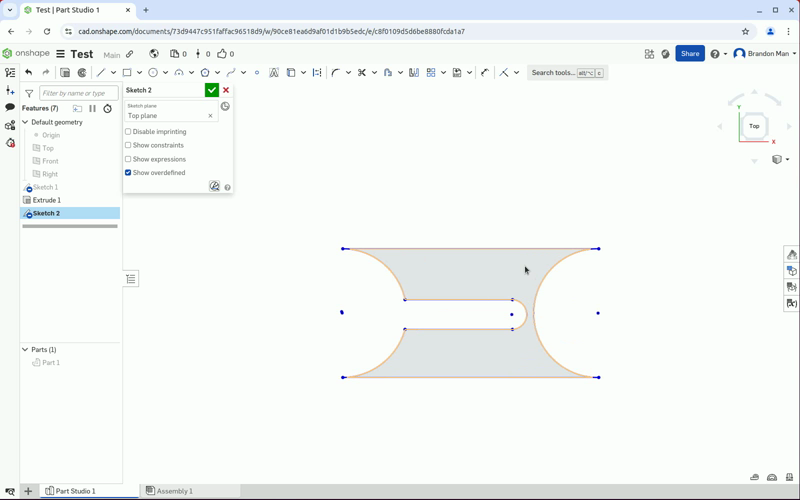
scroll(6)
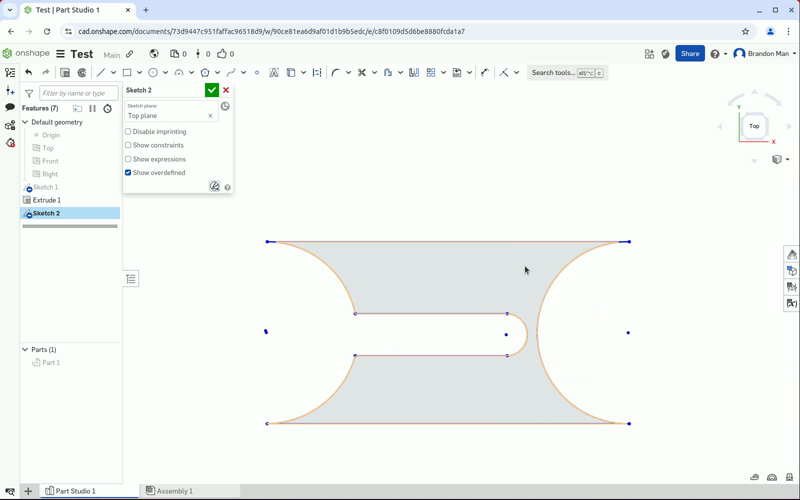
scroll(6)
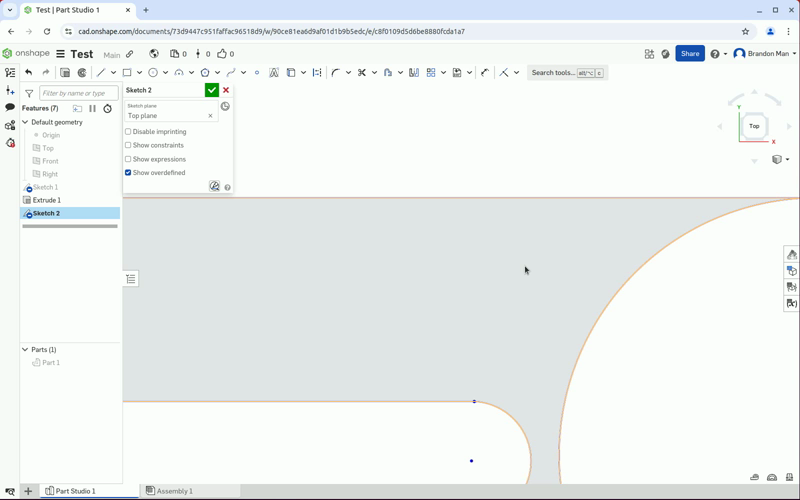
click(525, 265)
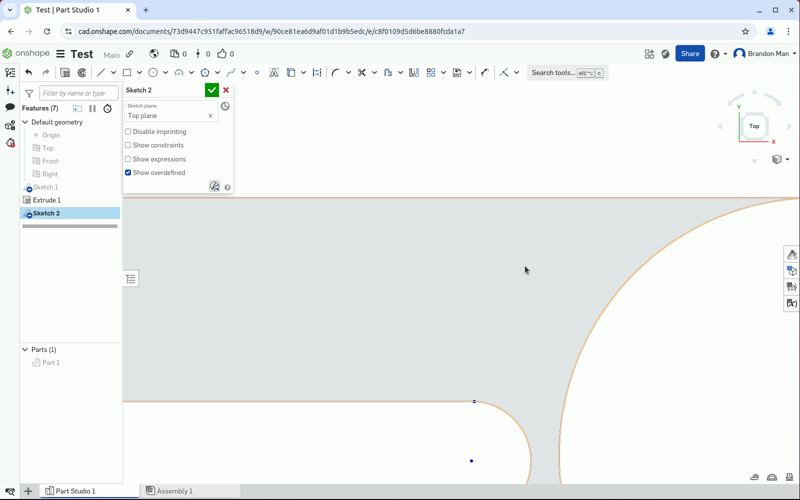
scroll(-6)
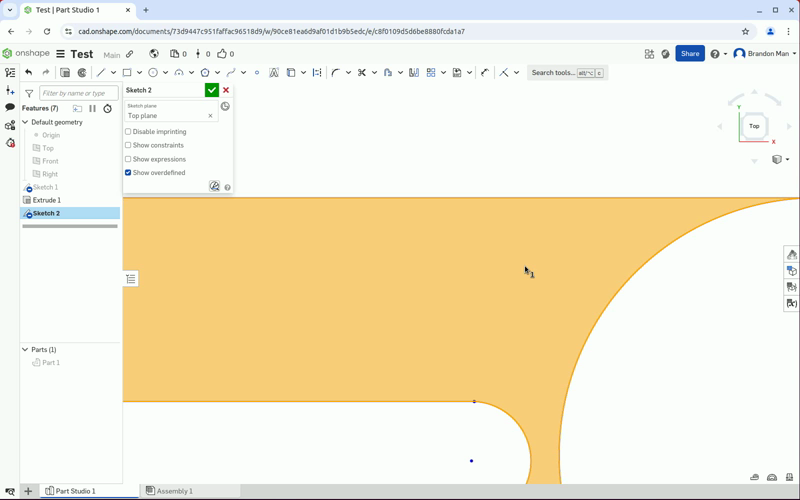
scroll(-6)
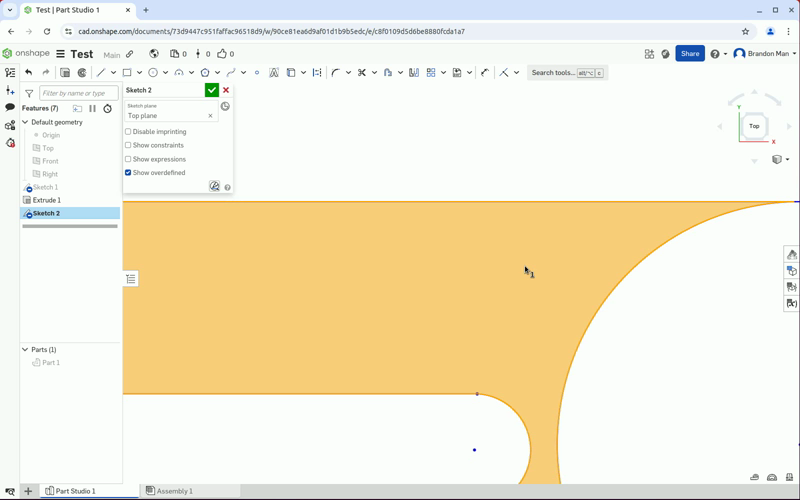
scroll(-6)
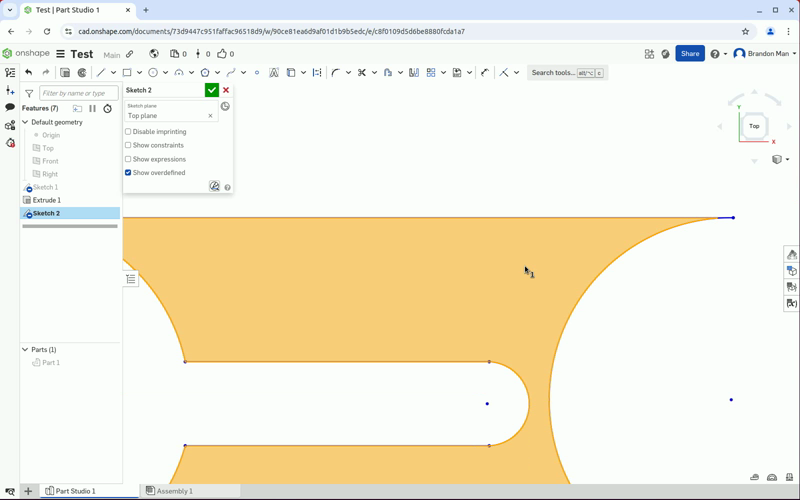
scroll(-6)
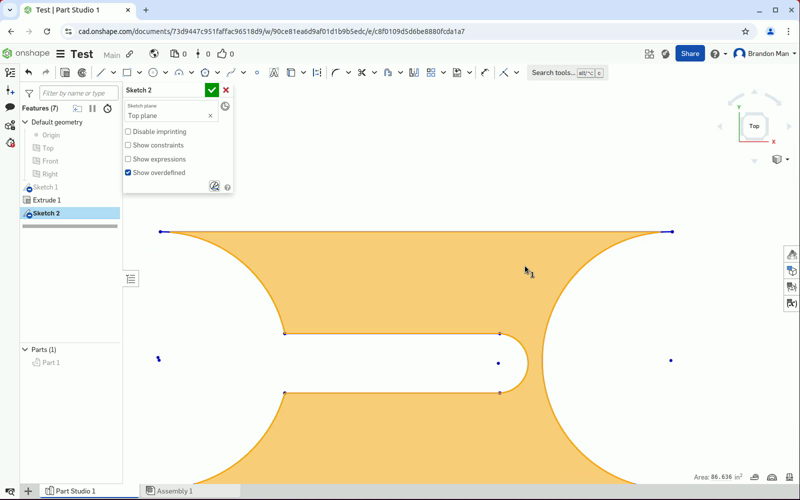
scroll(-6)
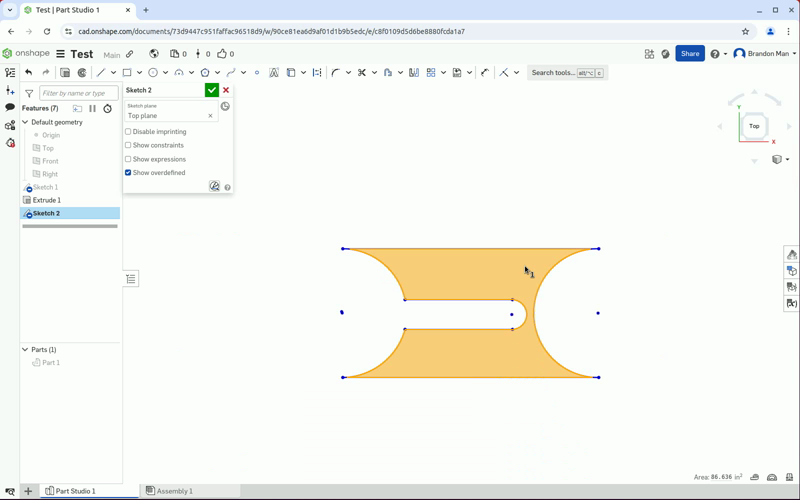
scroll(-6)
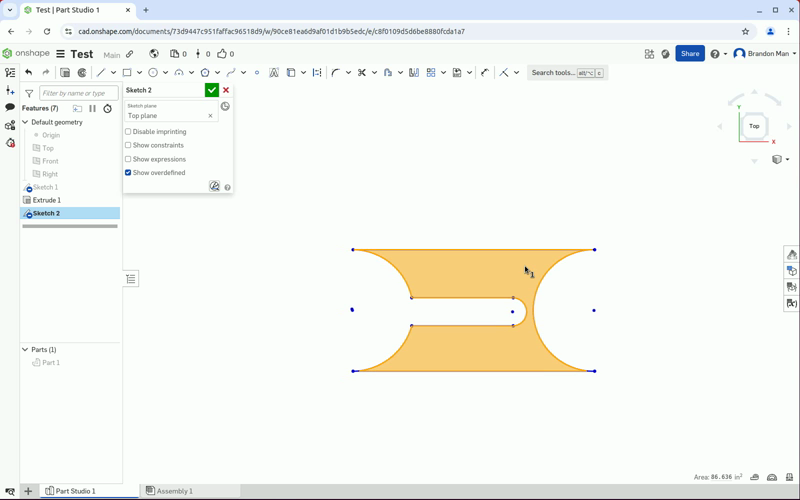
scroll(-6)
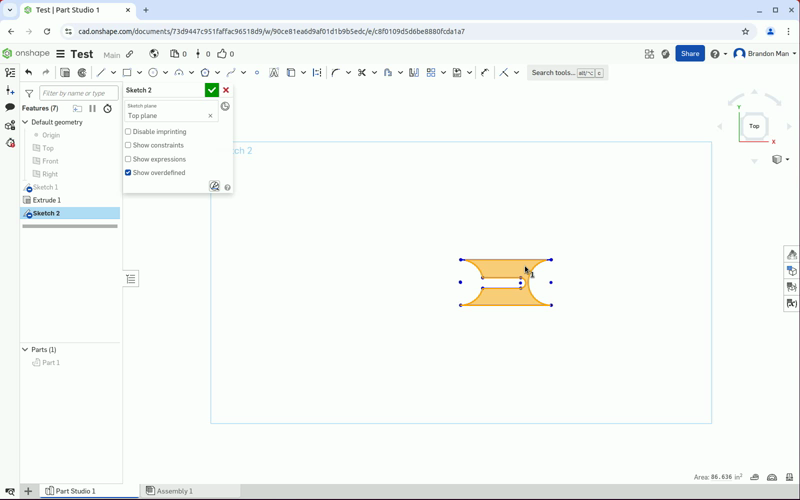
mouse_move(73, 352)
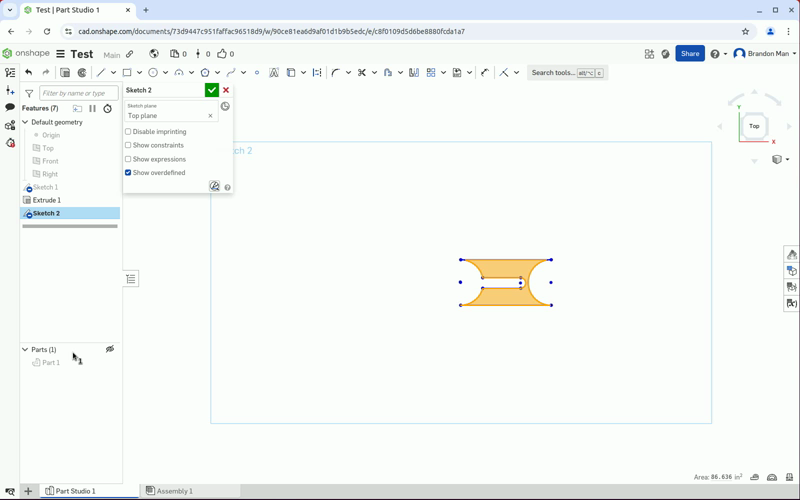
key(shift+y)
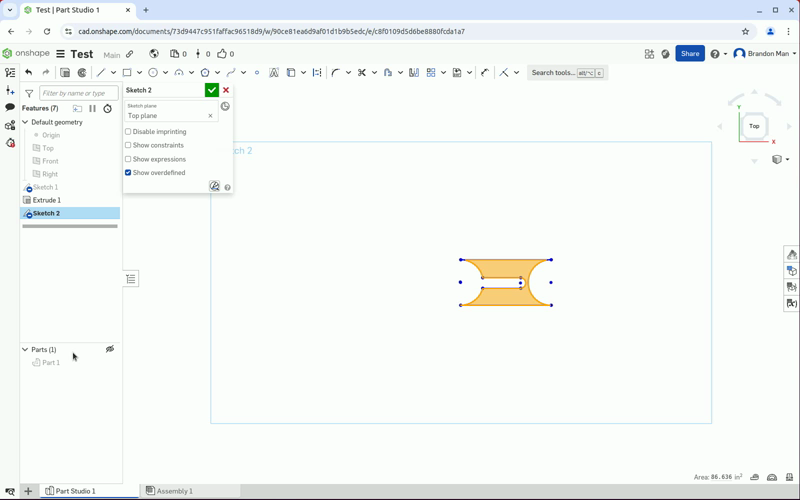
key(shift+e)
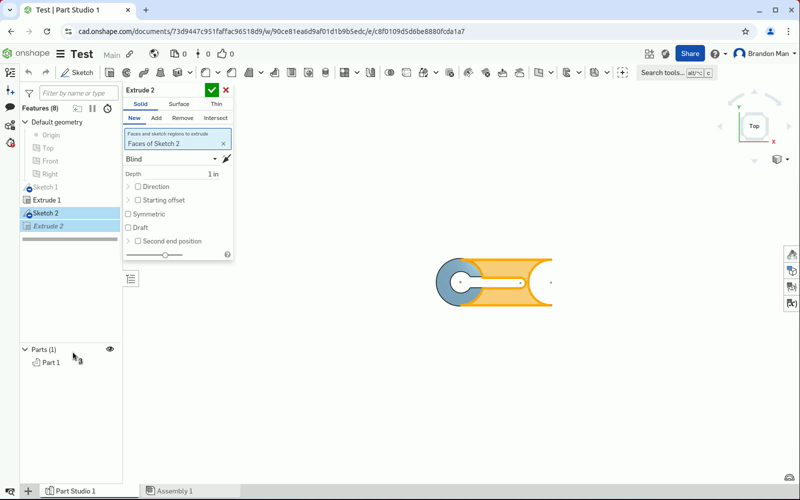
mouse_move(143, 106)
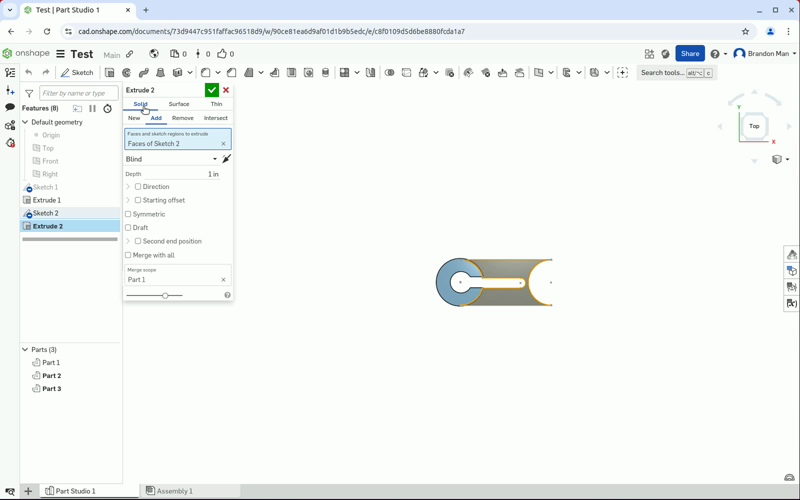
click(143, 106)
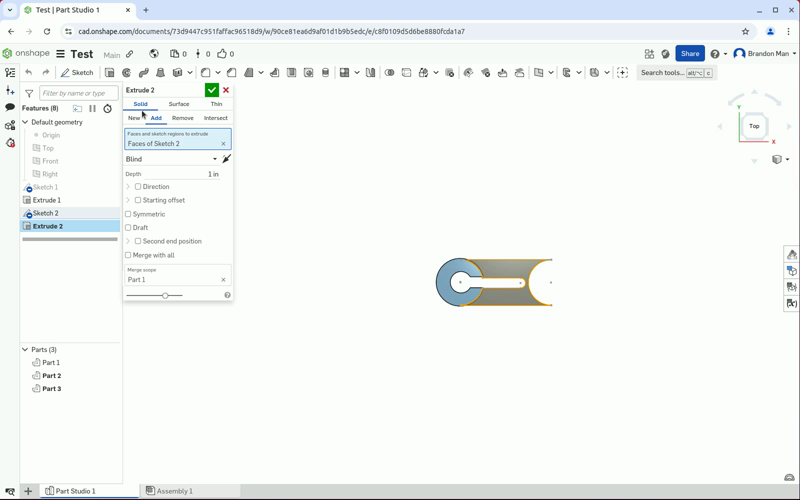
mouse_move(137, 120)
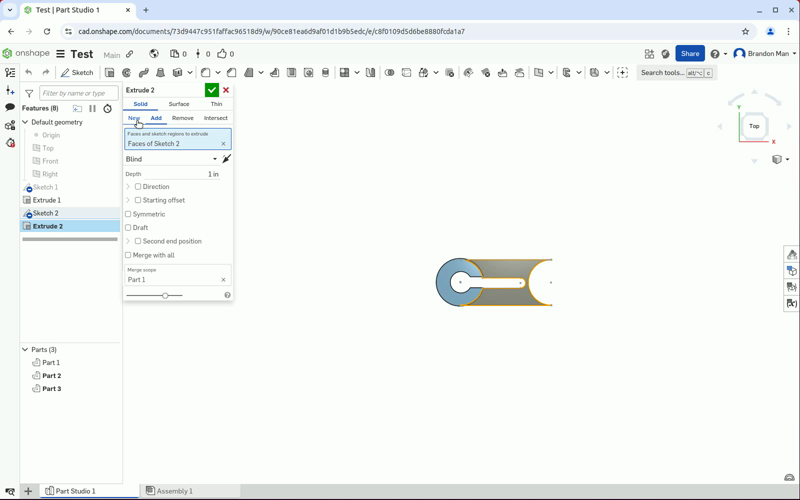
click(137, 120)
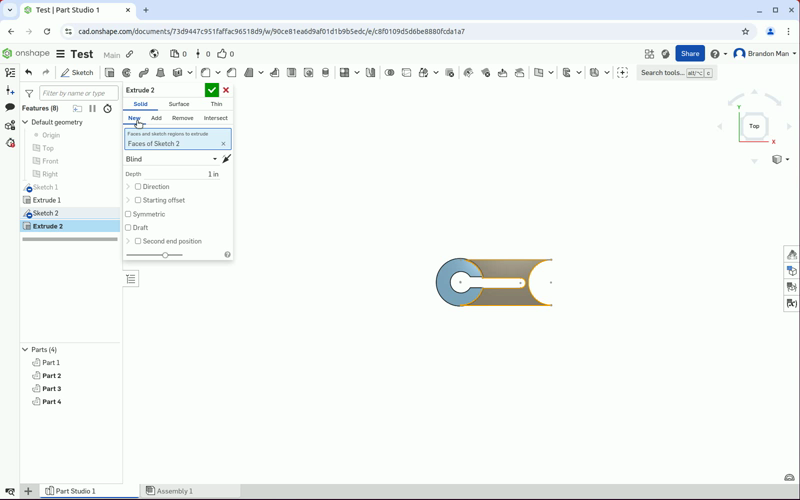
key(tab, 4)
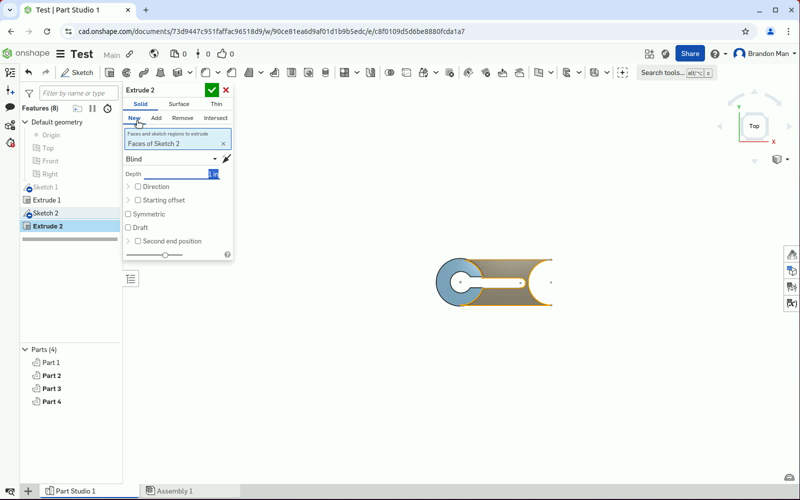
text(9.147)
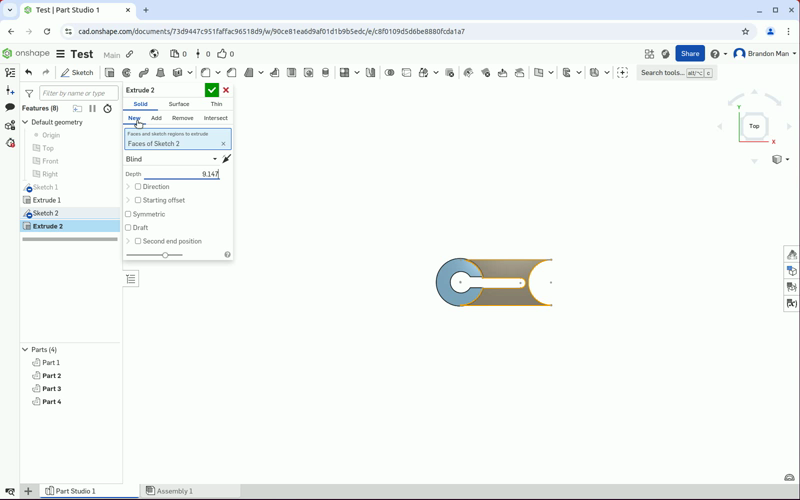
key(enter)
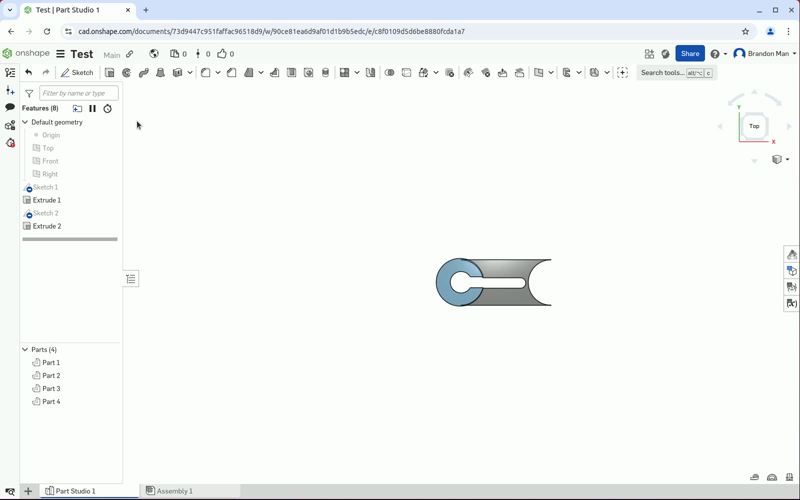
key(shift+h)
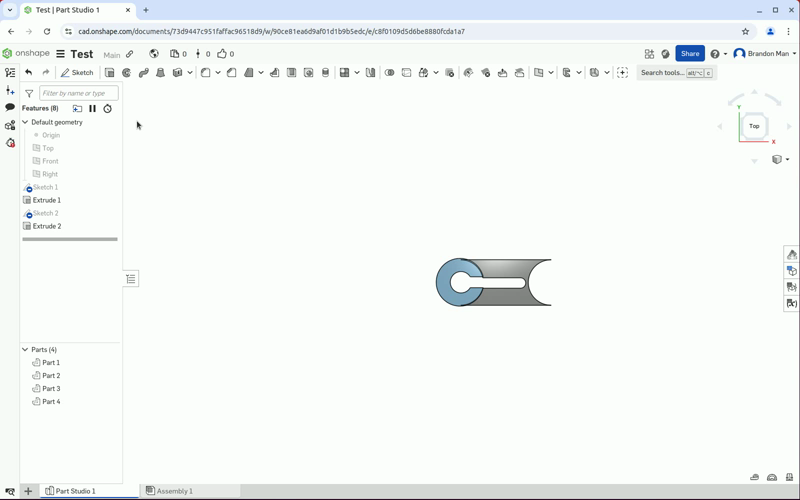
key(shift+h)
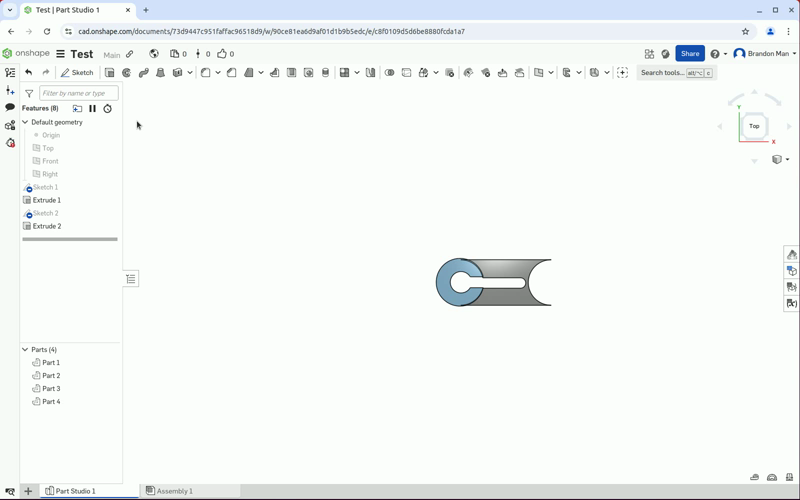
mouse_move(73, 189)
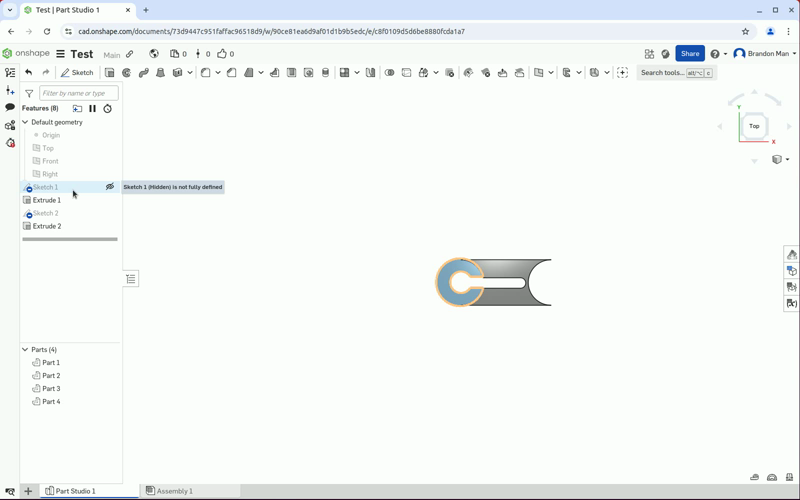
click(73, 189)
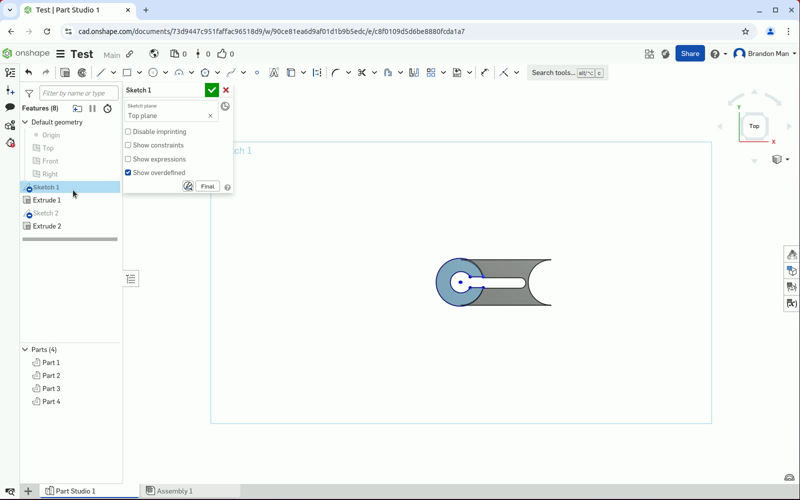
mouse_move(229, 92)
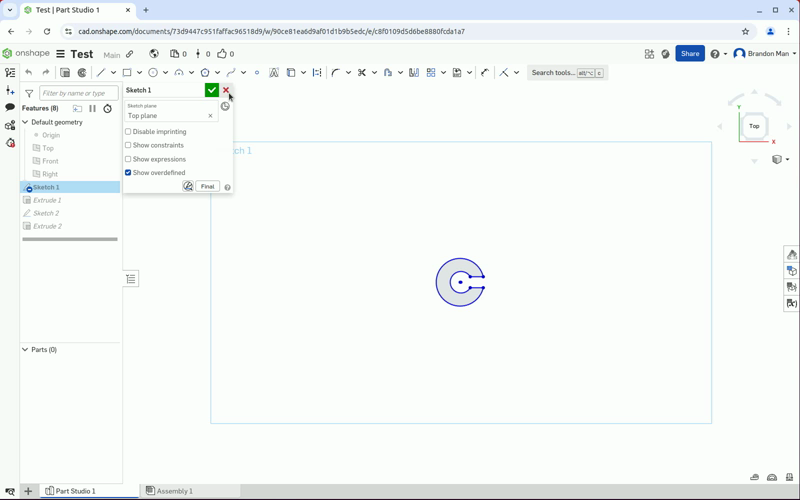
click(229, 92)
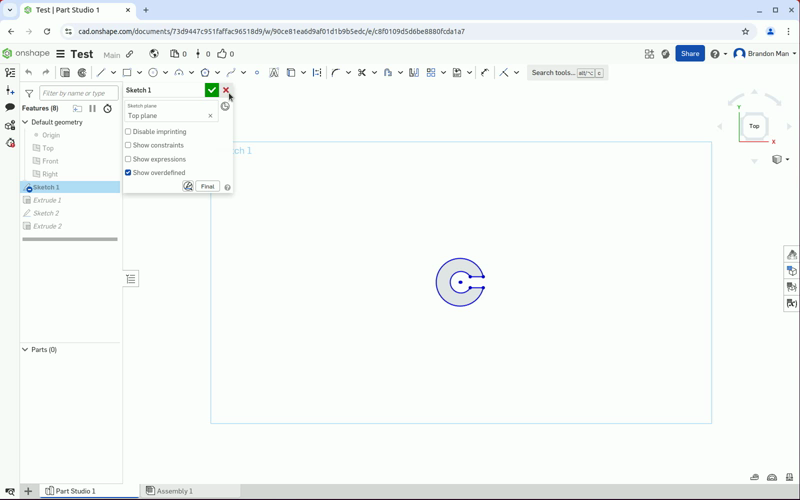
key(shift+s)
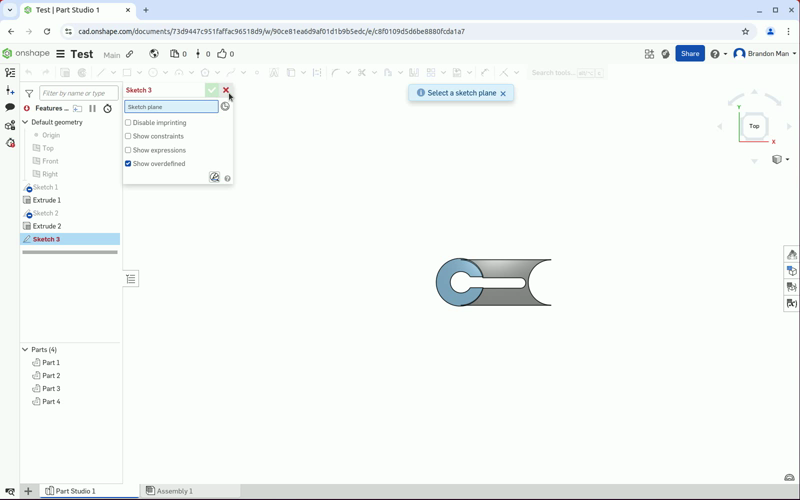
mouse_move(73, 150)
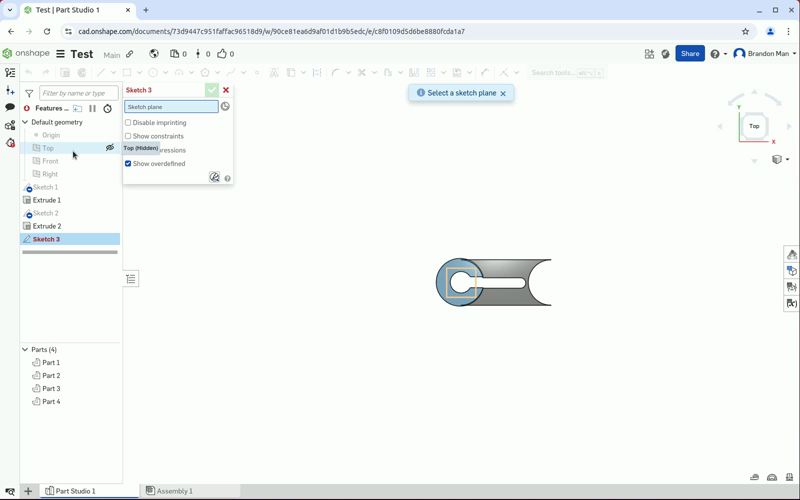
click(73, 150)
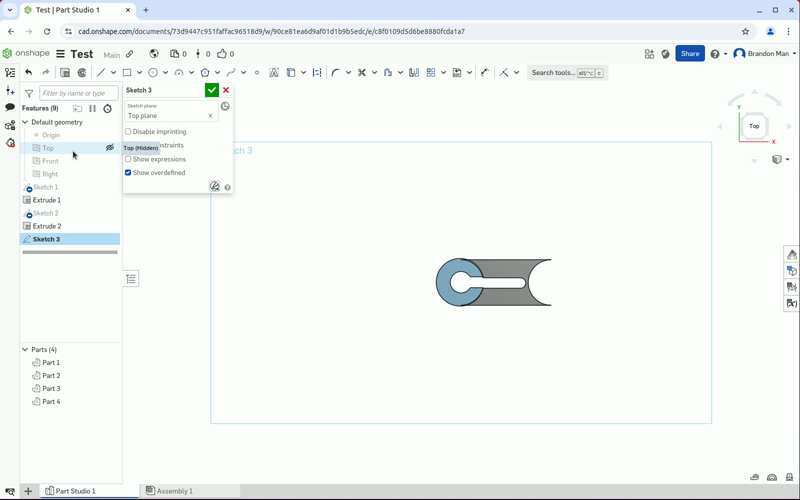
mouse_move(73, 352)
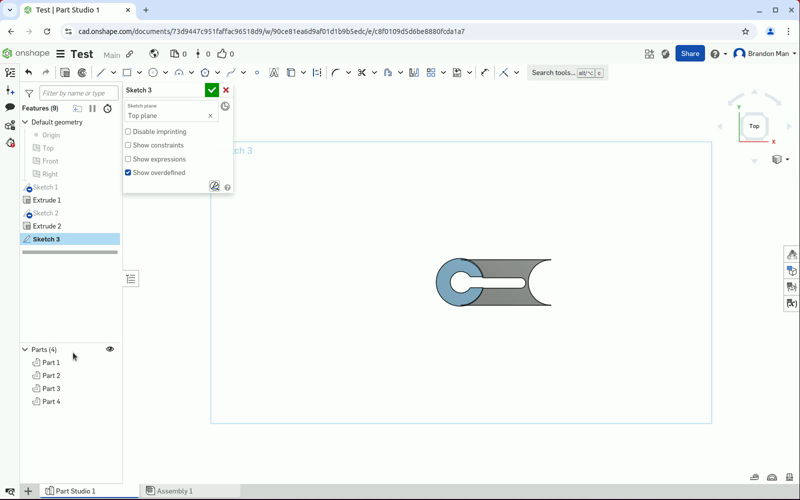
key(y)
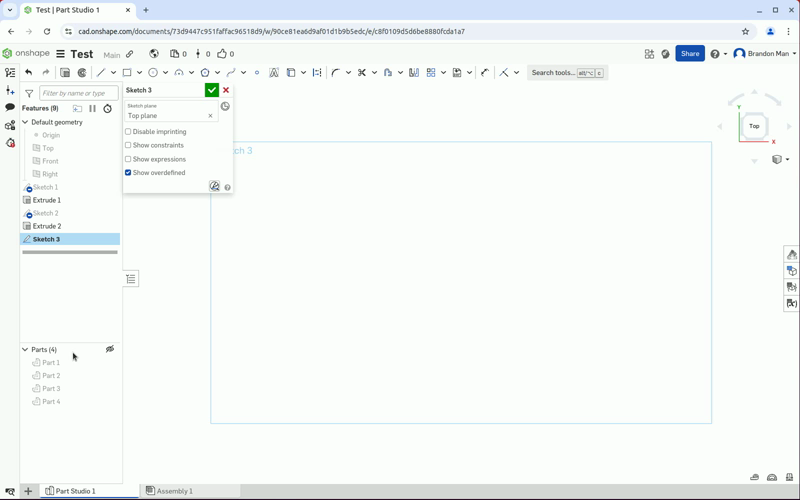
key(c)
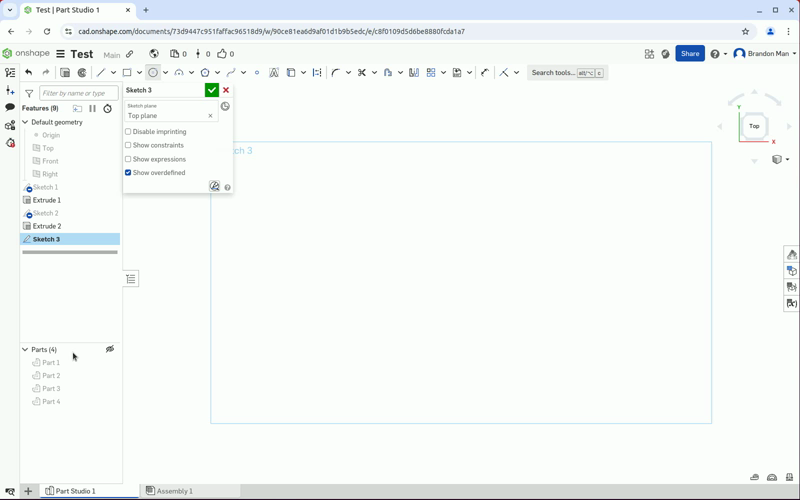
key_down(shift)
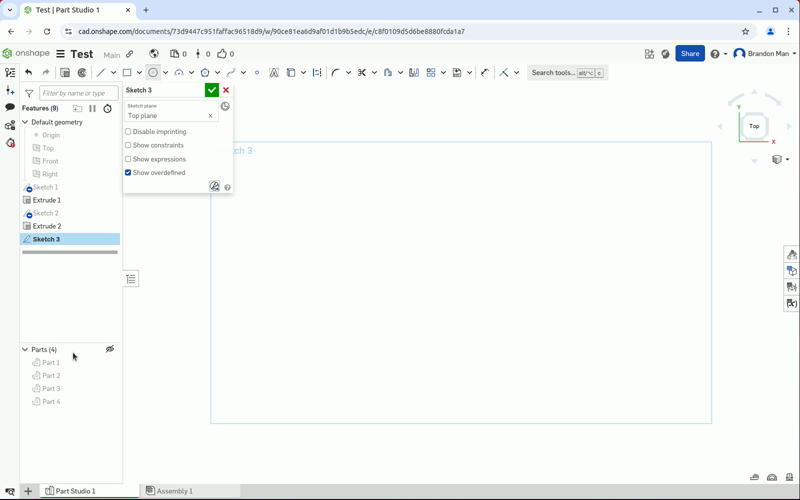
mouse_move(551, 282)
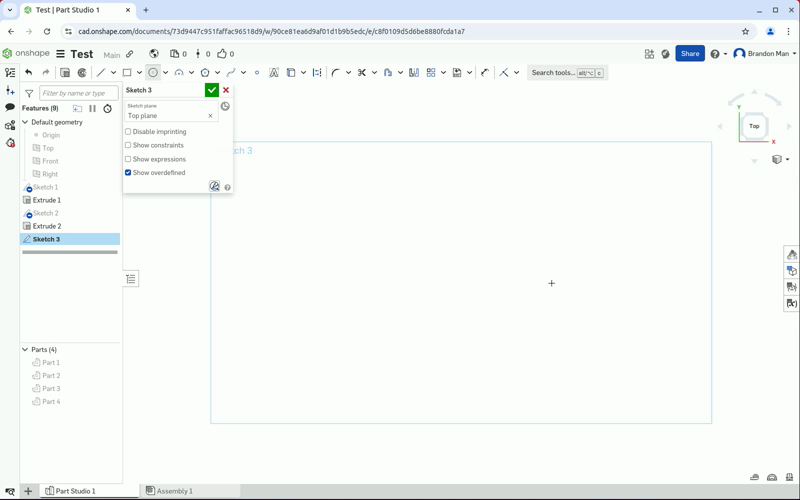
click(551, 282)
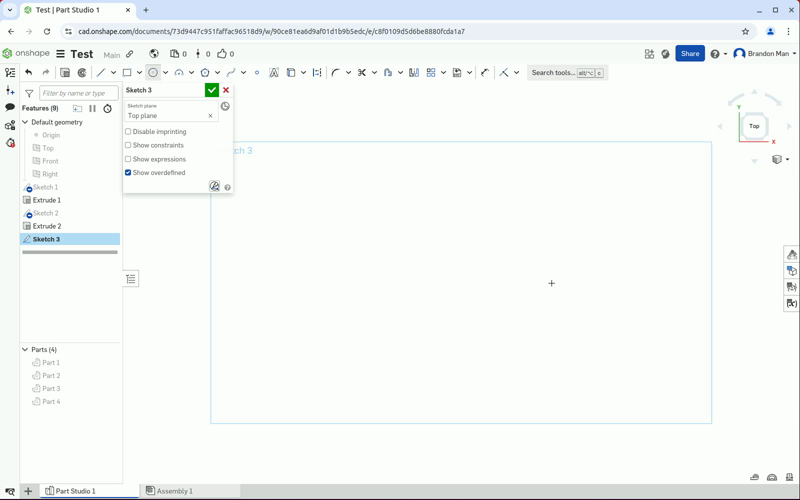
key_up(shift)
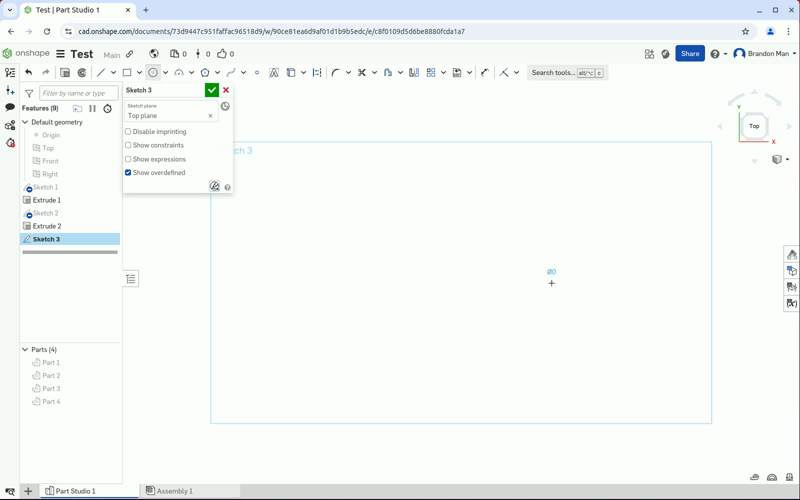
mouse_move(574, 282)
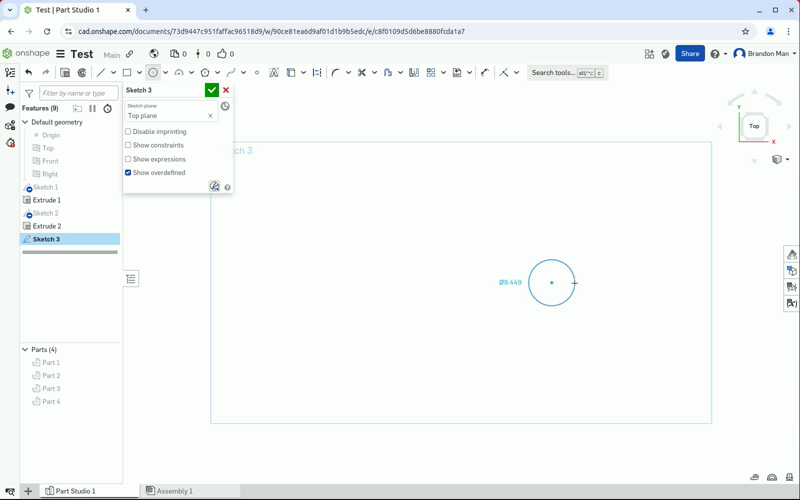
click(574, 282)
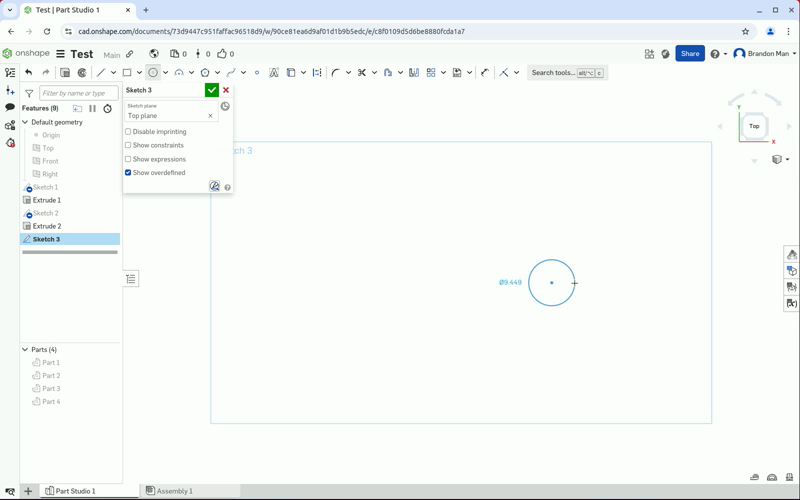
key(esc)
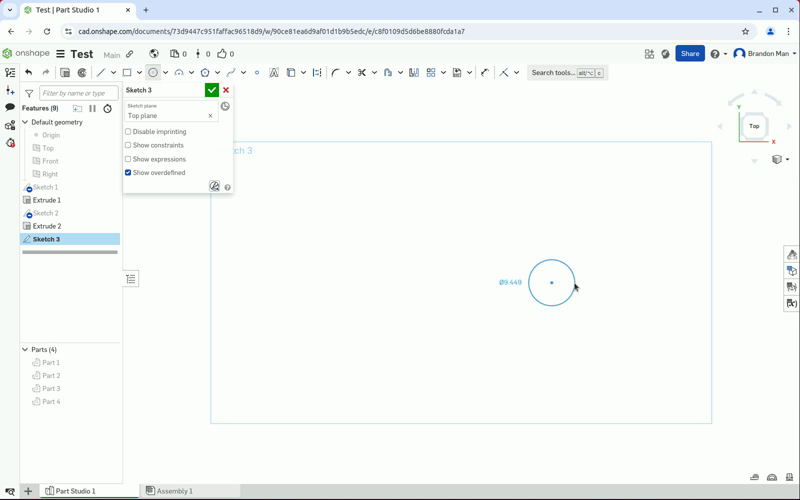
key(c)
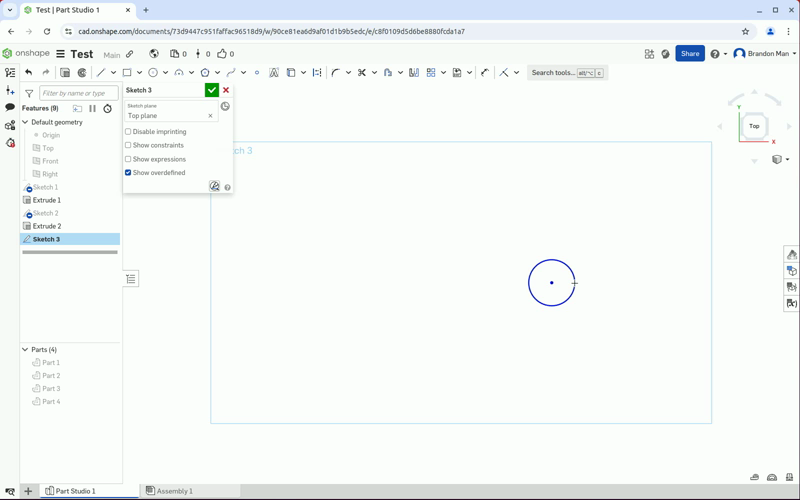
key_down(shift)
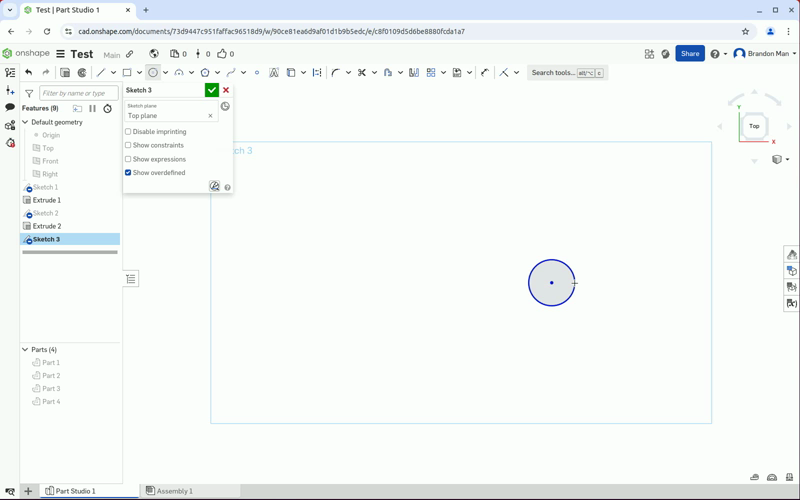
mouse_move(551, 282)
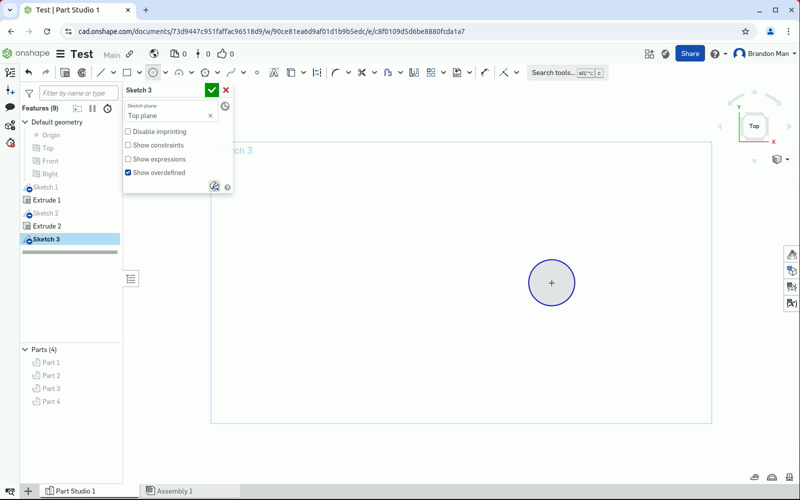
click(551, 282)
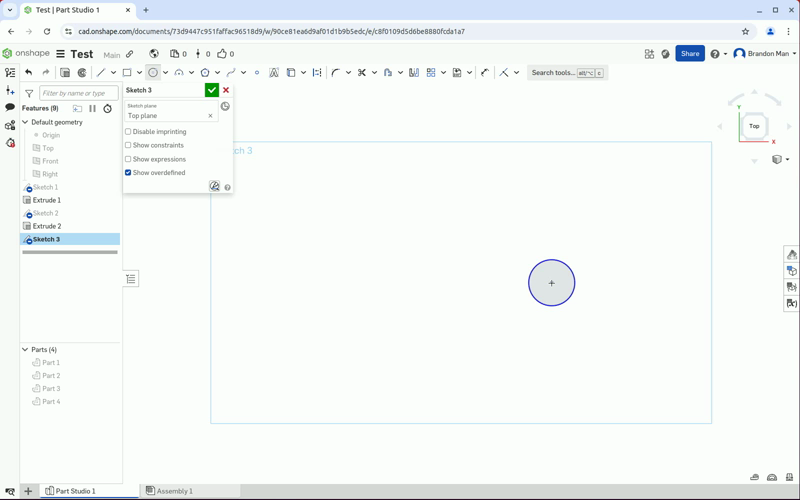
key_up(shift)
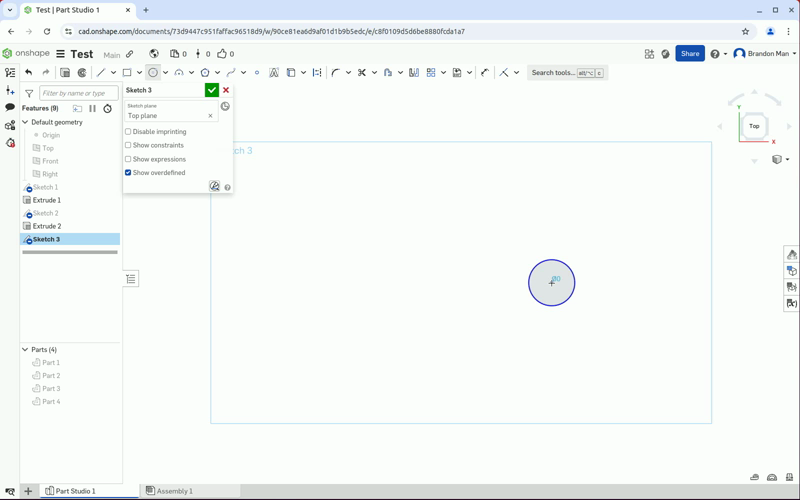
mouse_move(558, 282)
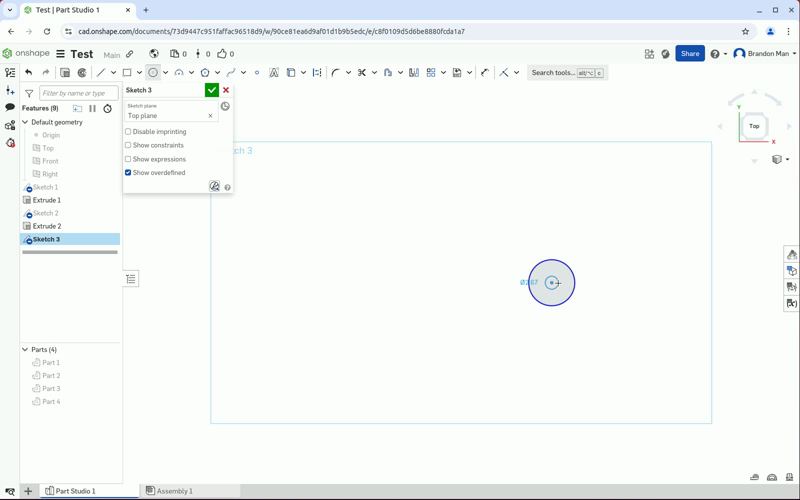
click(558, 282)
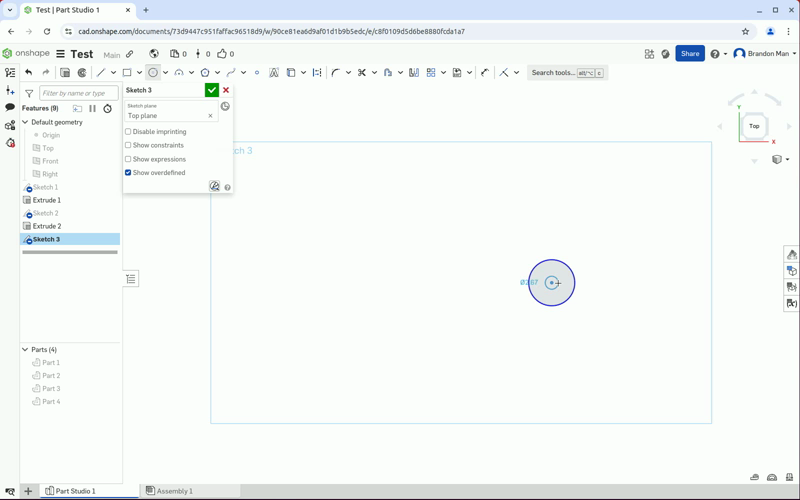
key(esc)
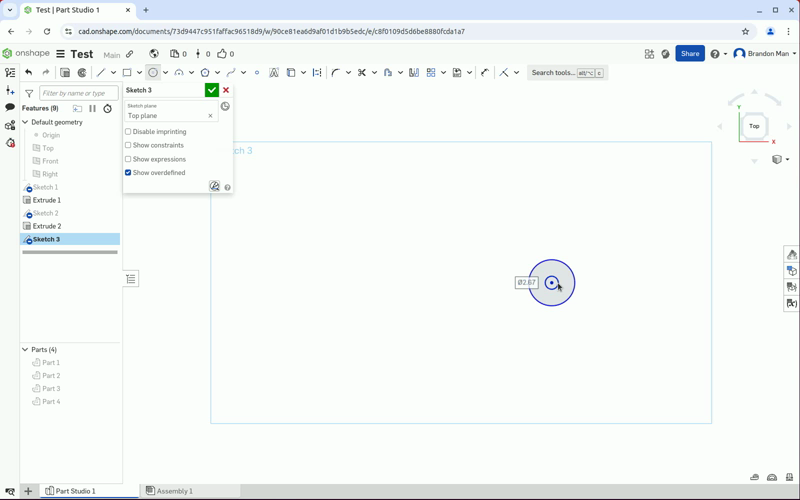
mouse_move(558, 301)
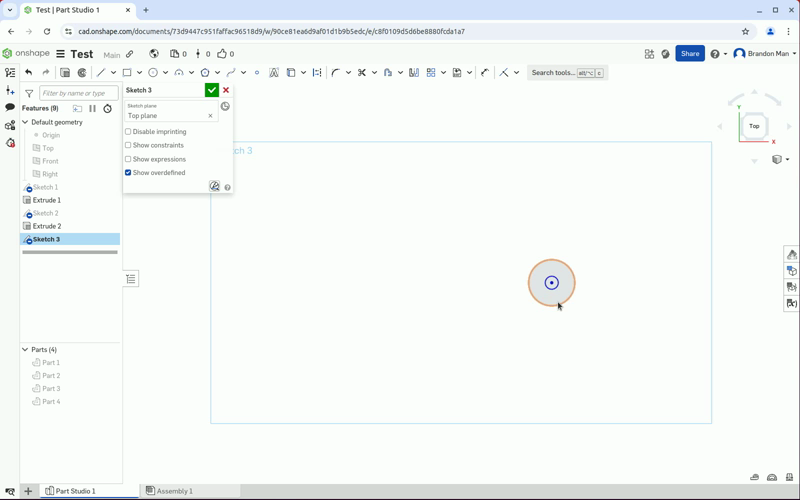
scroll(6)
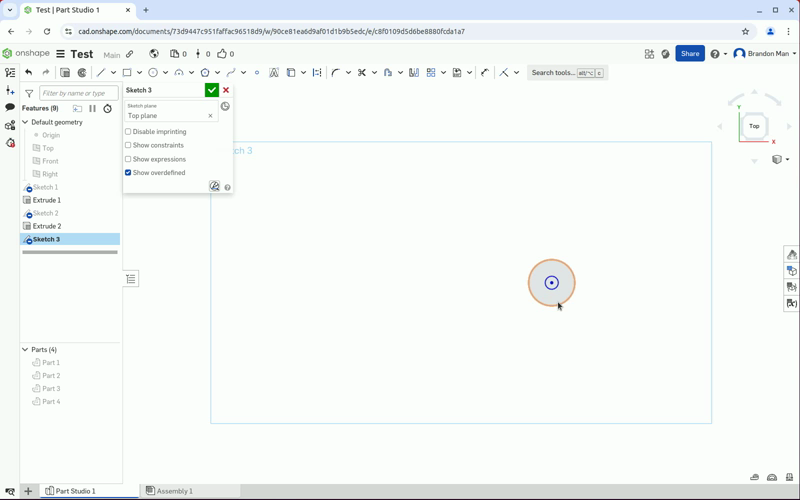
scroll(6)
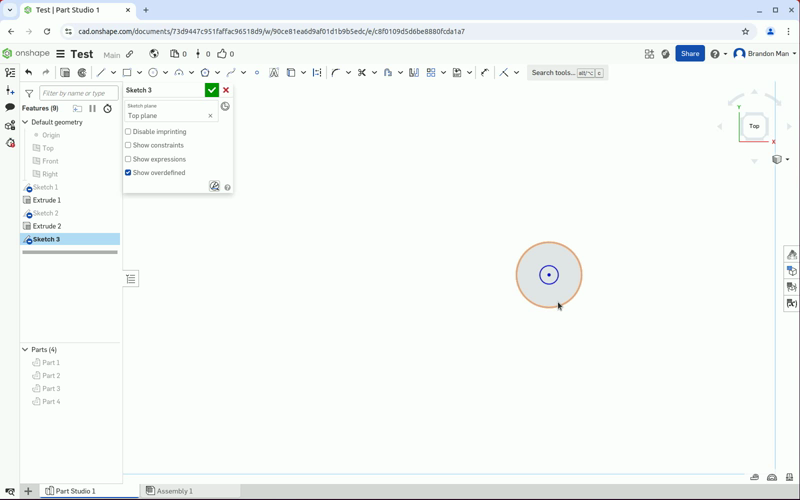
scroll(6)
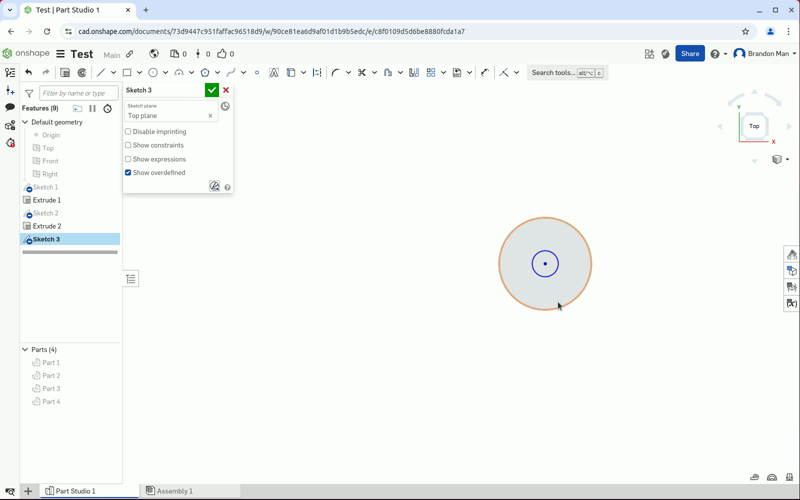
scroll(6)
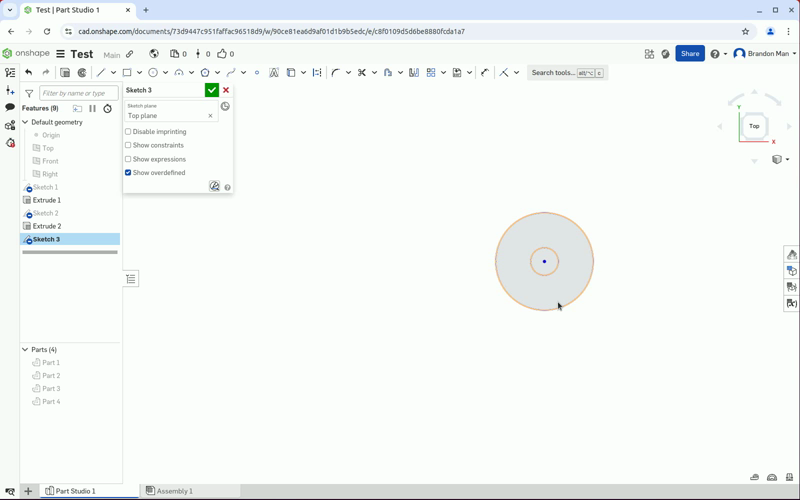
scroll(6)
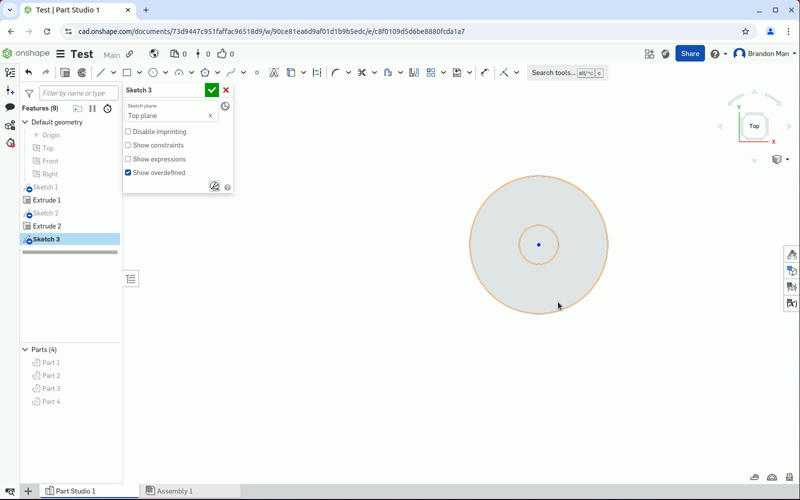
scroll(6)
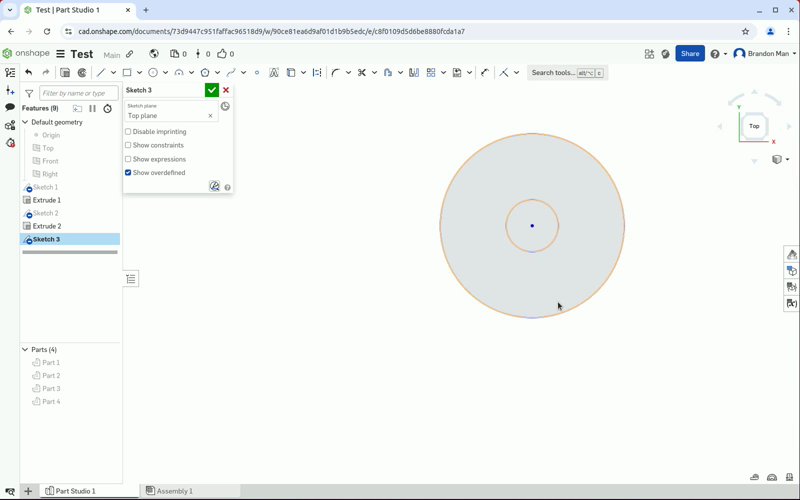
scroll(6)
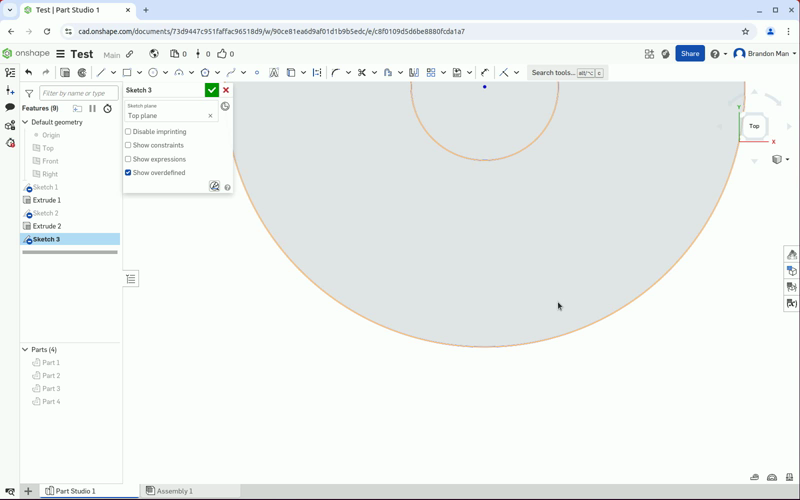
click(558, 301)
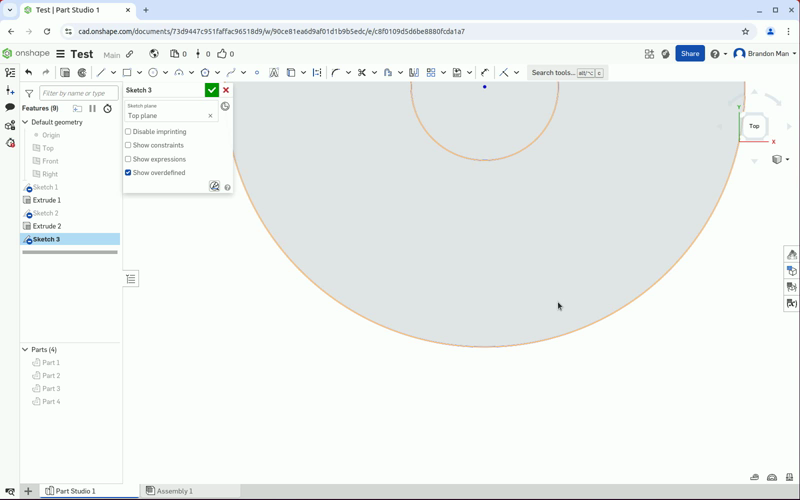
scroll(-6)
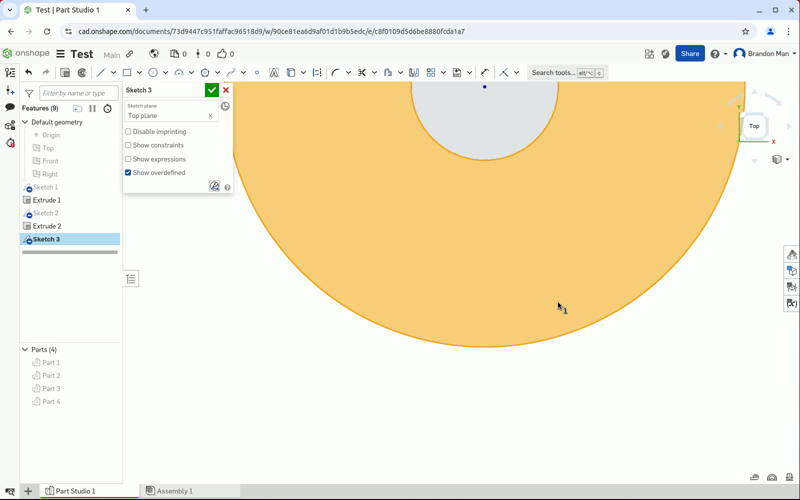
scroll(-6)
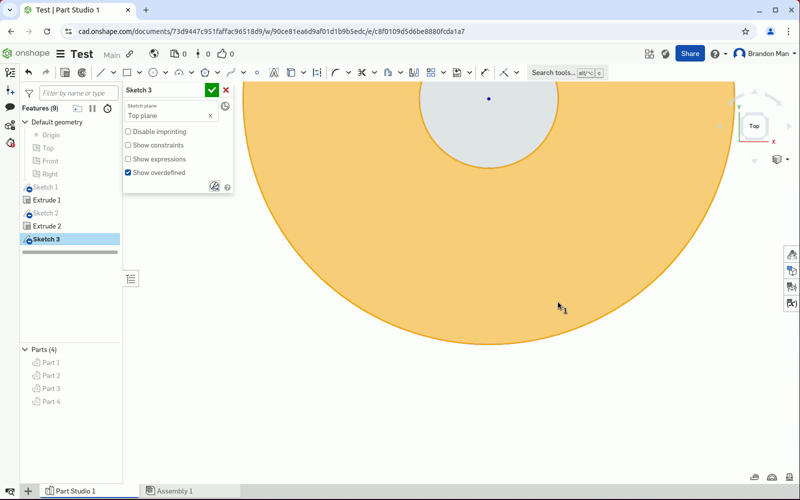
scroll(-6)
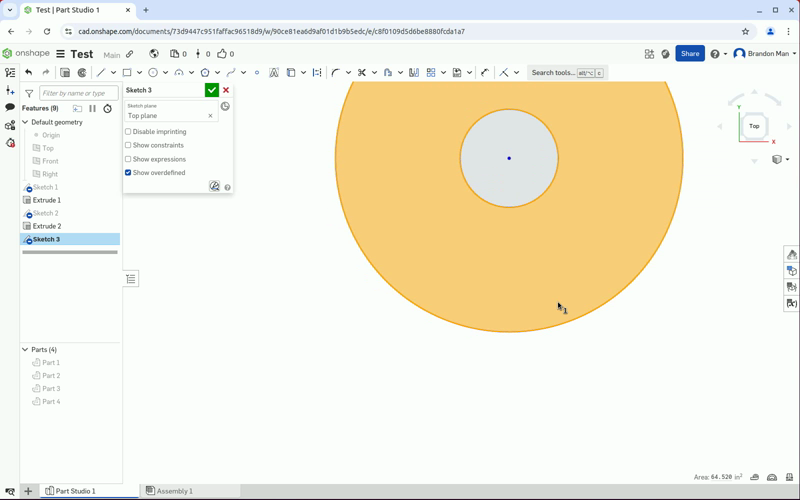
scroll(-6)
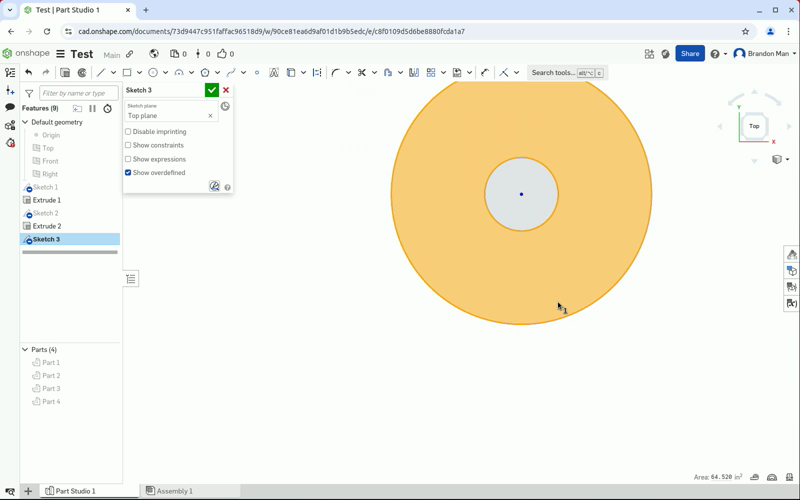
scroll(-6)
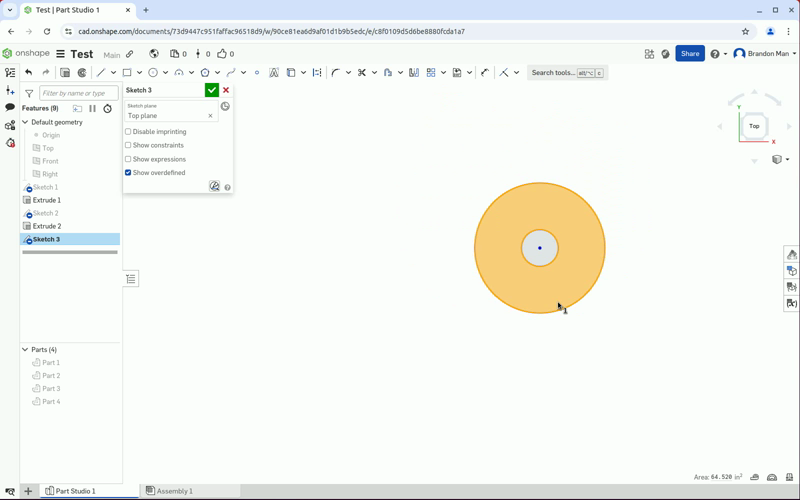
scroll(-6)
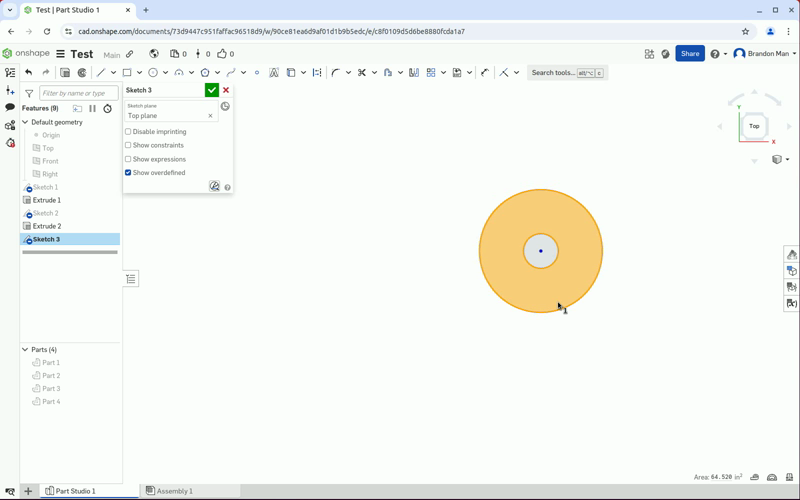
scroll(-6)
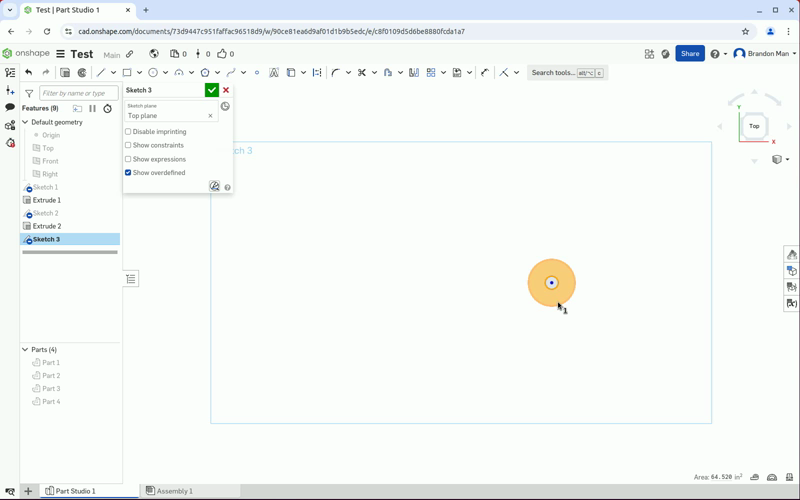
mouse_move(73, 352)
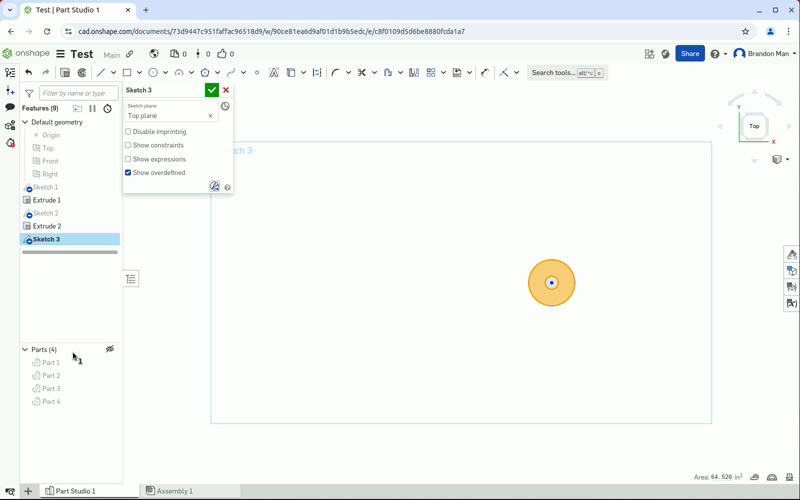
key(shift+y)
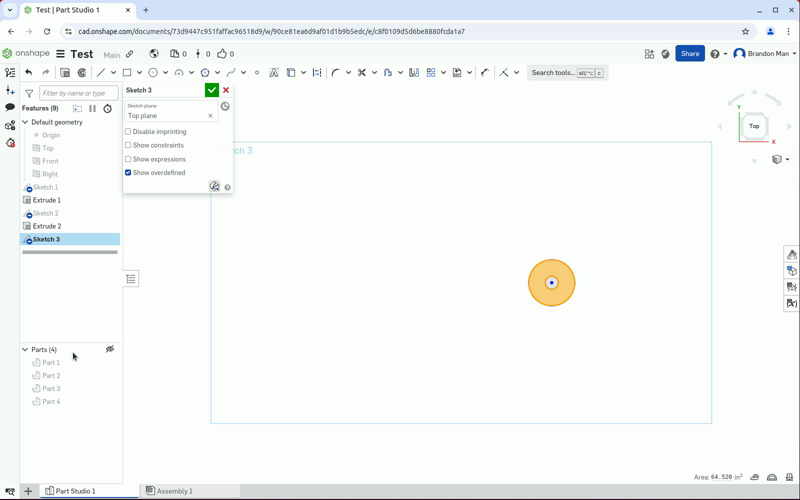
key(shift+e)
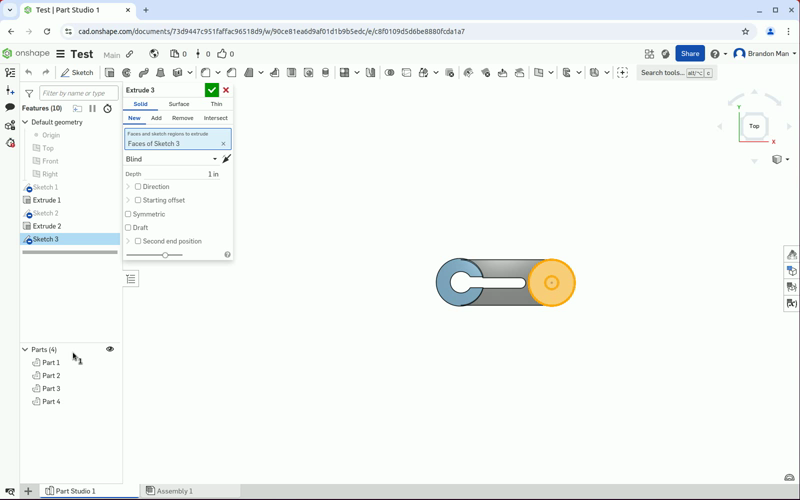
mouse_move(143, 106)
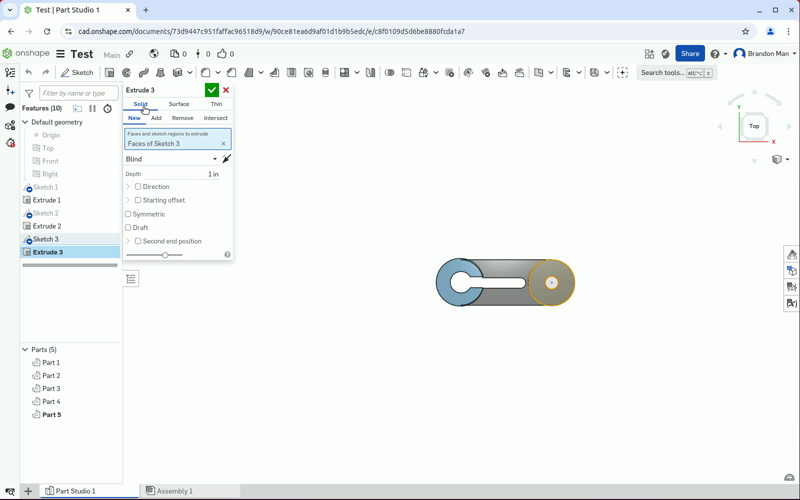
click(143, 106)
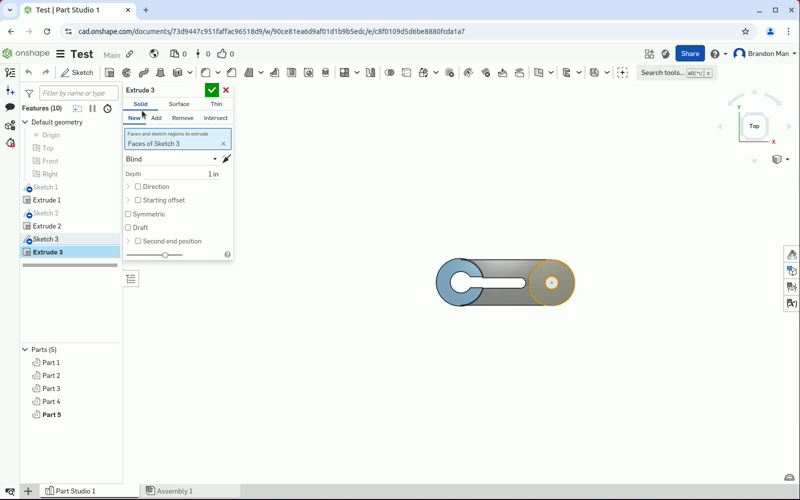
mouse_move(137, 120)
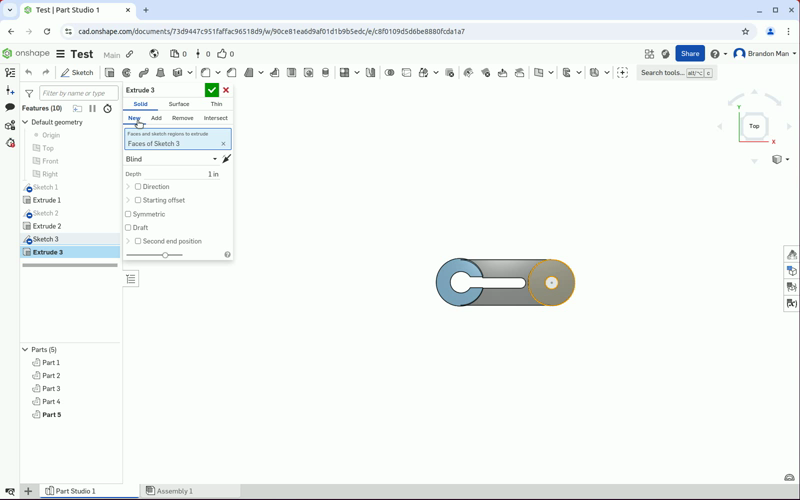
click(137, 120)
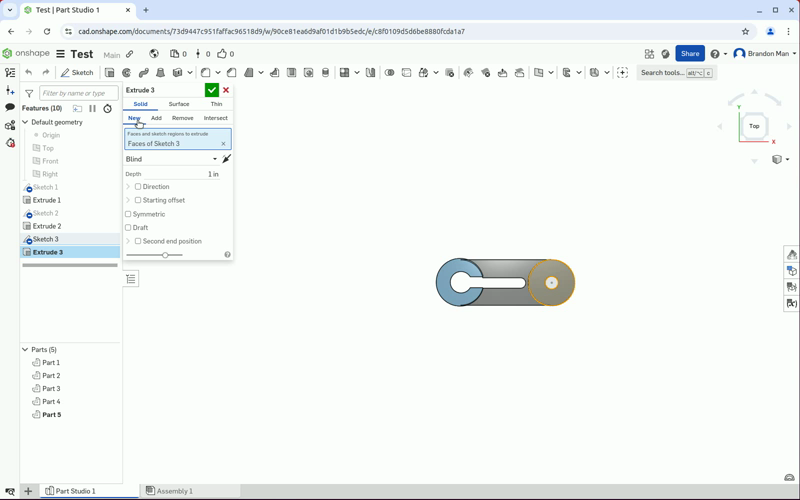
key(tab, 4)
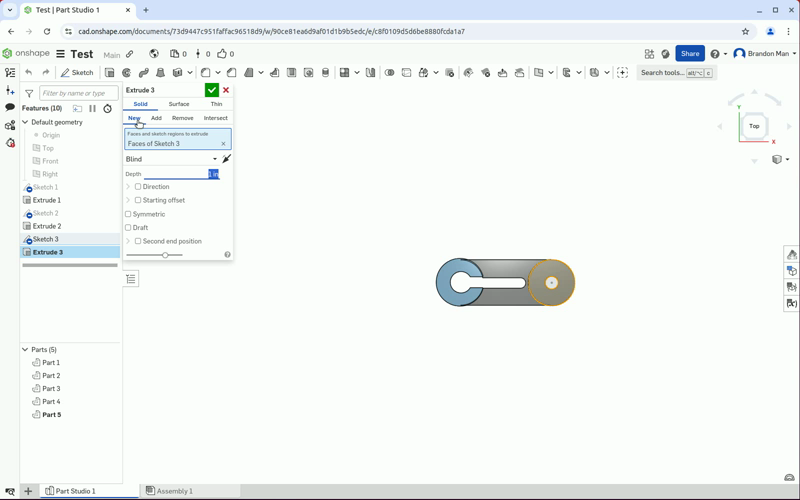
text(9.147)
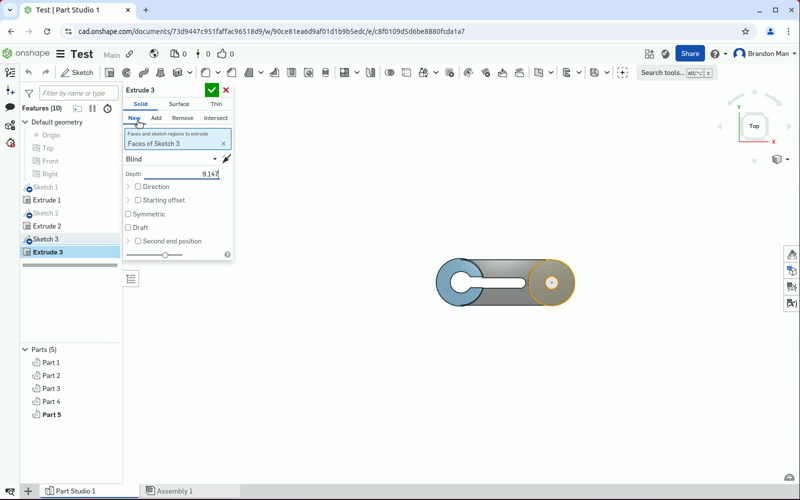
key(enter)
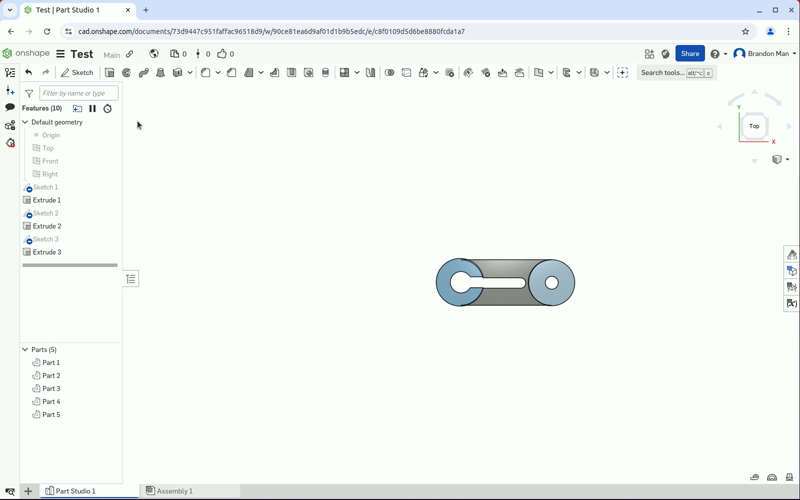
key(shift+h)
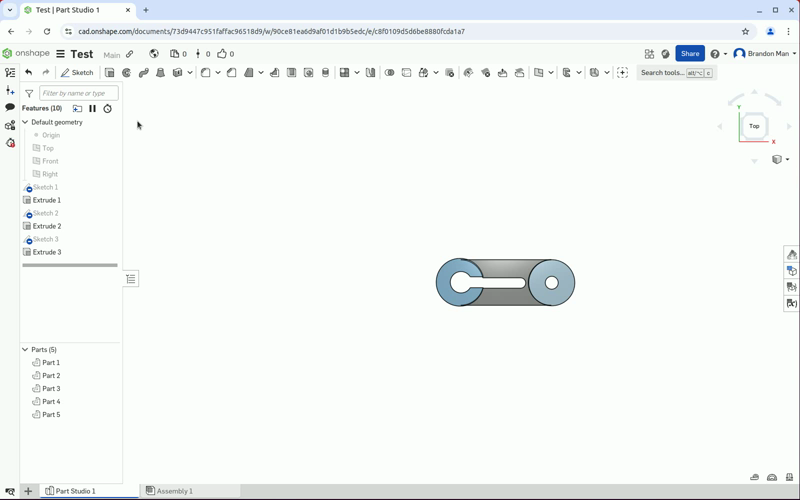
key(shift+h)
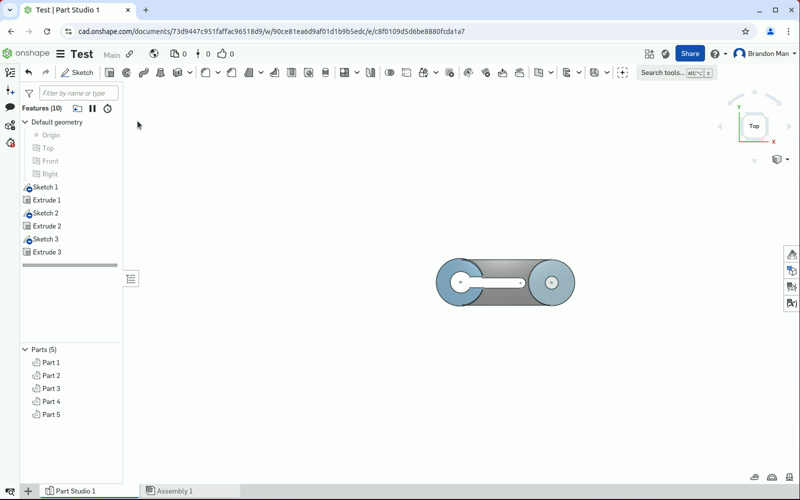
key(shift+7)
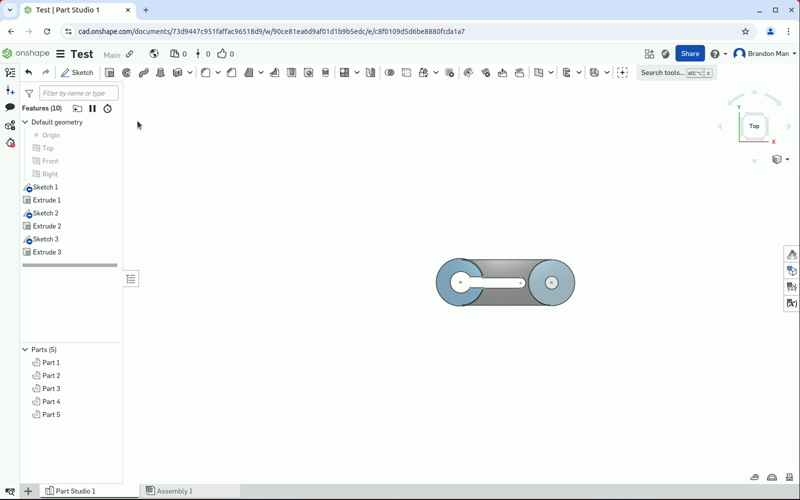
key(up, 3)
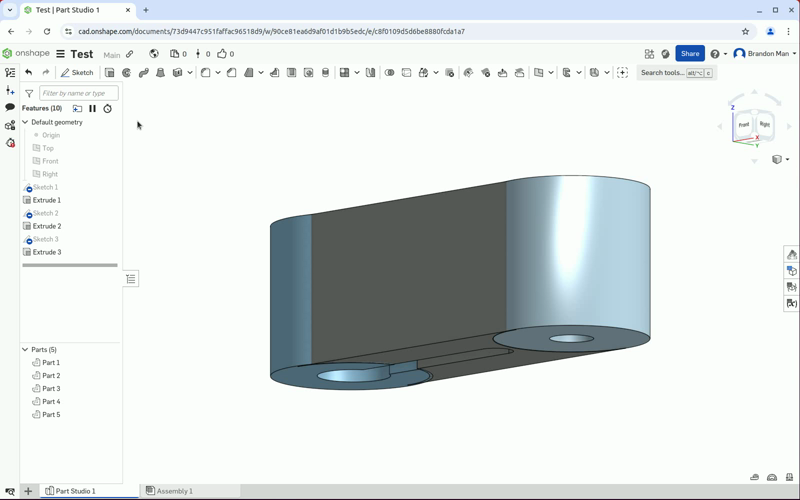
key(left, 3)
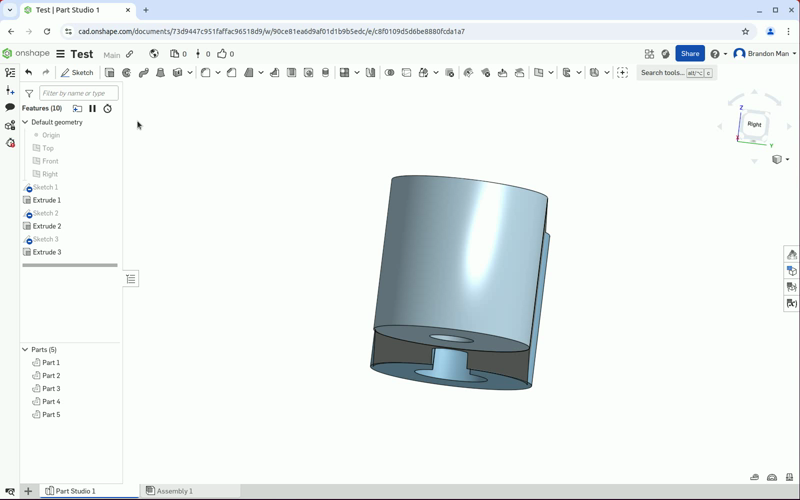
key(right, 3)
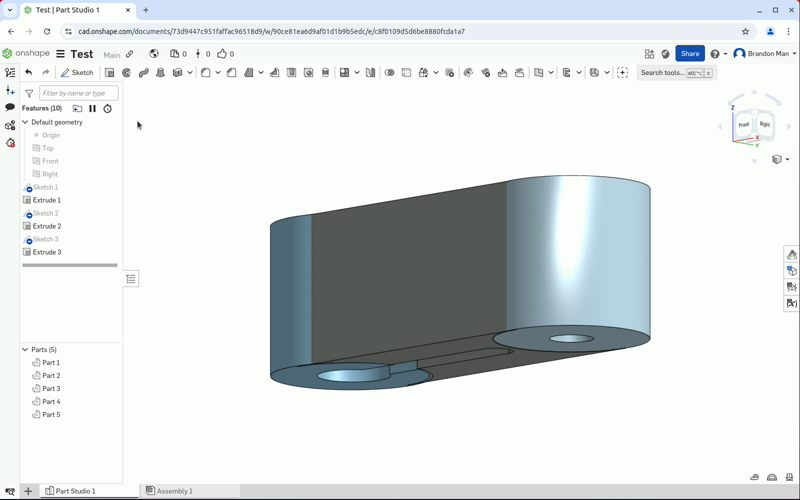
key(down, 3)
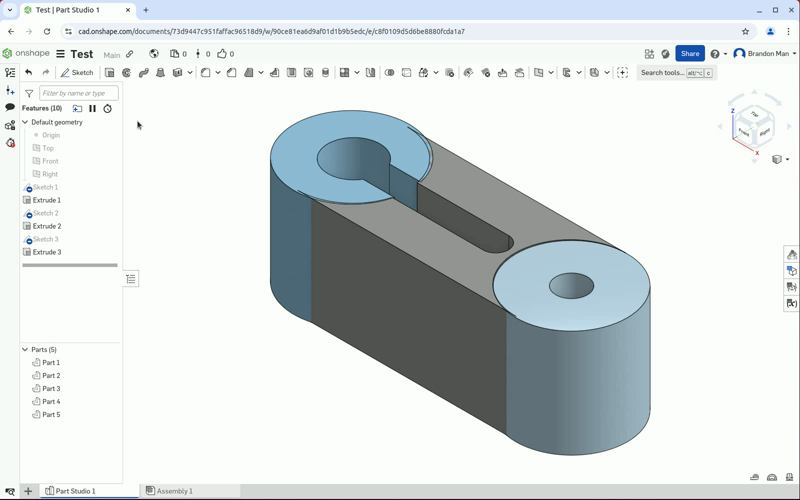
mouse_move(73, 189)
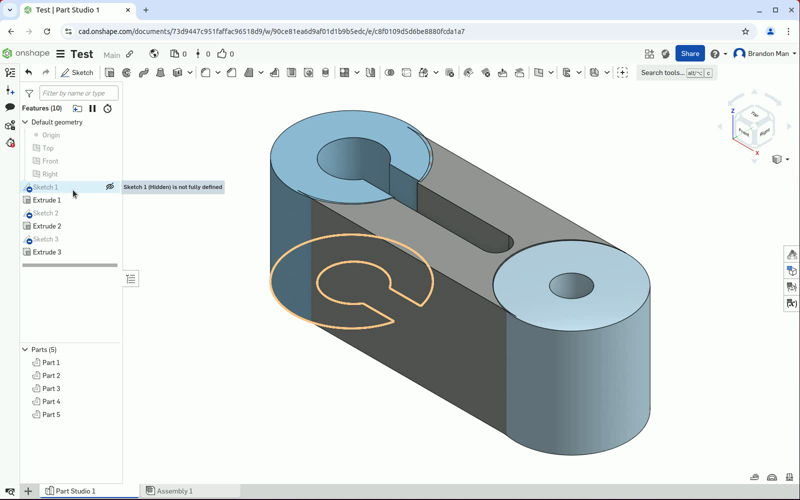
click(73, 189)